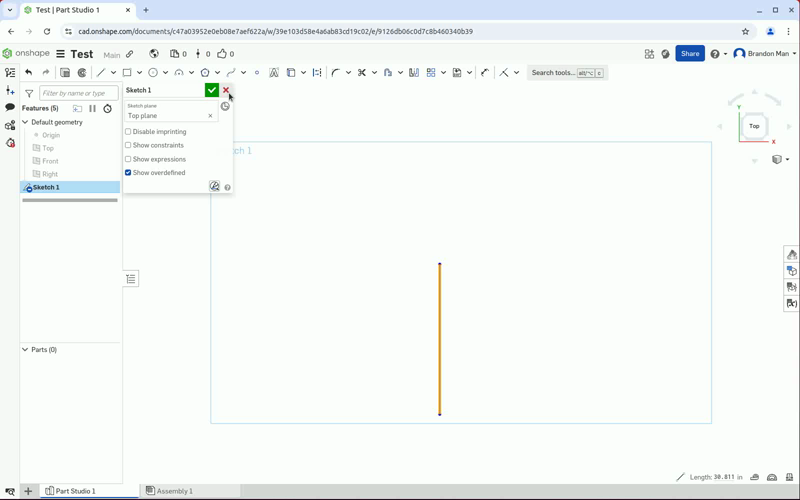
key(shift+h)
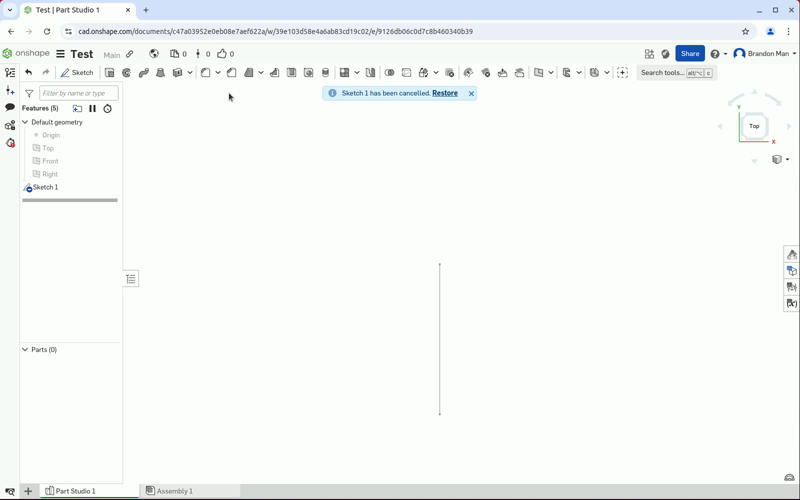
mouse_move(73, 352)
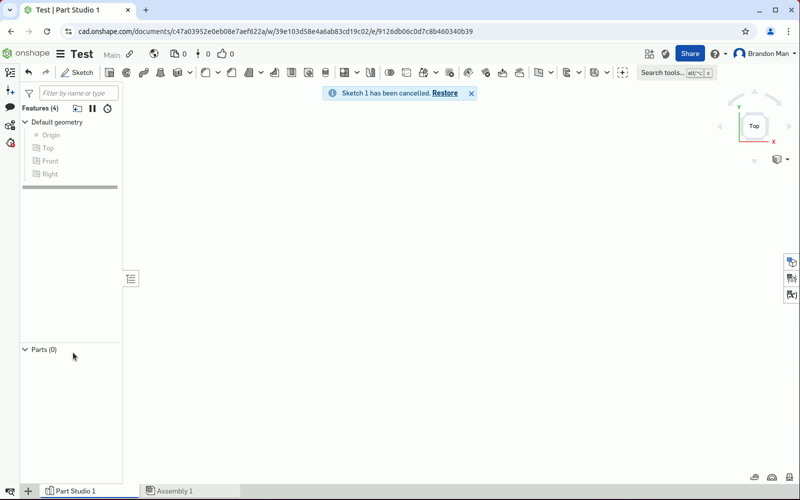
key(y)
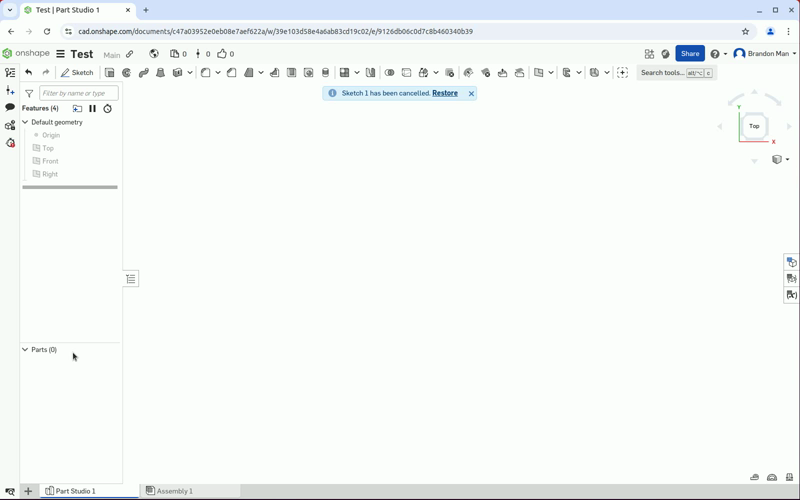
key(shift+p)
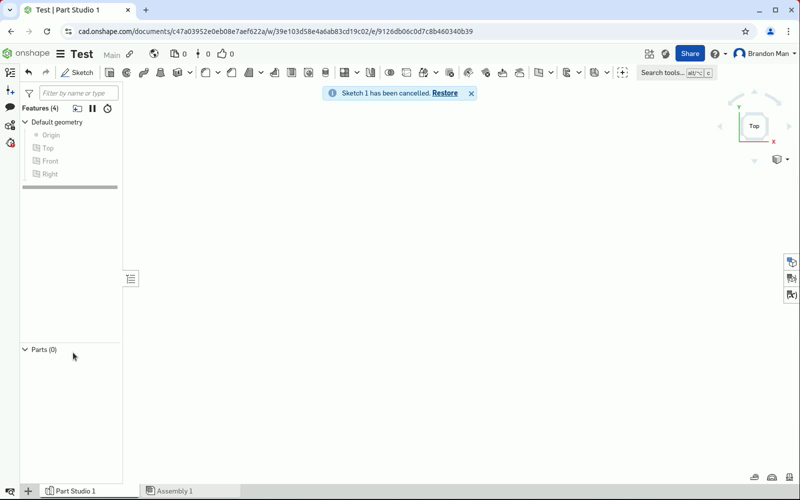
key(space)
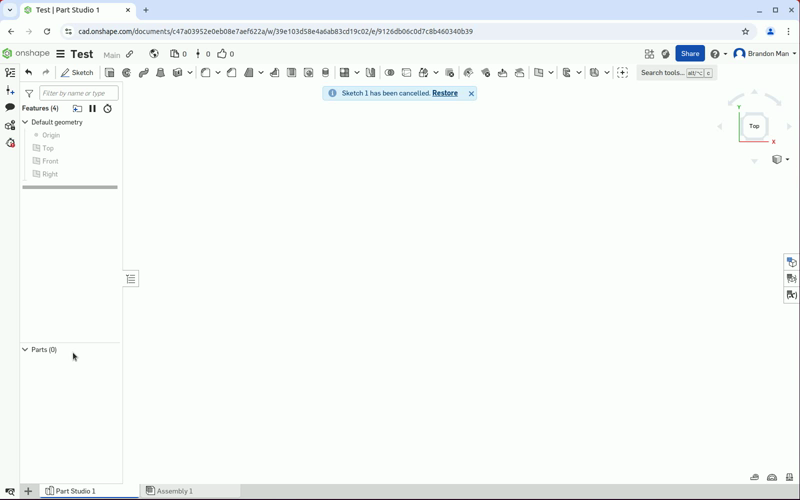
key_down(shift)
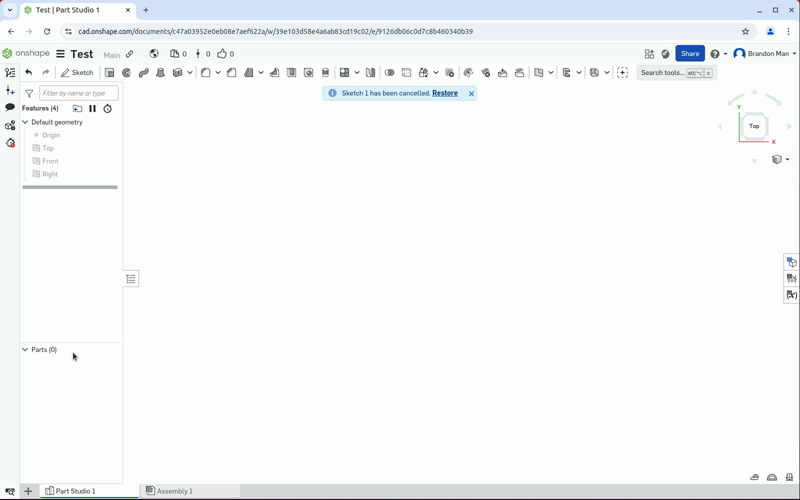
key(up)
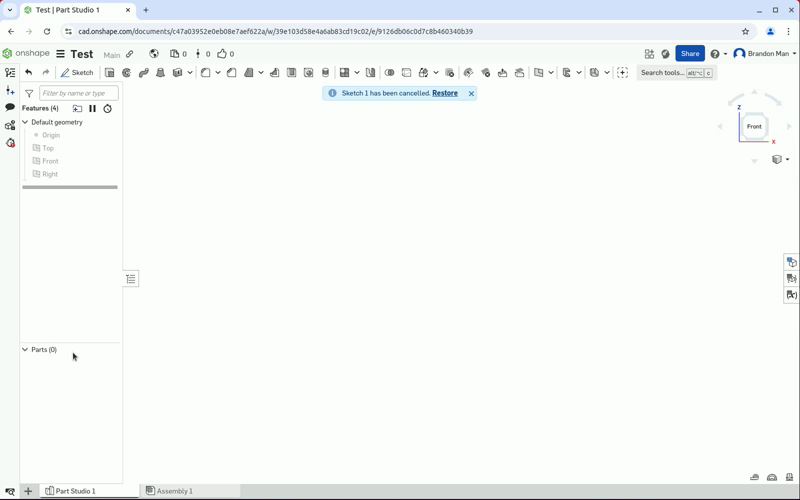
key_up(shift)
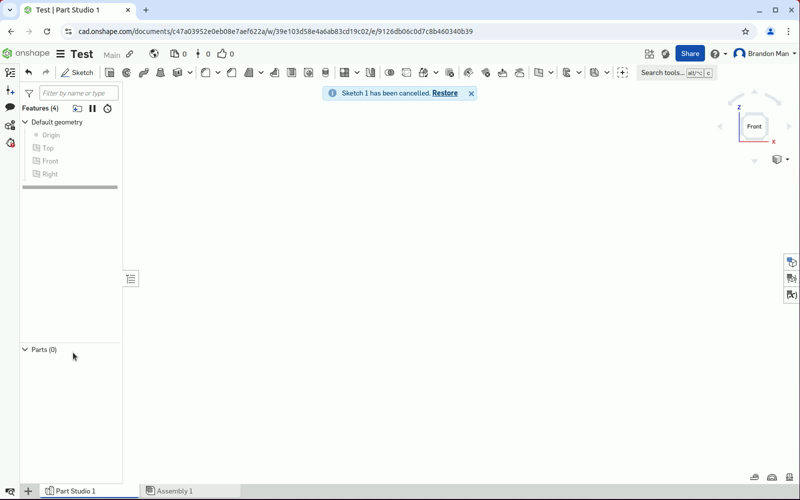
key(space)
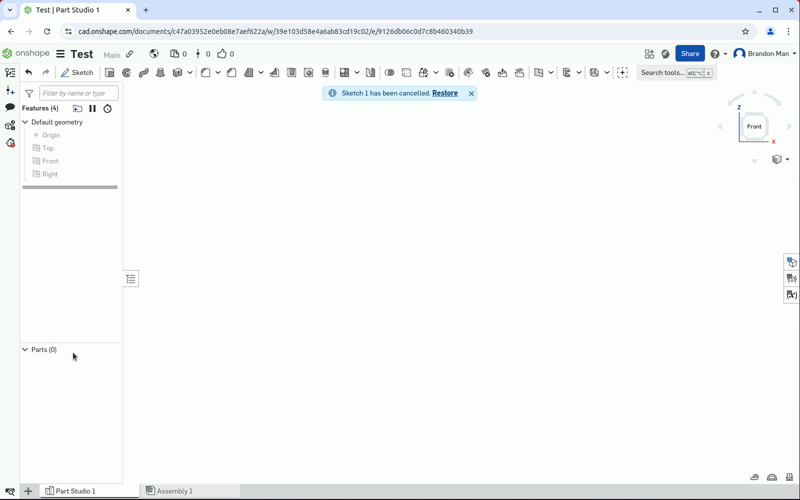
key_down(shift)
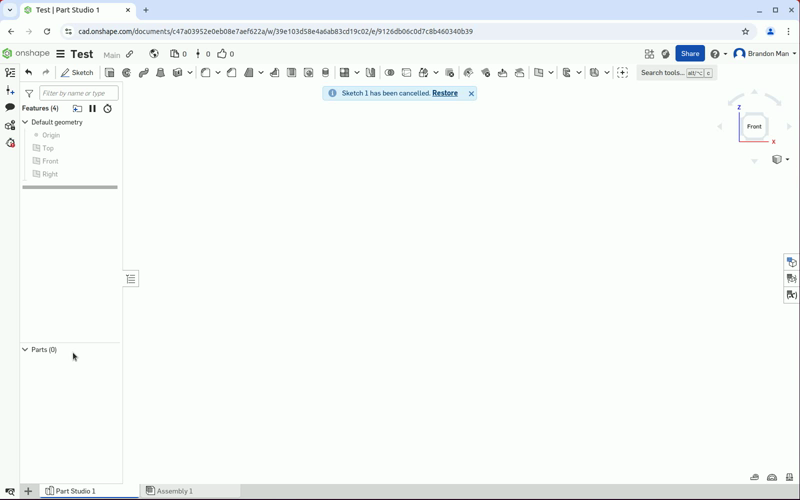
key(left)
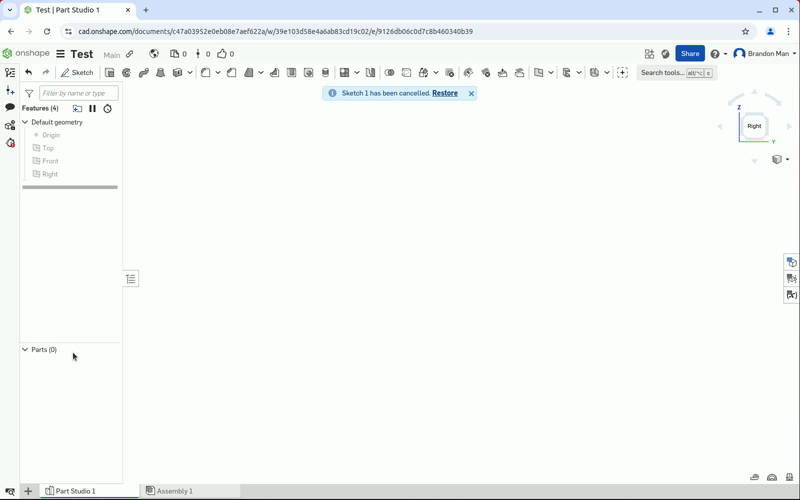
key_up(shift)
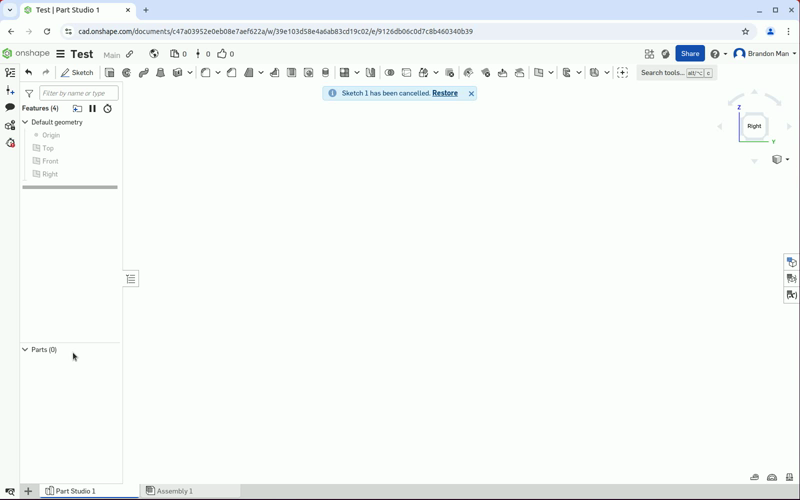
mouse_move(73, 352)
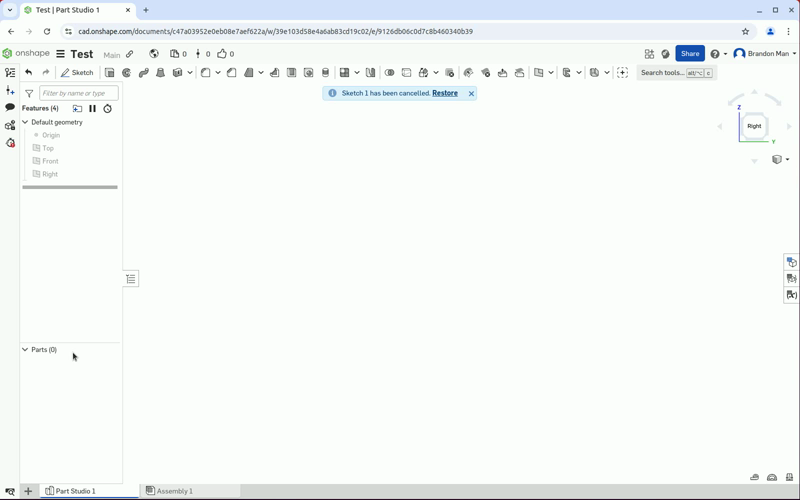
key(shift+y)
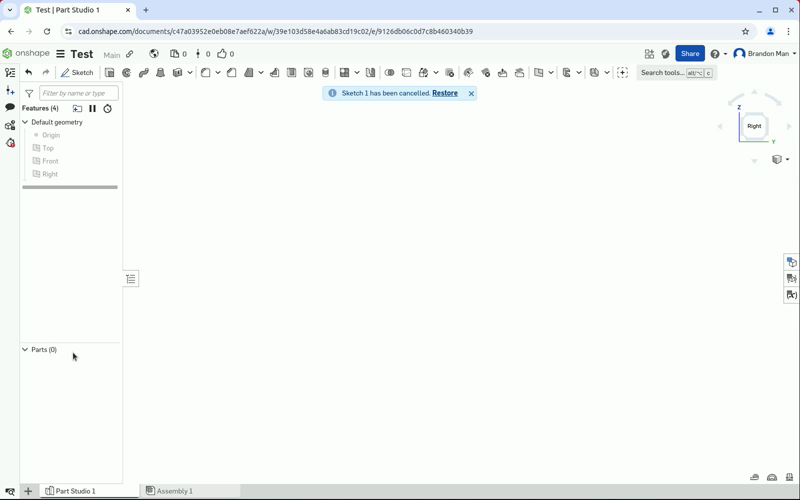
key(shift+s)
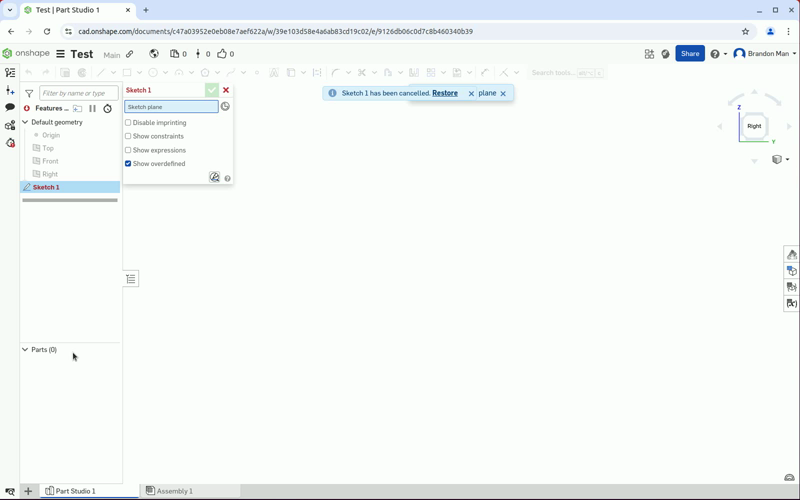
mouse_move(73, 176)
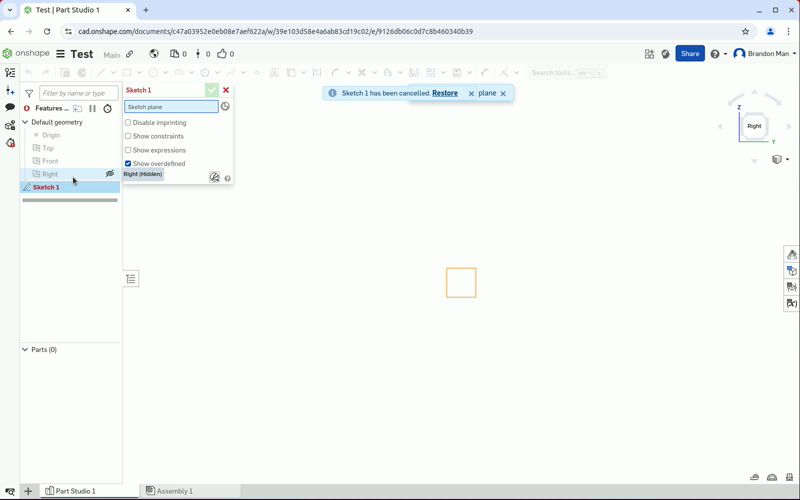
click(73, 176)
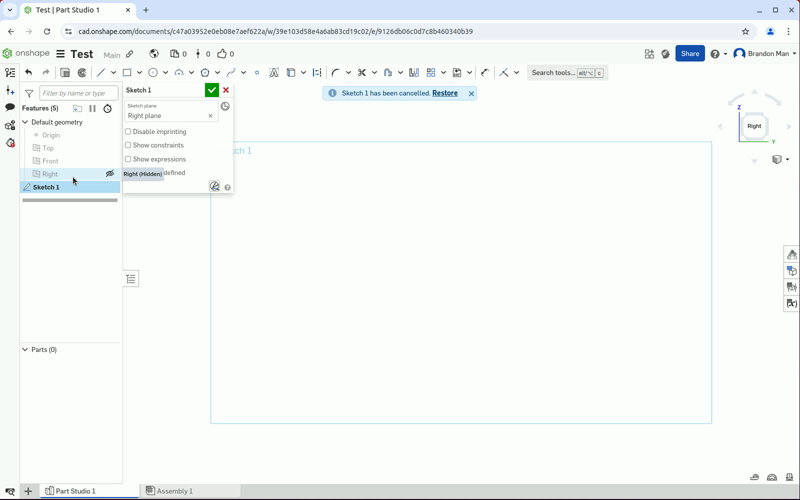
mouse_move(73, 352)
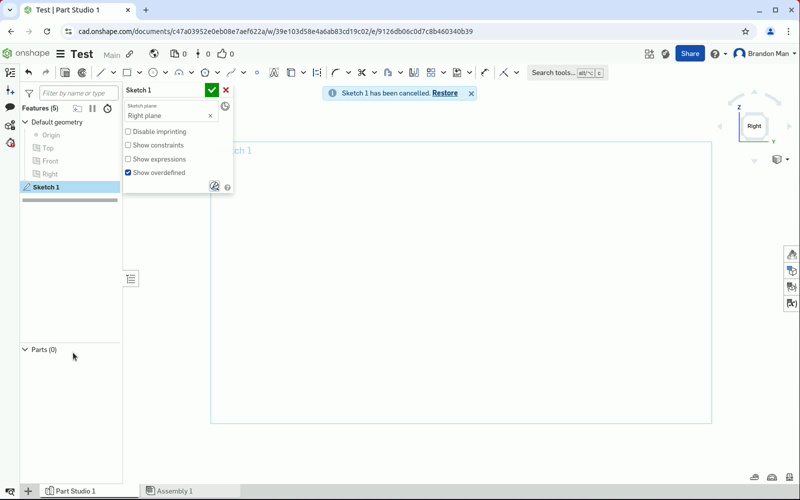
key(y)
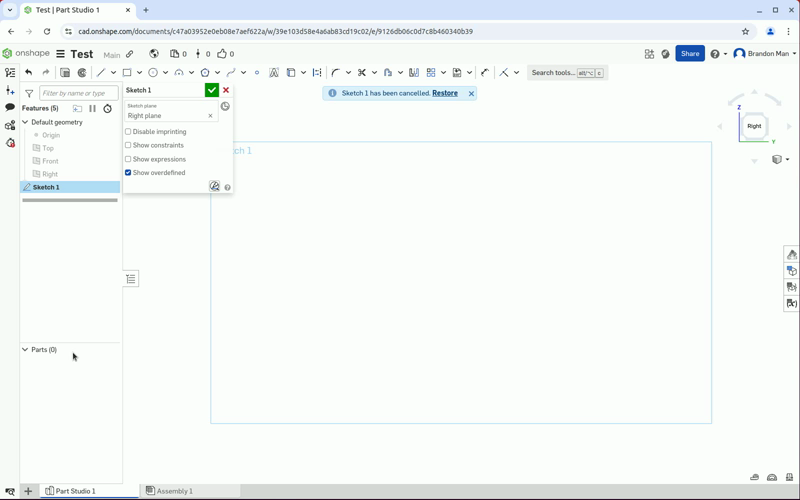
key(l)
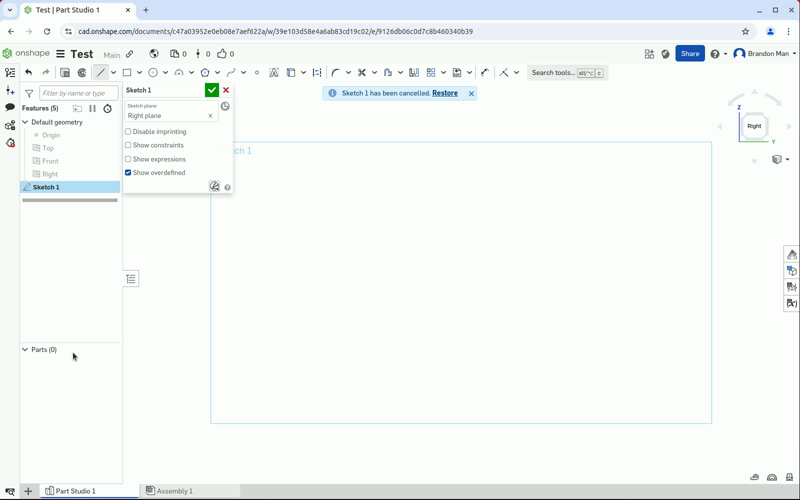
key_down(shift)
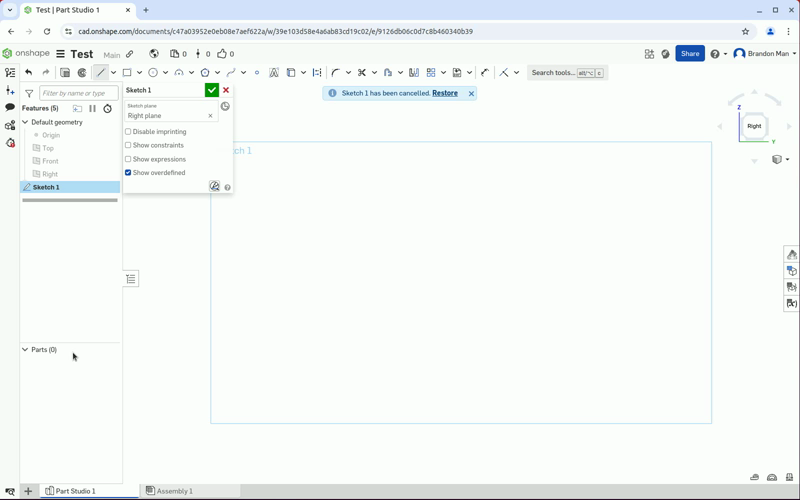
mouse_move(362, 381)
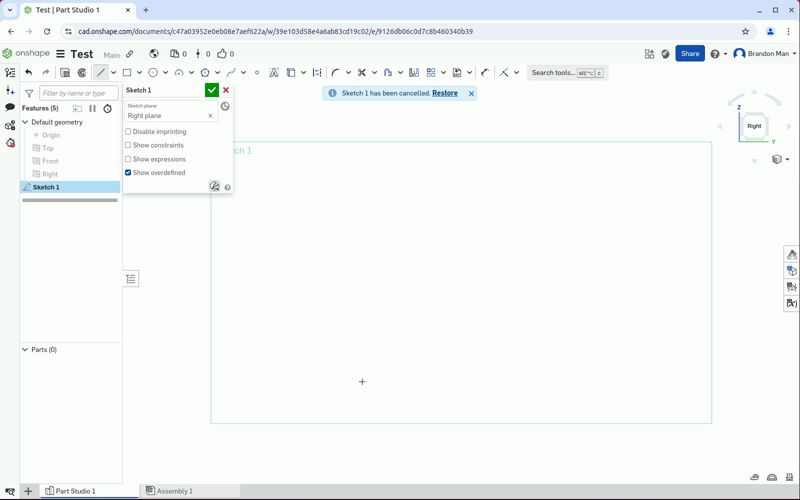
click(362, 381)
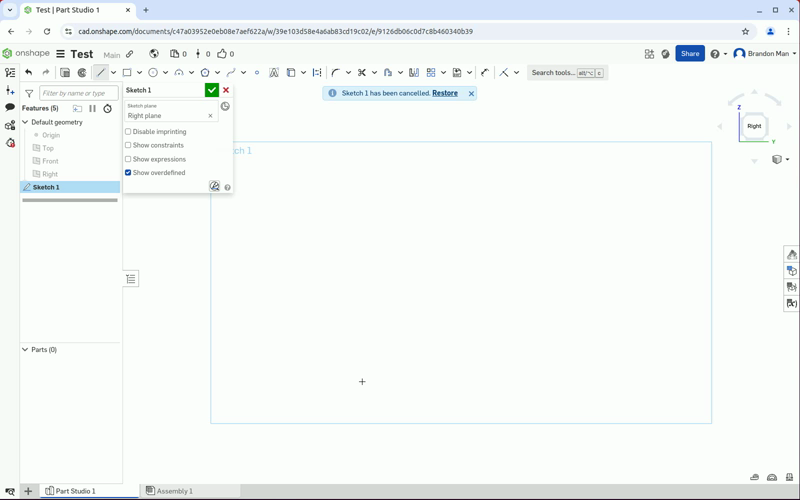
key_up(shift)
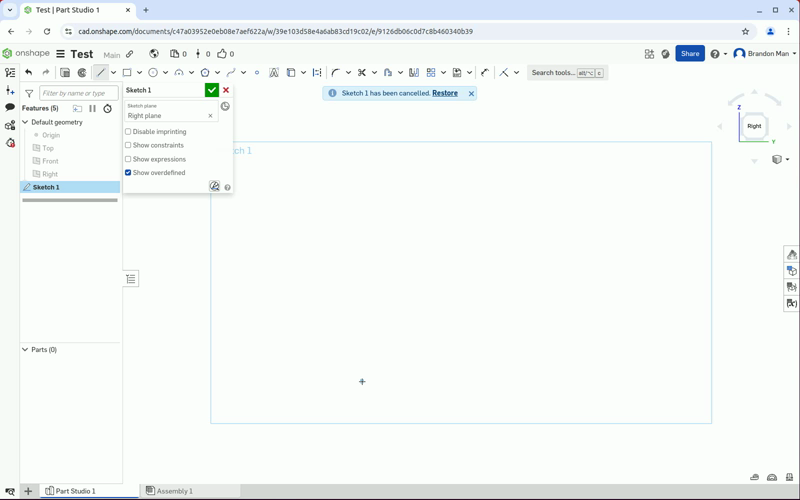
key_down(shift)
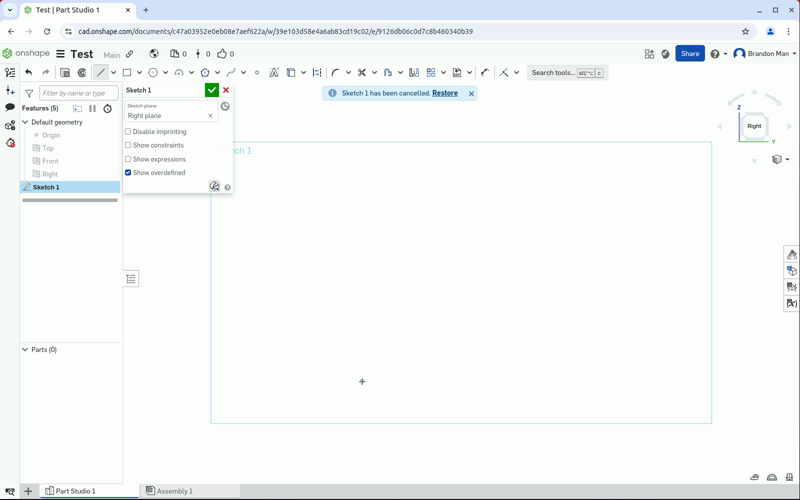
mouse_move(572, 381)
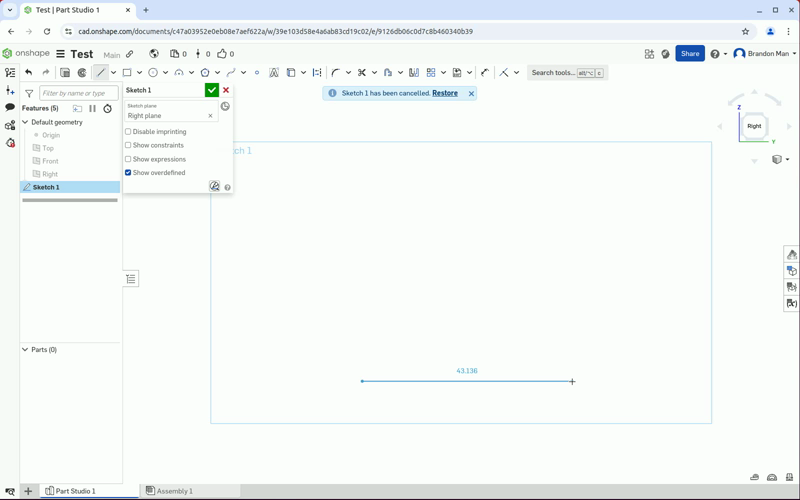
click(572, 381)
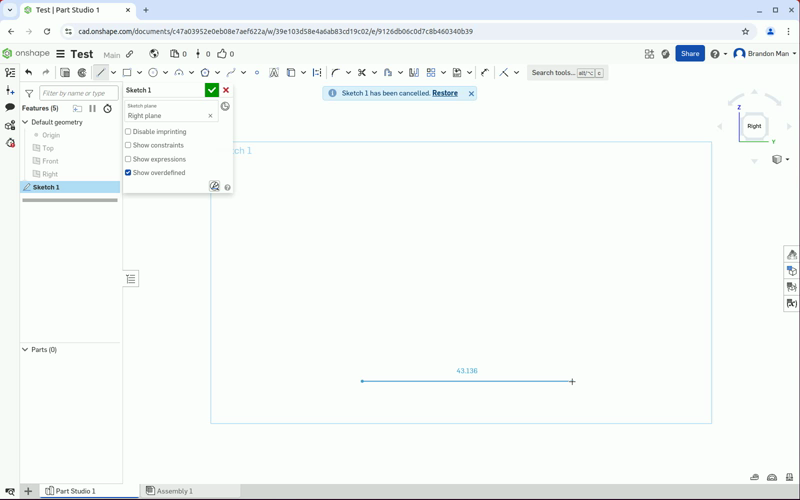
key_up(shift)
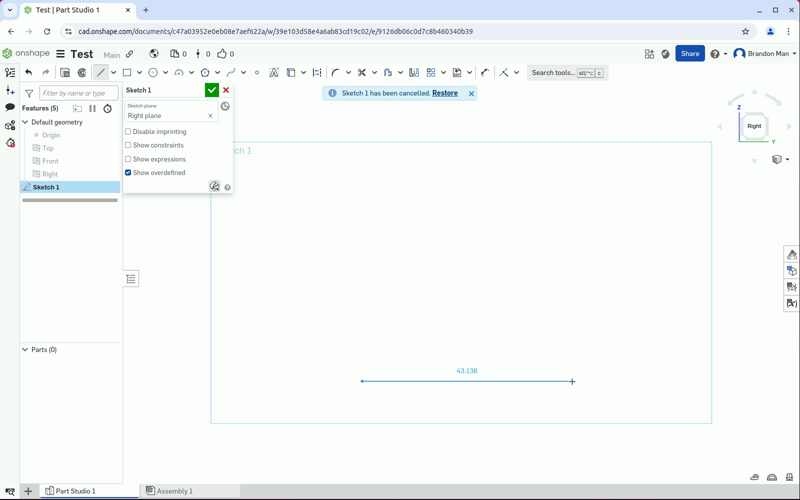
key_down(shift)
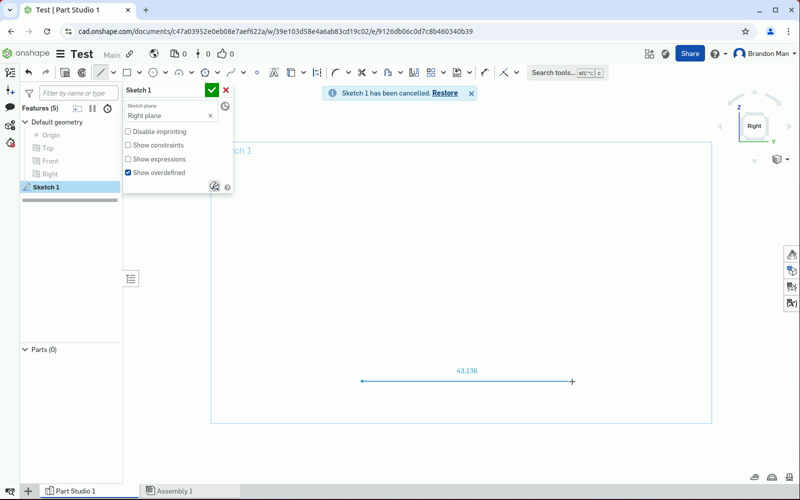
mouse_move(572, 171)
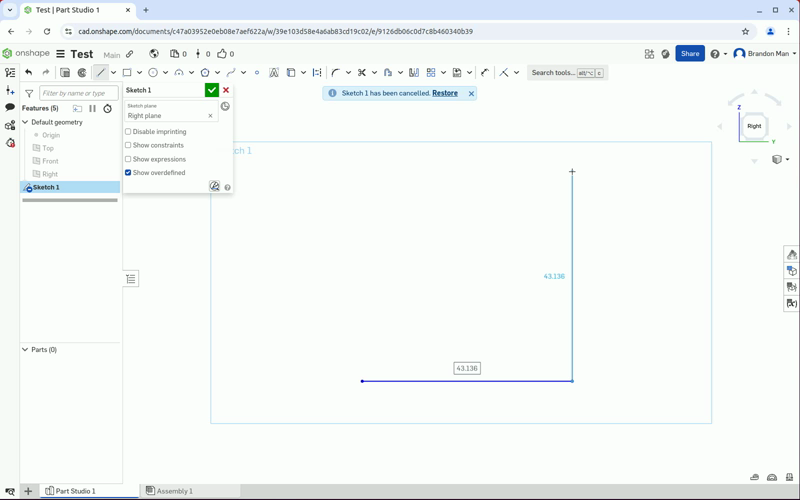
click(572, 171)
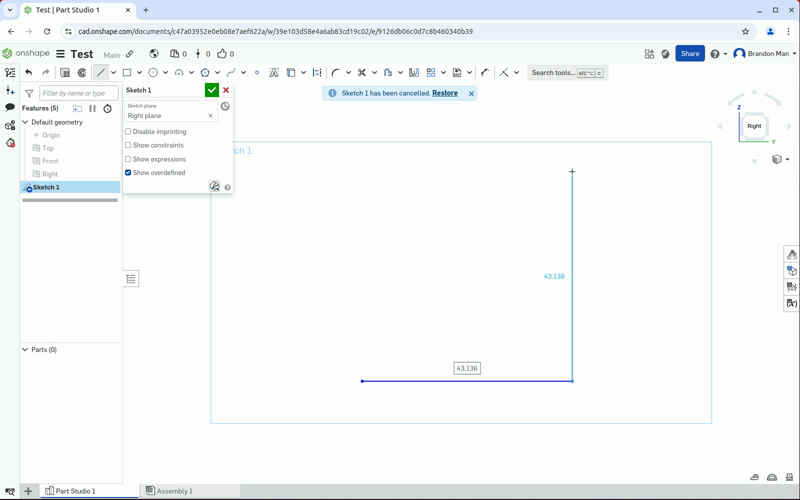
key_up(shift)
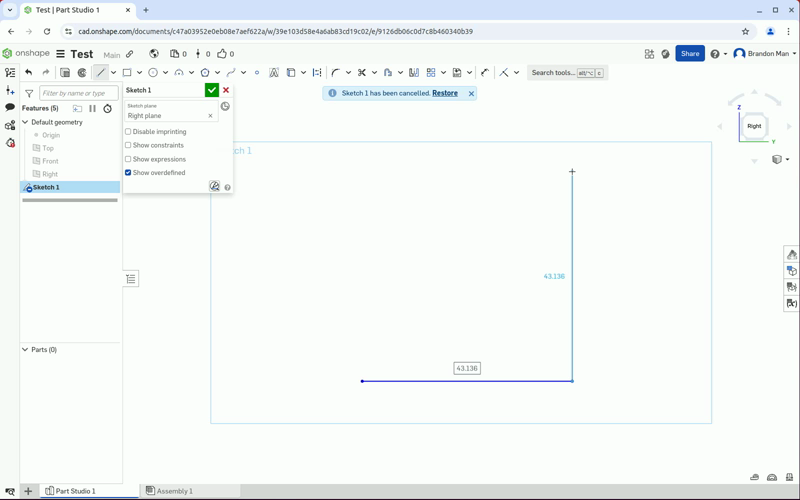
key_down(shift)
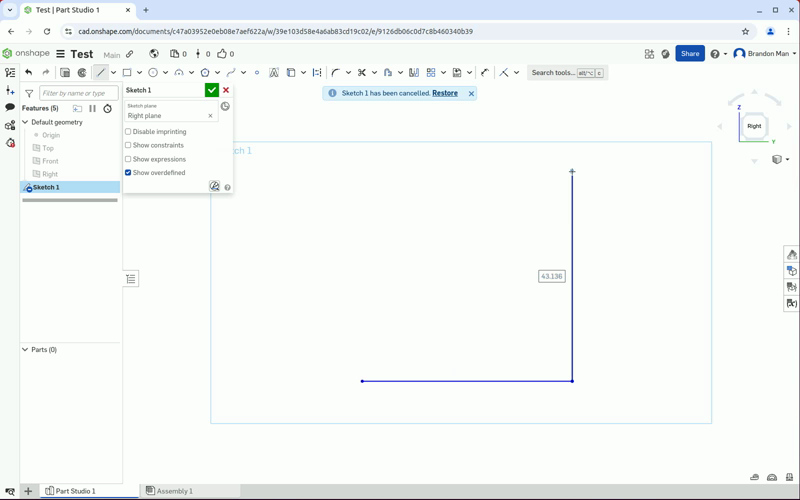
mouse_move(362, 171)
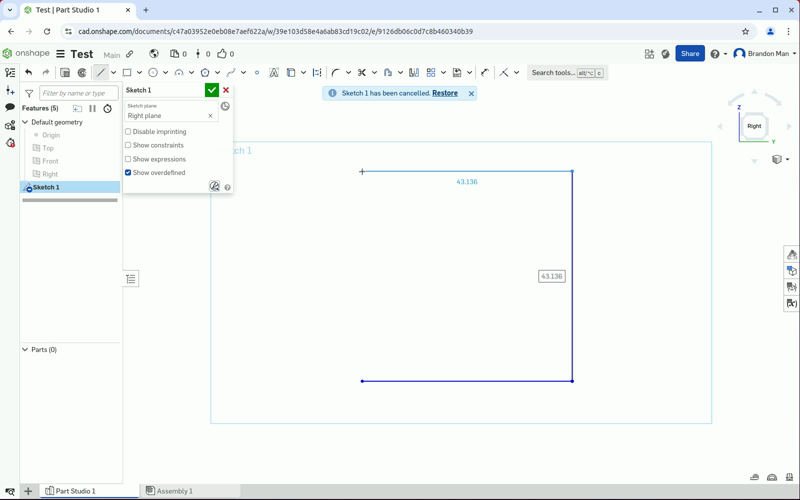
click(362, 171)
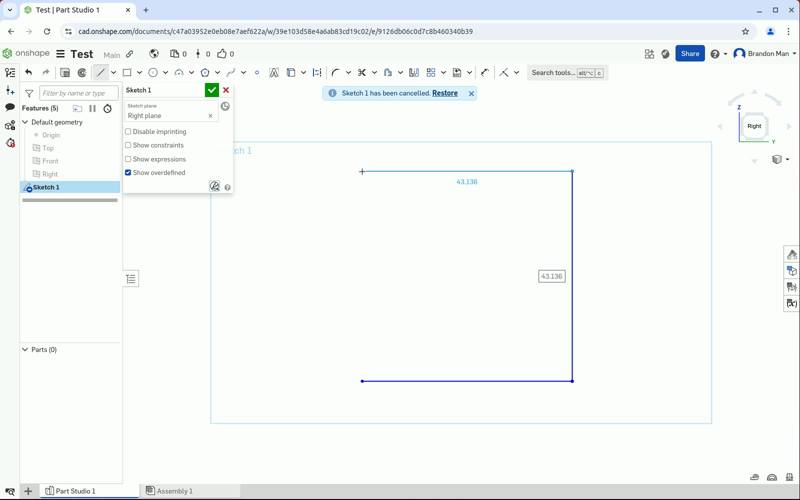
key_up(shift)
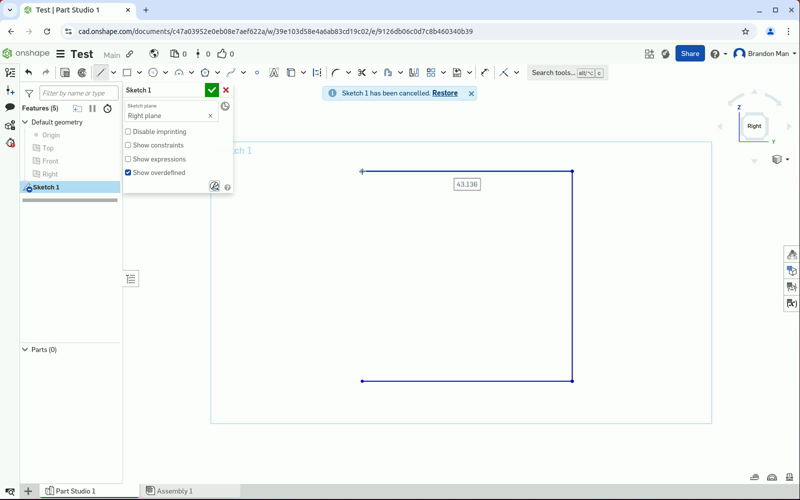
key_down(shift)
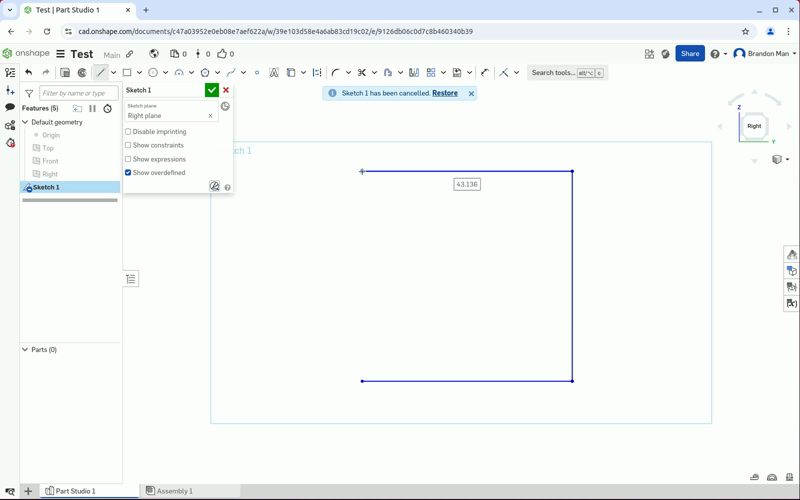
mouse_move(362, 381)
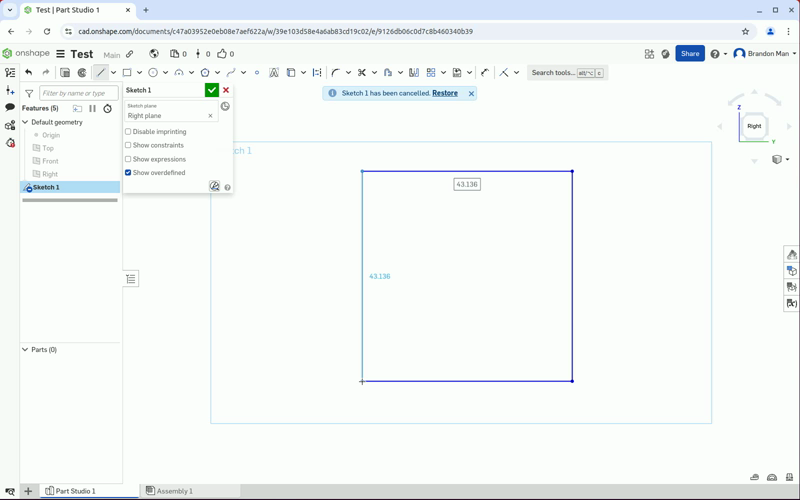
key_up(shift)
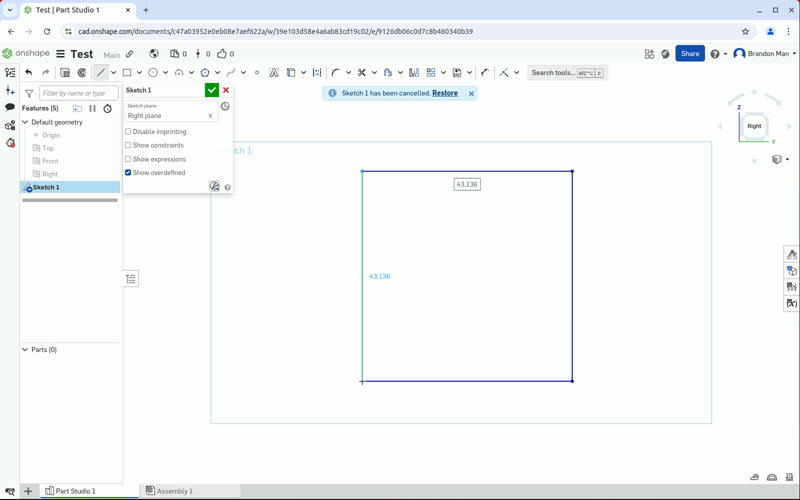
click(362, 381)
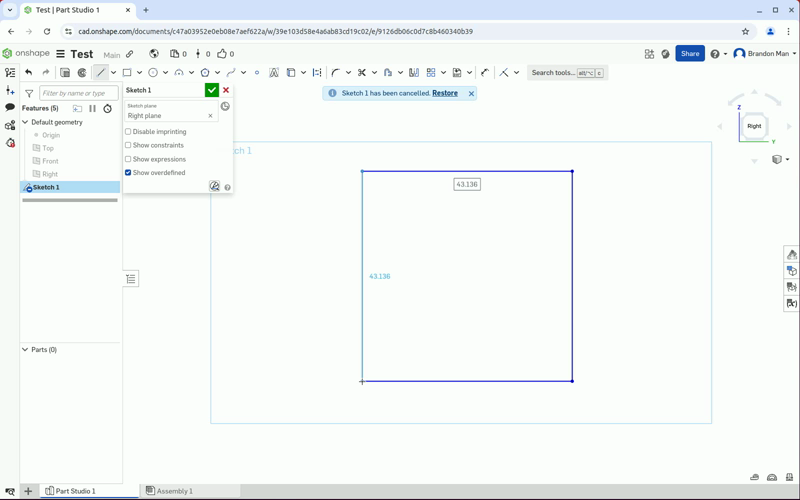
key(esc)
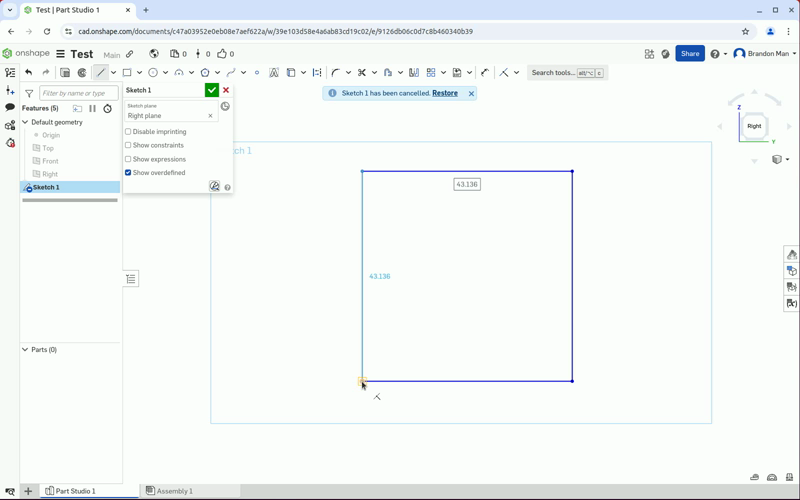
mouse_move(433, 288)
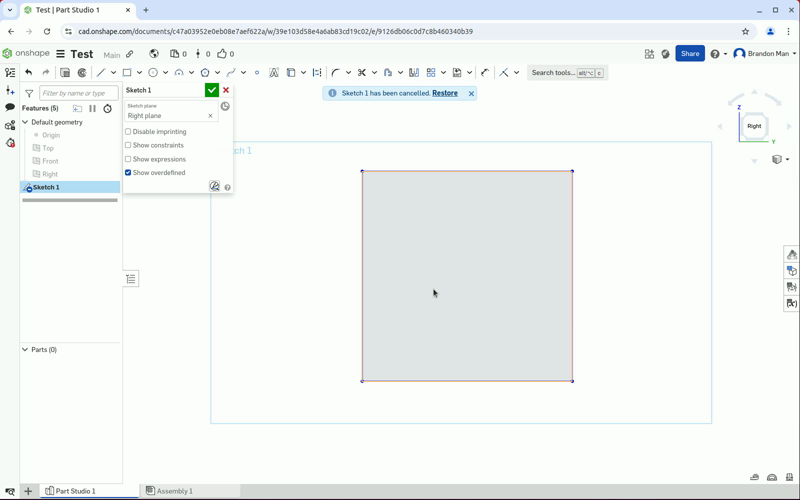
click(433, 288)
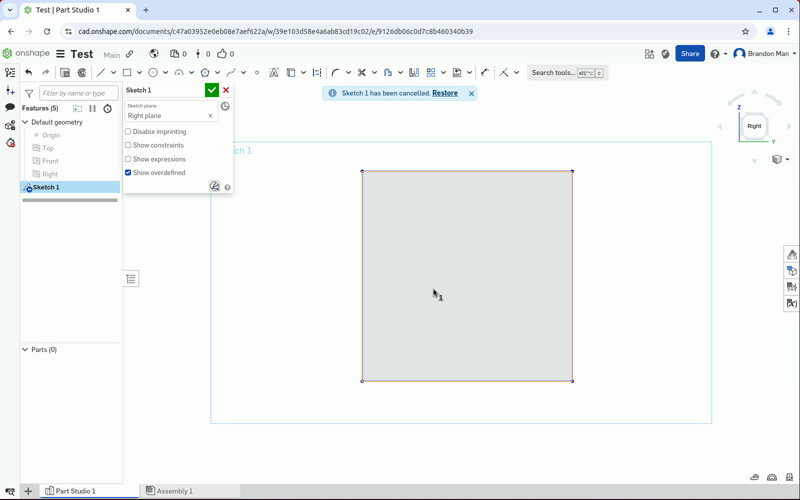
mouse_move(73, 352)
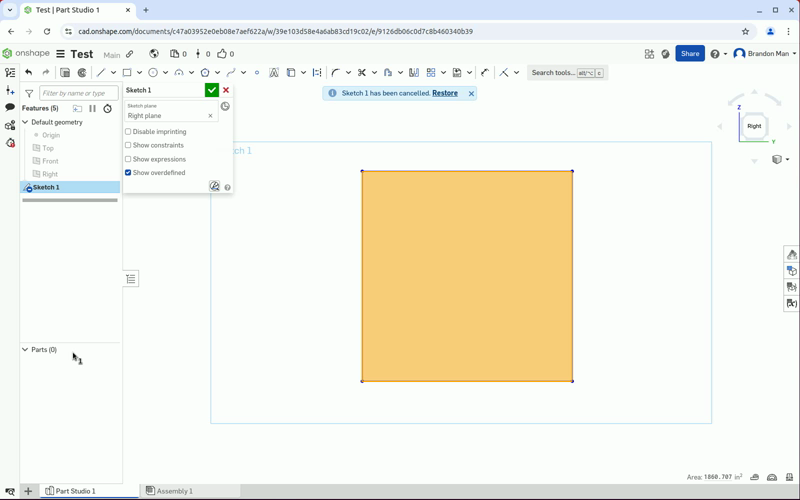
key(shift+y)
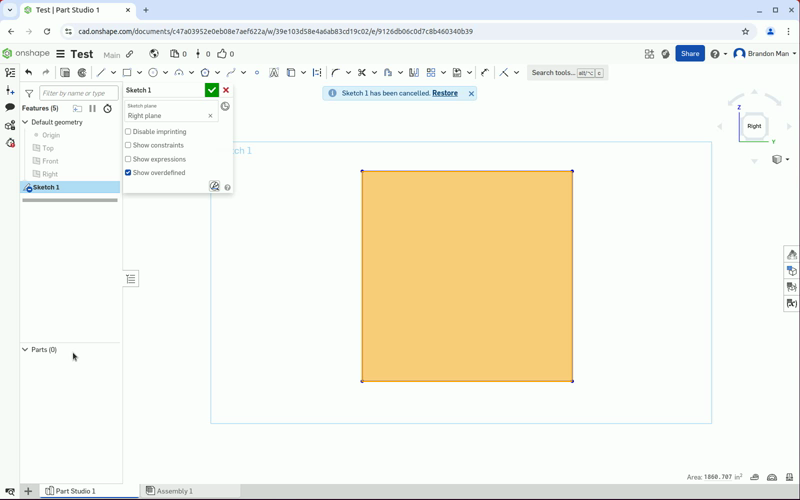
key(shift+e)
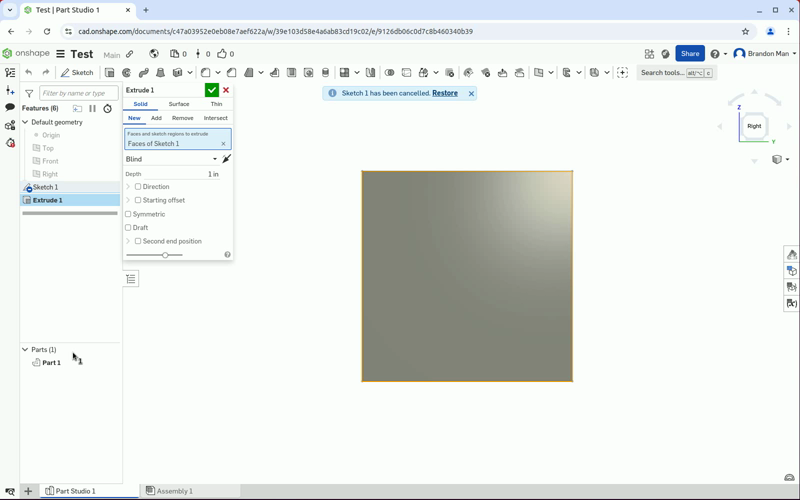
mouse_move(143, 106)
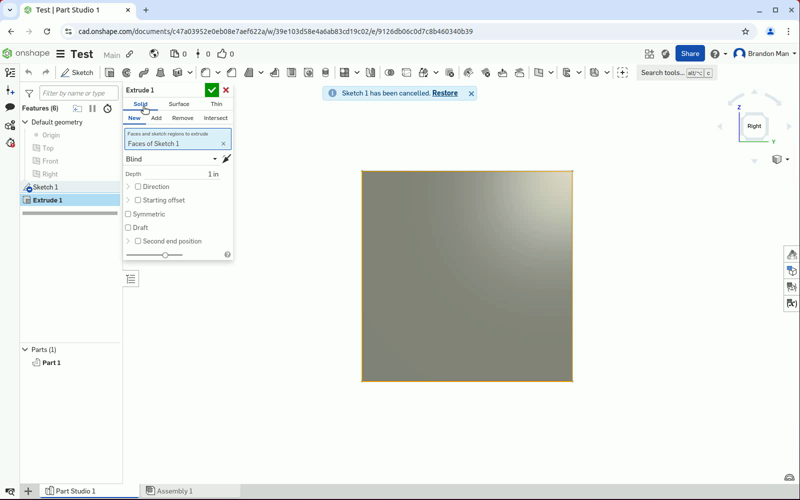
click(143, 106)
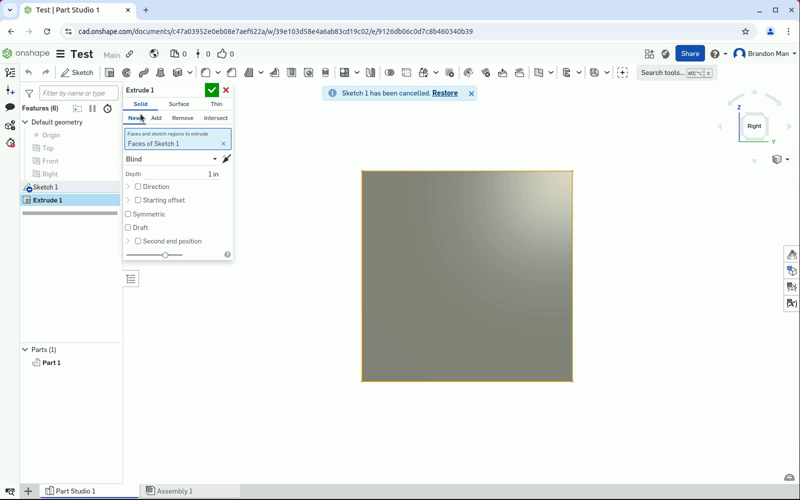
mouse_move(137, 120)
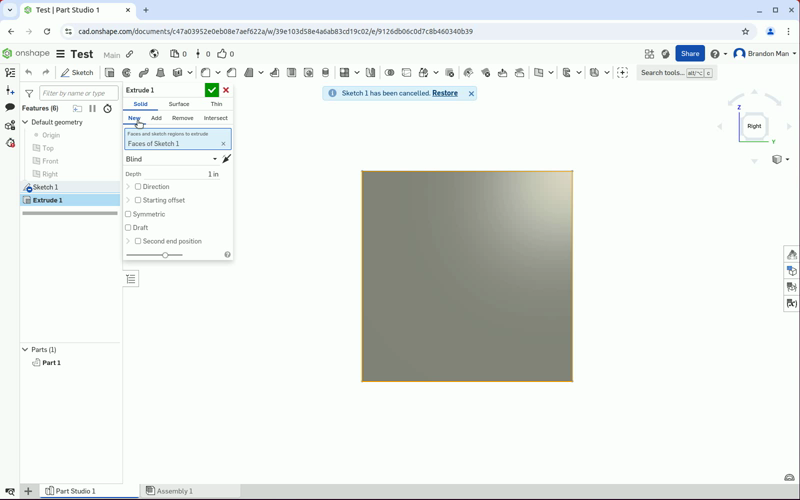
click(137, 120)
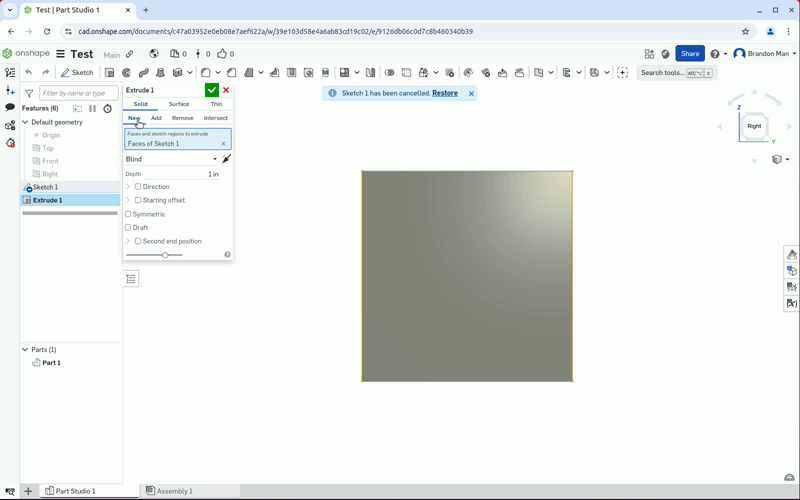
key(tab, 4)
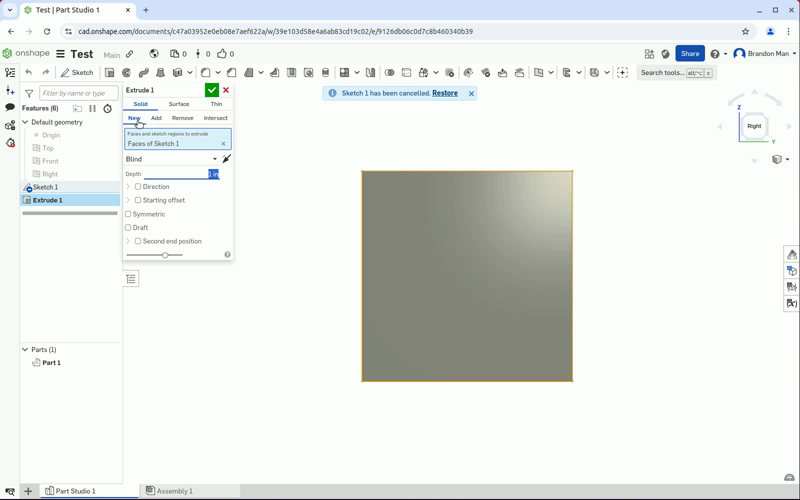
text(43.328)
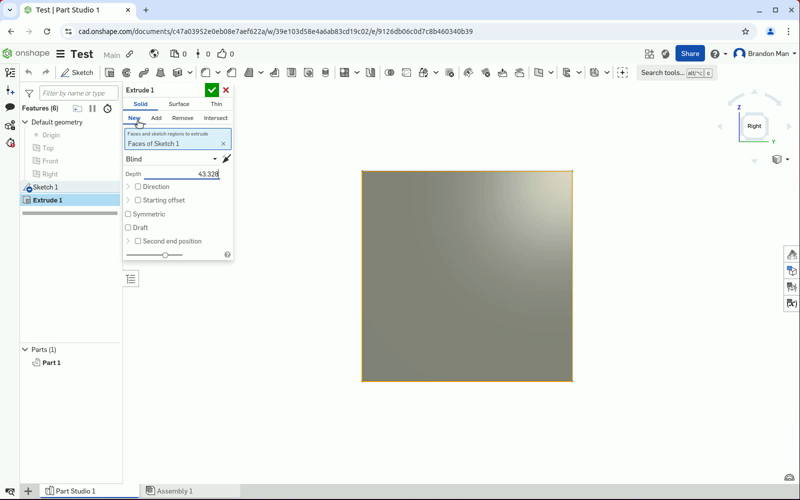
key(tab, 3)
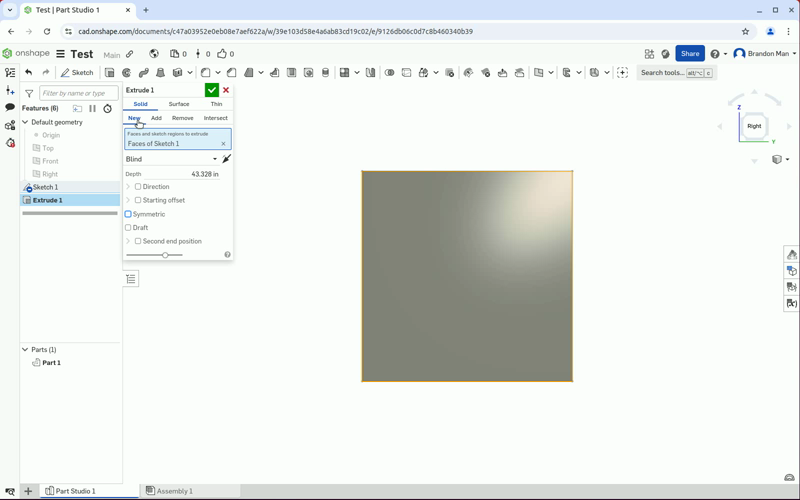
key(space)
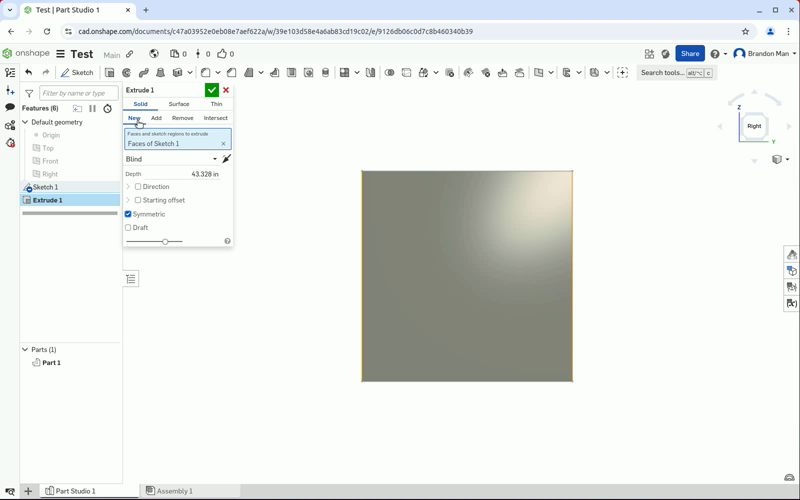
key(enter)
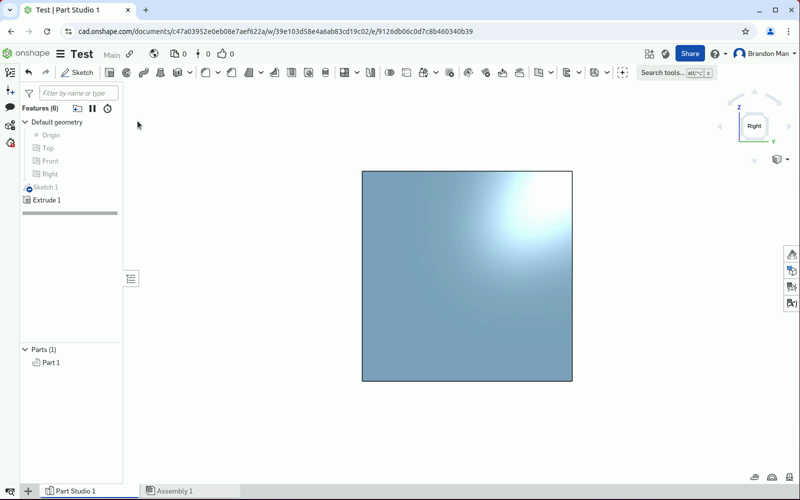
key(shift+h)
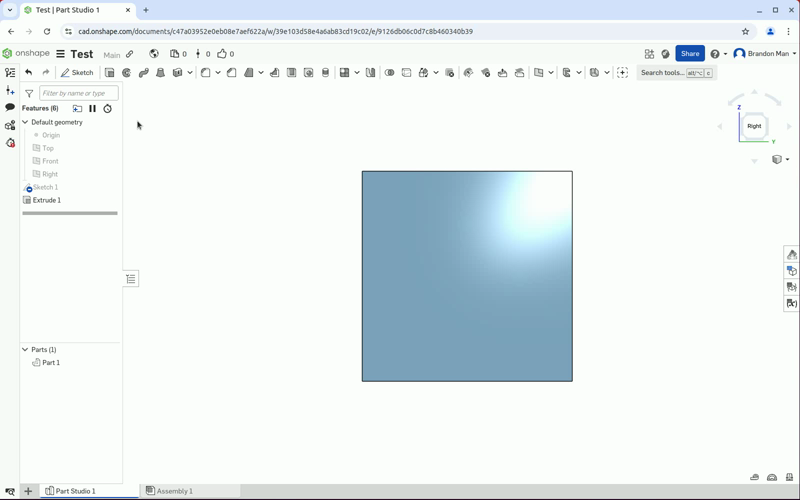
key(shift+h)
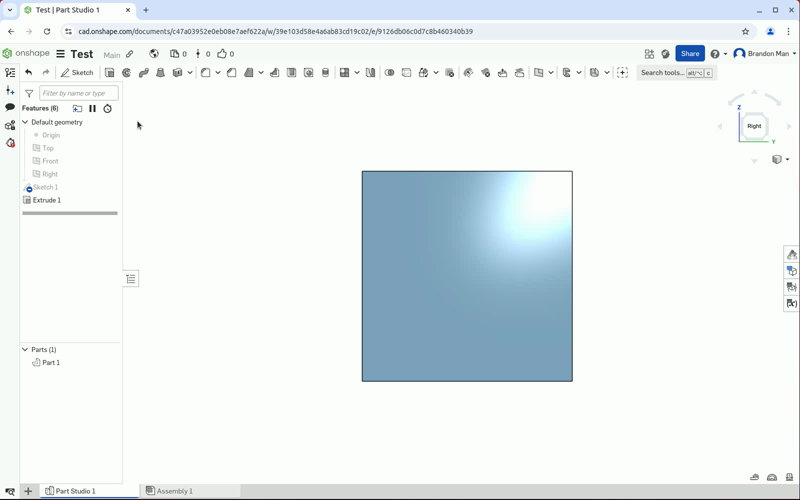
mouse_move(73, 189)
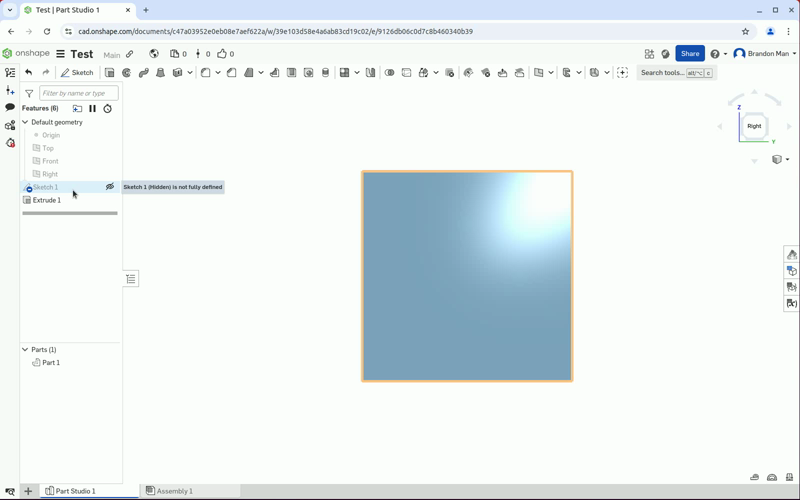
click(73, 189)
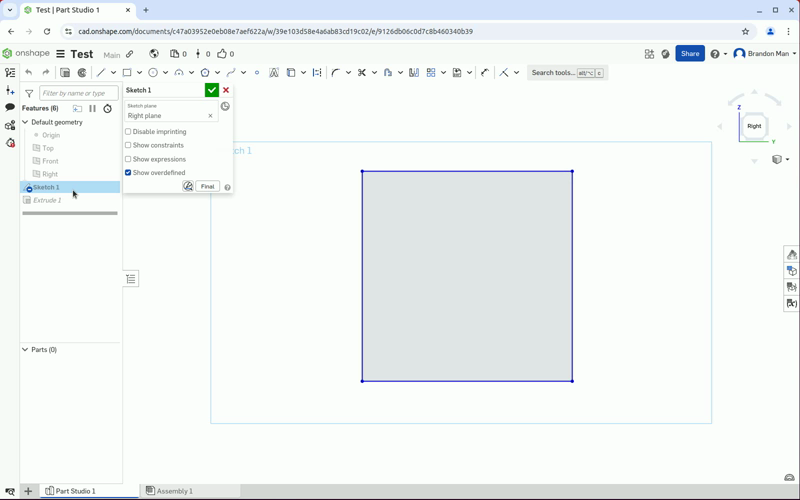
mouse_move(229, 92)
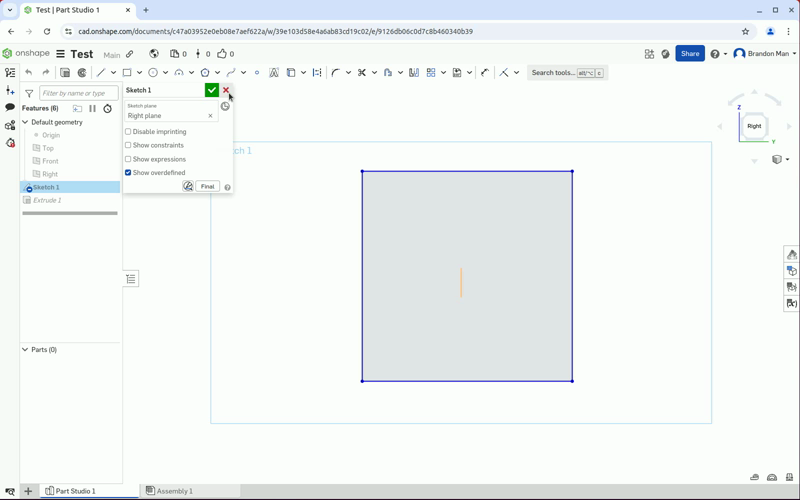
click(229, 92)
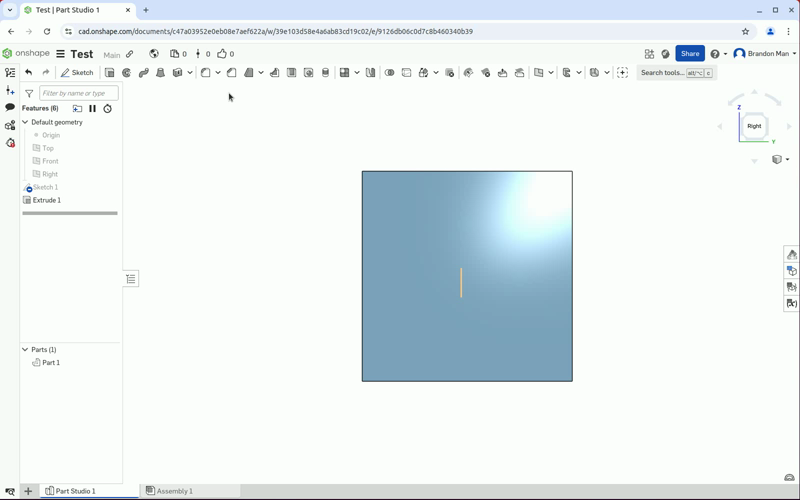
mouse_move(73, 352)
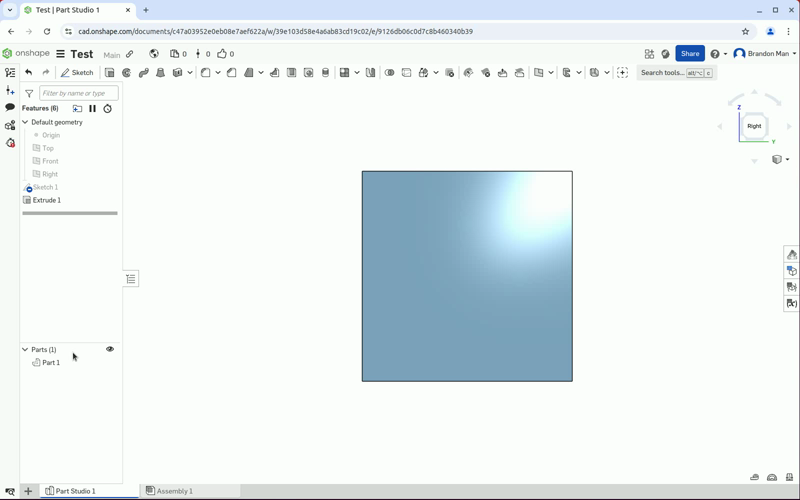
key(y)
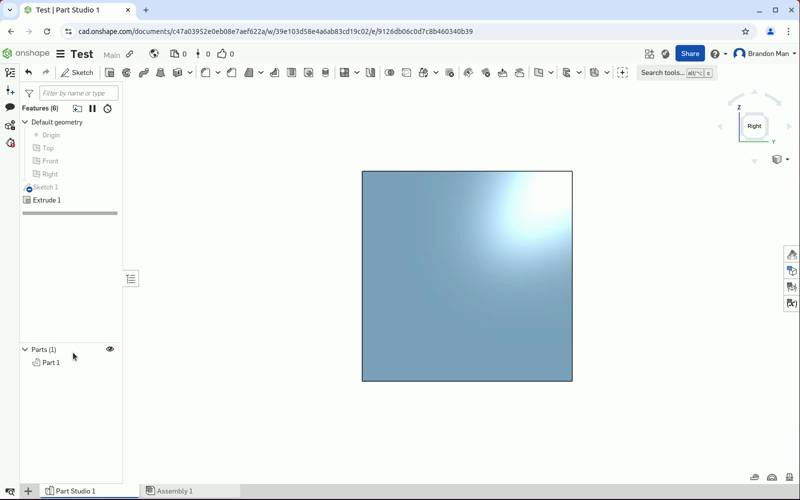
key(shift+p)
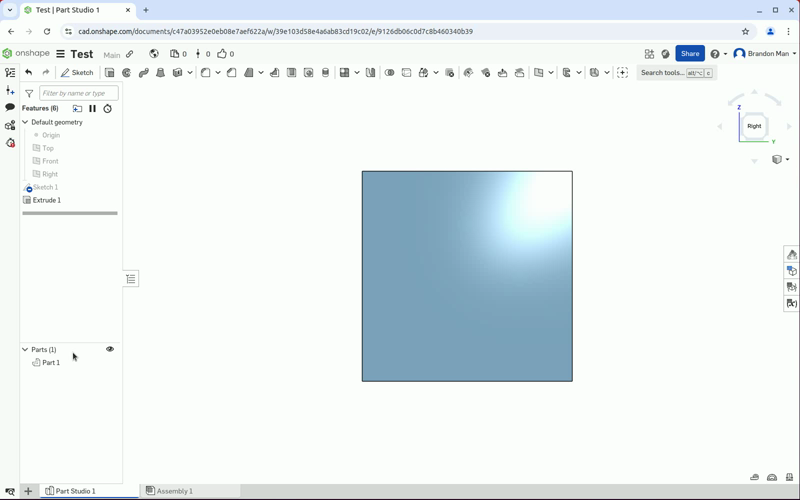
key(space)
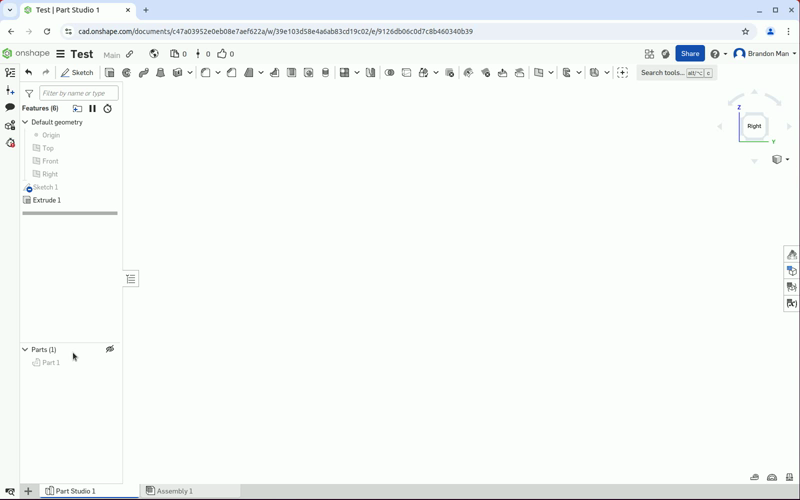
key_down(shift)
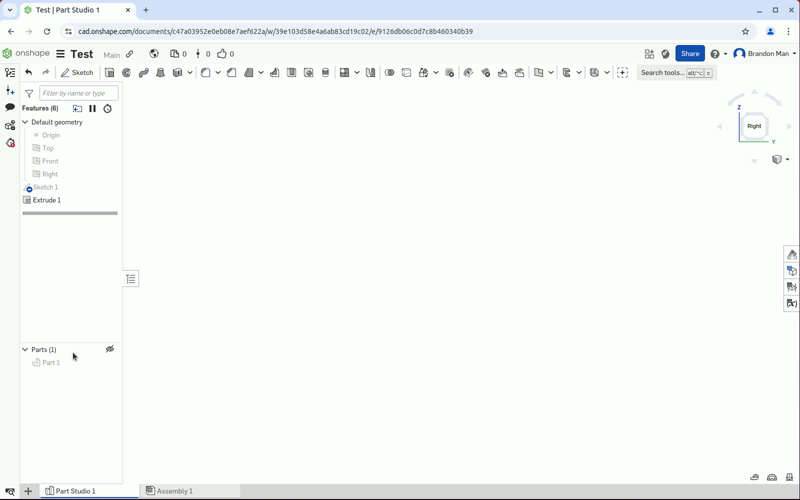
key(right)
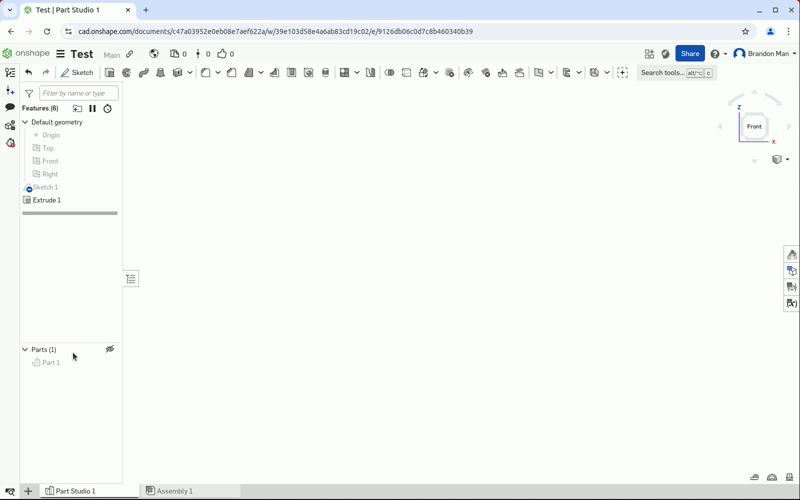
key_up(shift)
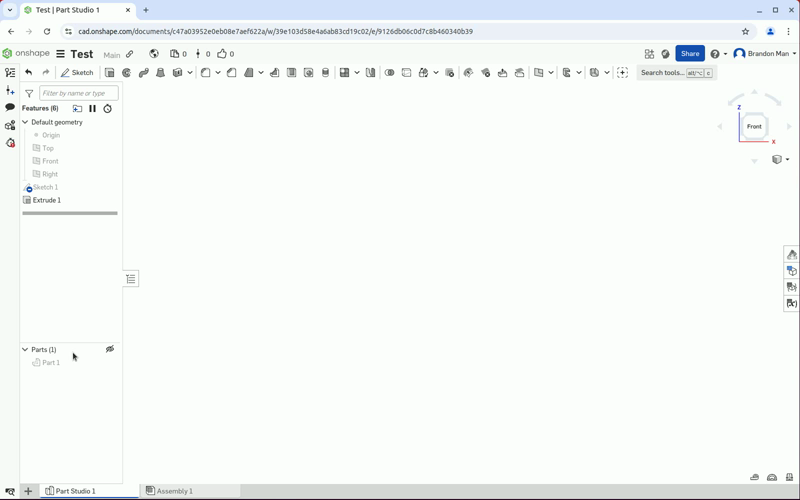
mouse_move(73, 352)
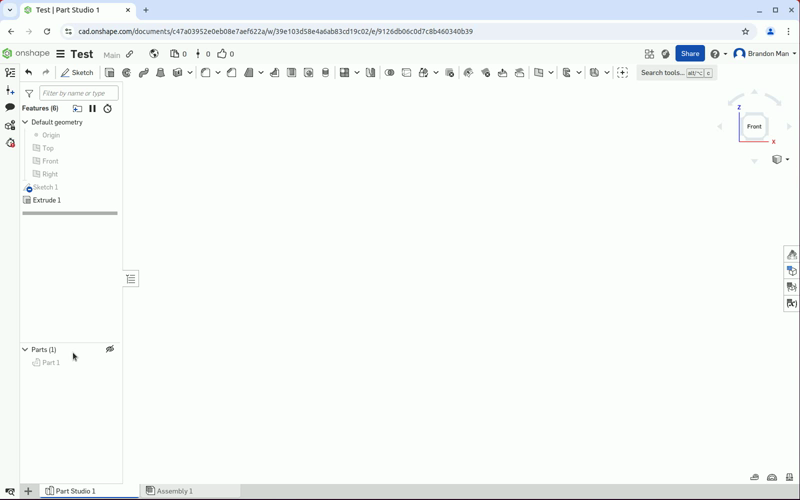
key(shift+y)
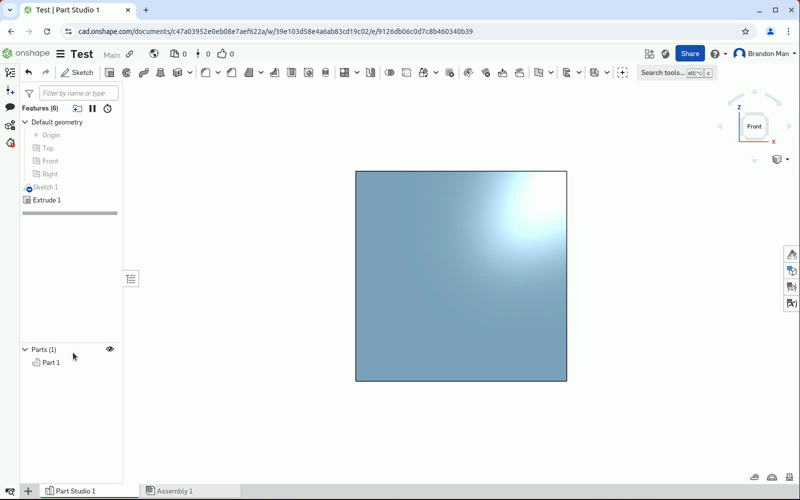
mouse_move(541, 75)
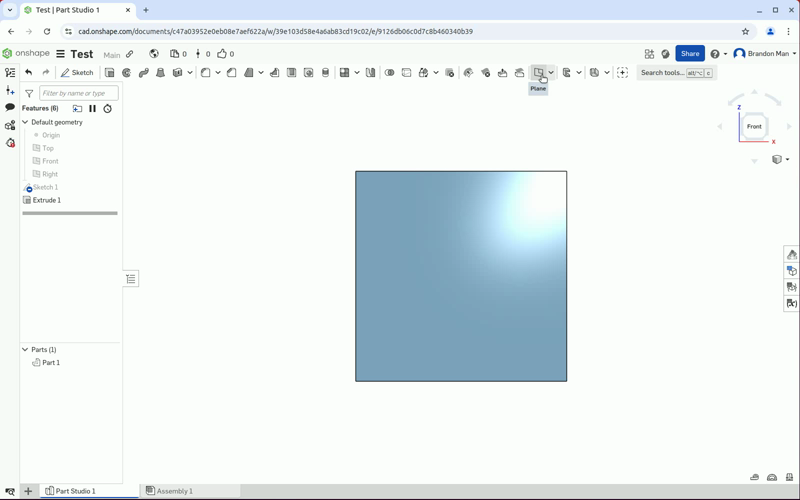
click(541, 75)
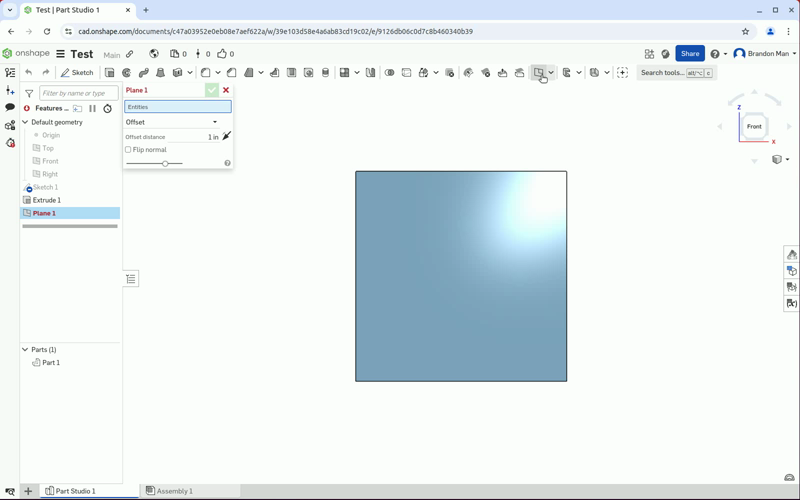
mouse_move(73, 163)
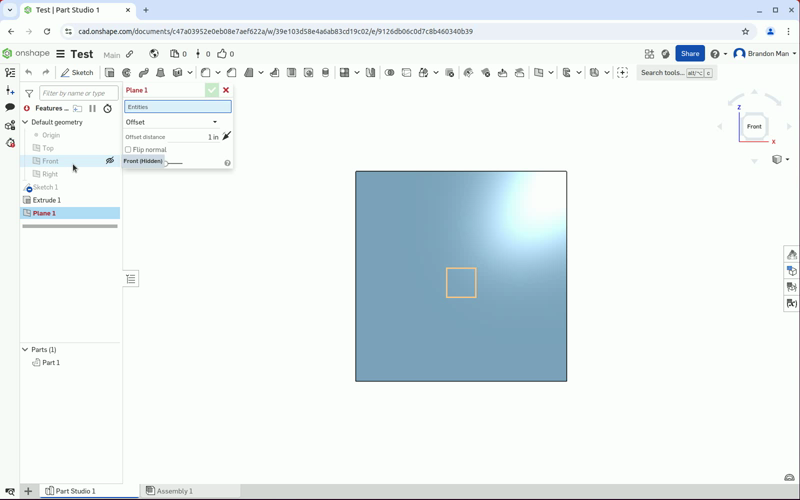
click(73, 163)
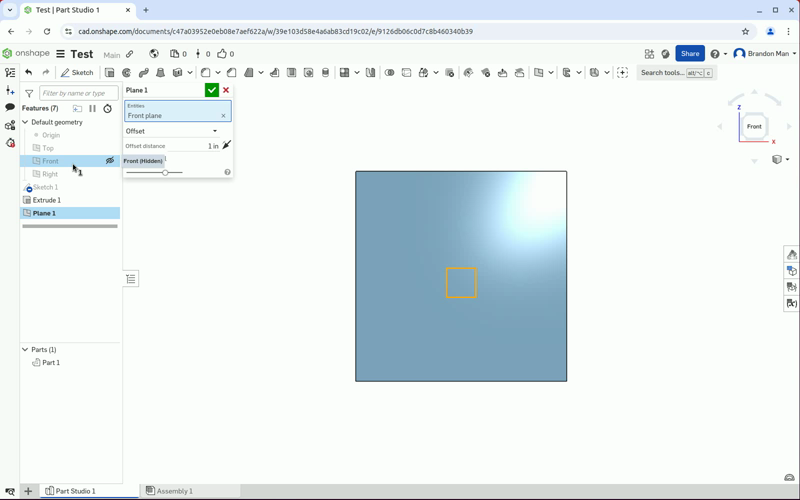
key(tab, 2)
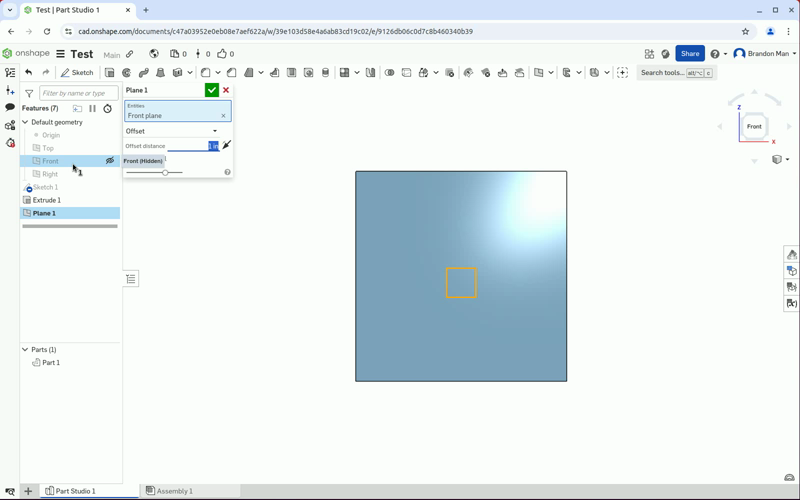
text(20.212)
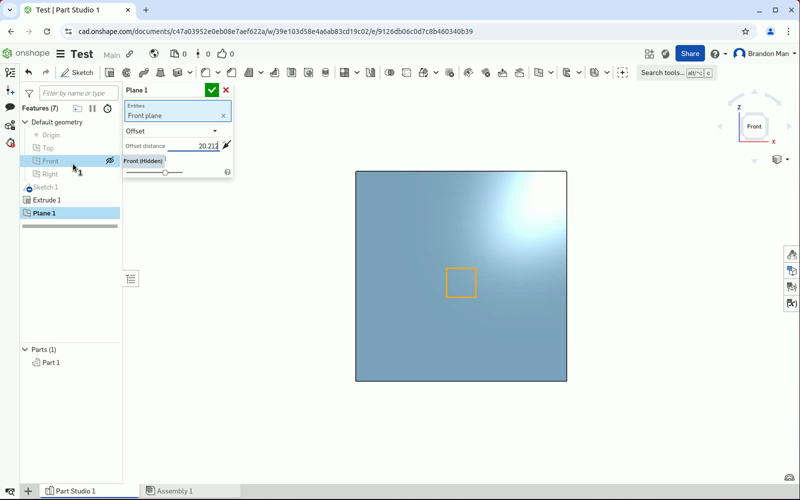
key(enter, 2)
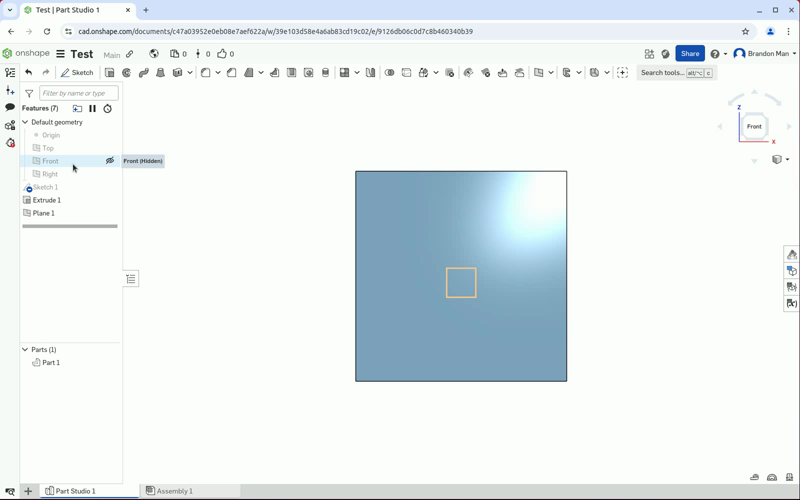
key(shift+s)
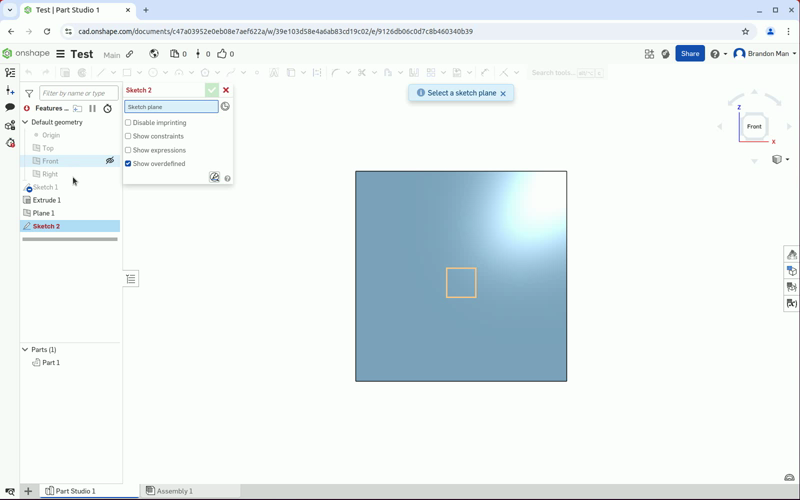
mouse_move(73, 215)
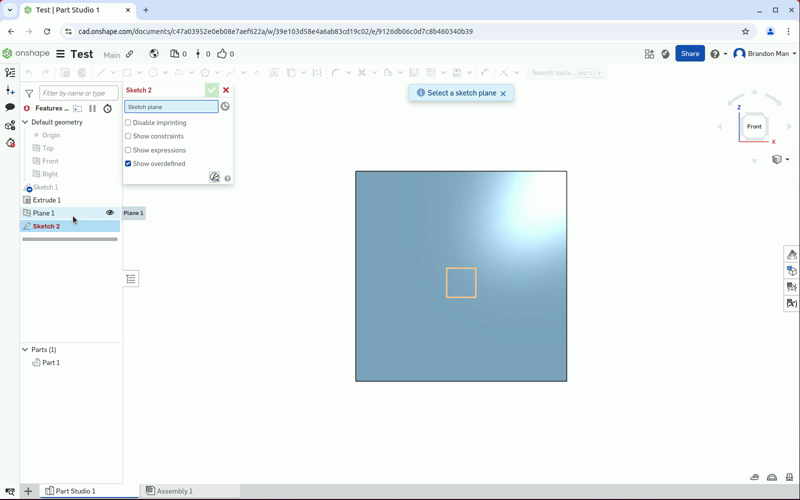
click(73, 215)
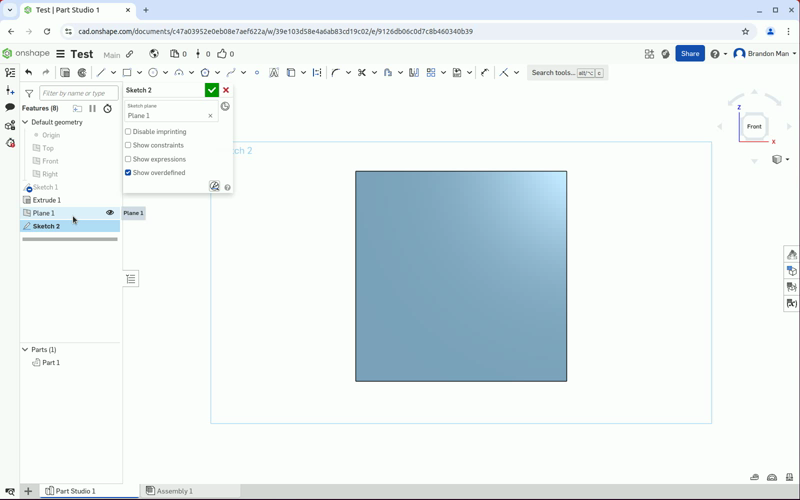
mouse_move(73, 352)
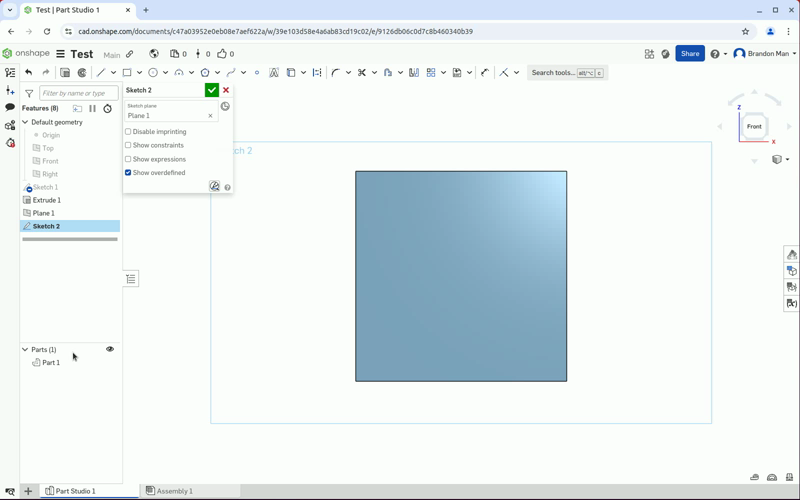
key(y)
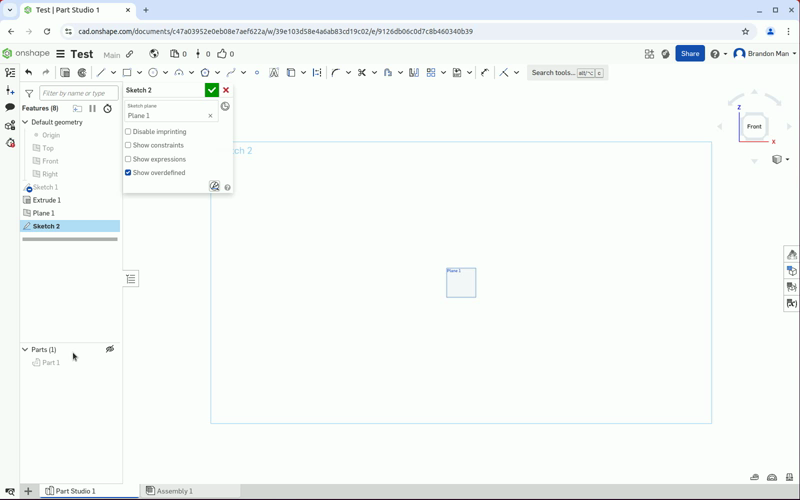
key(l)
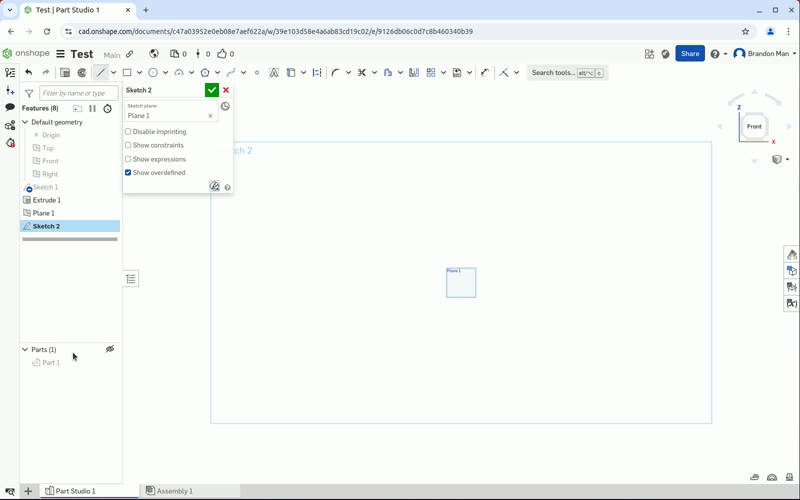
key_down(shift)
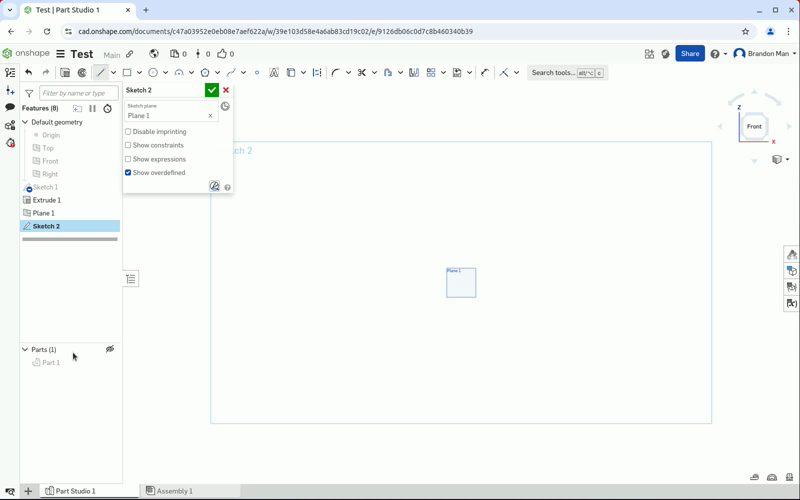
mouse_move(376, 360)
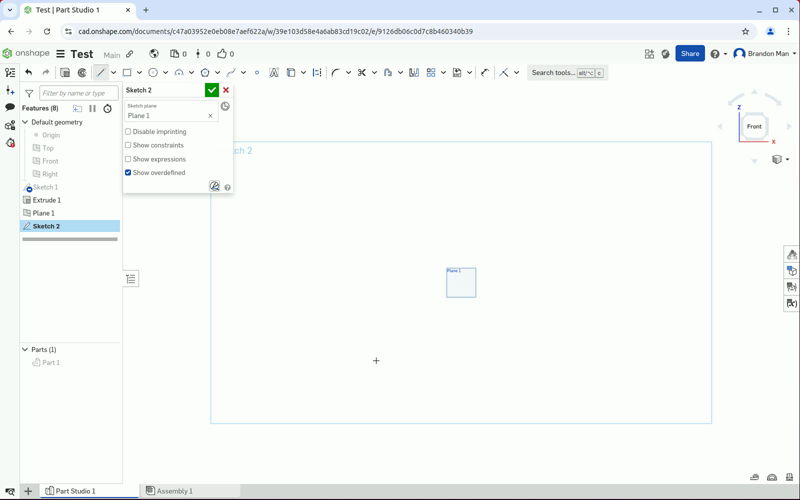
click(376, 360)
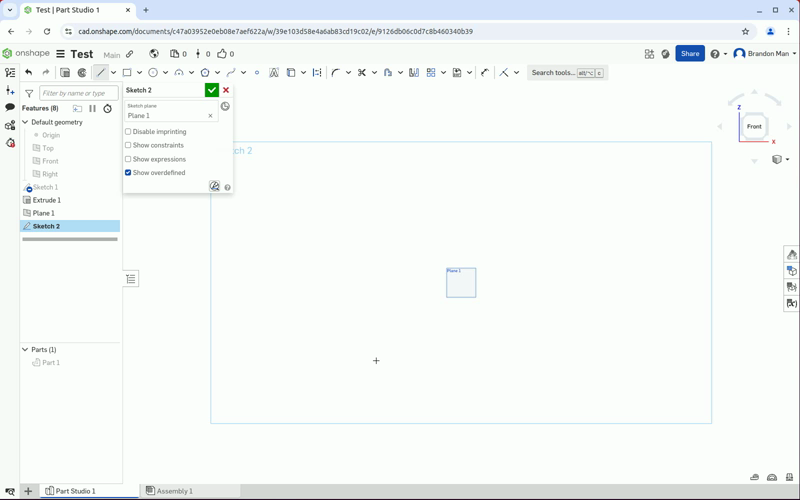
key_up(shift)
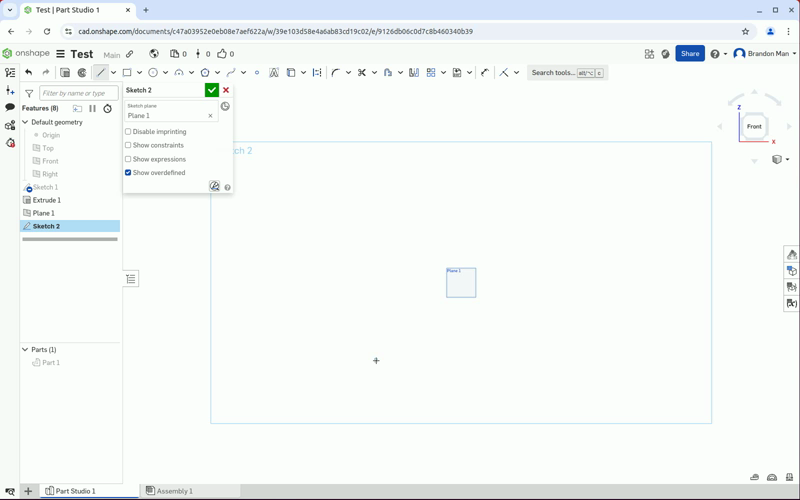
key_down(shift)
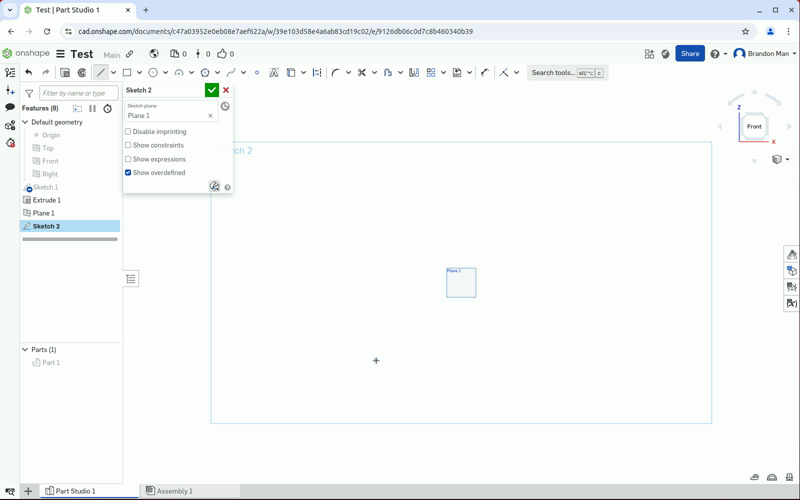
mouse_move(544, 360)
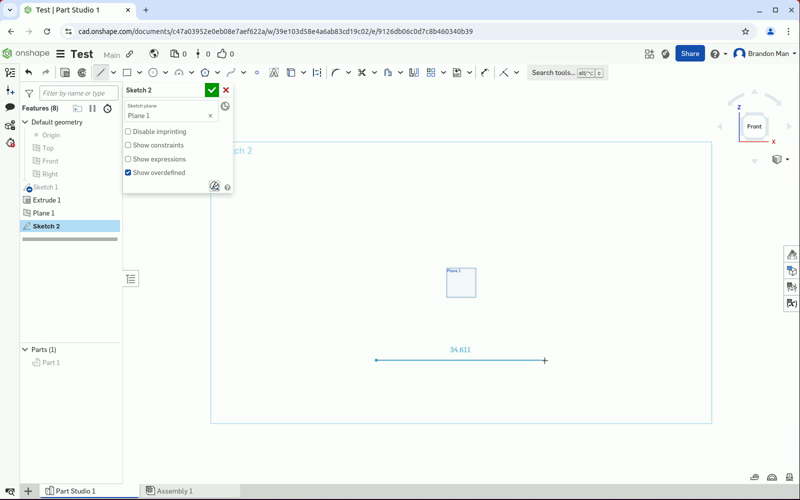
click(544, 360)
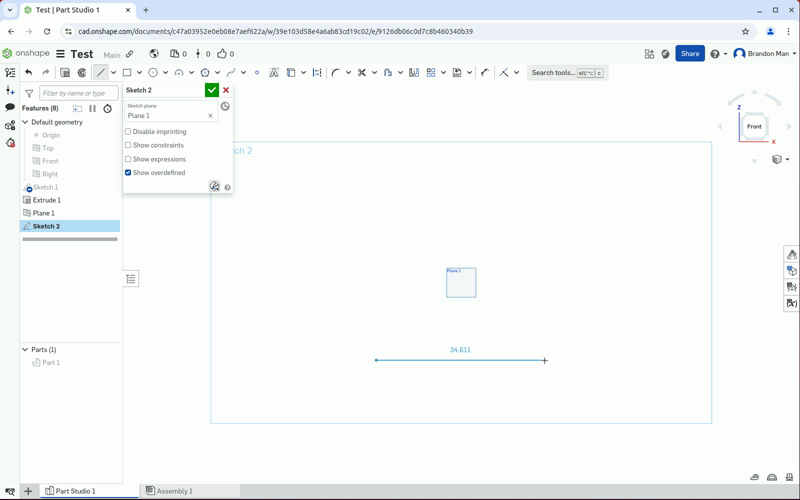
key_up(shift)
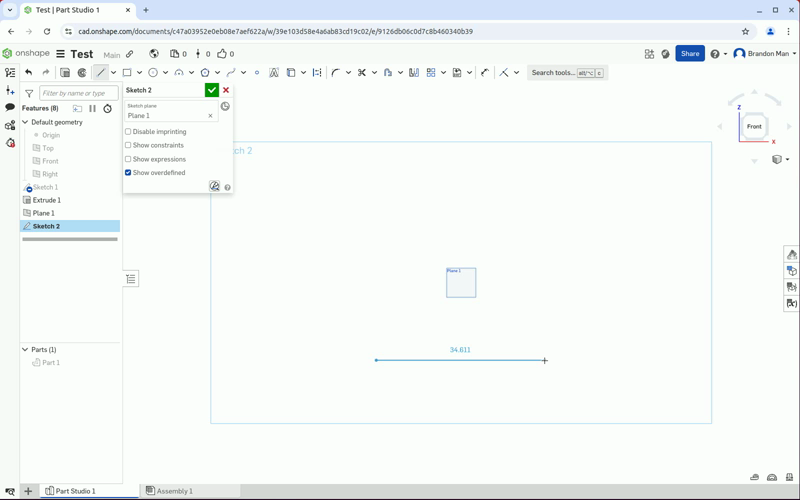
key_down(shift)
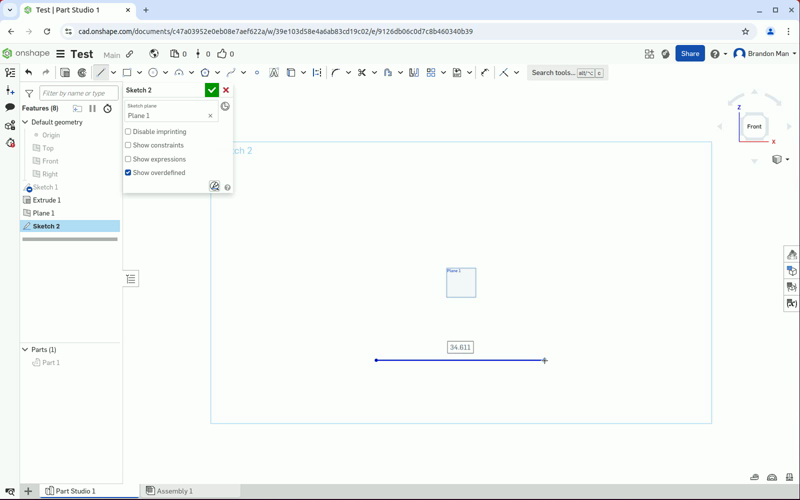
mouse_move(544, 192)
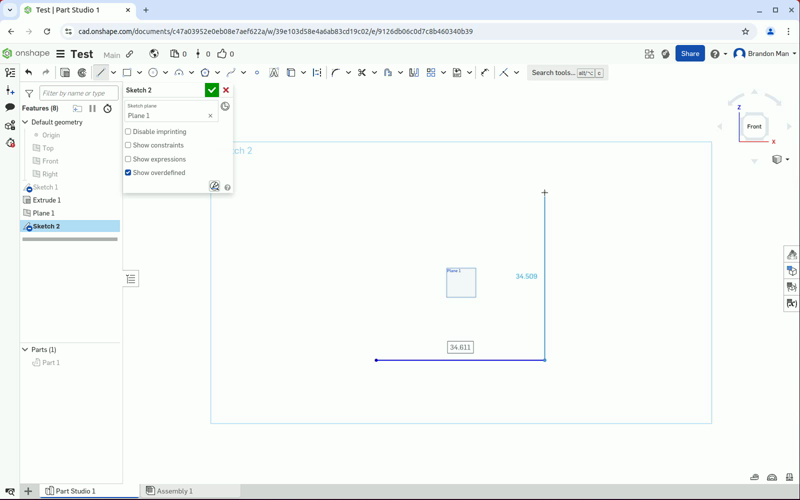
click(544, 192)
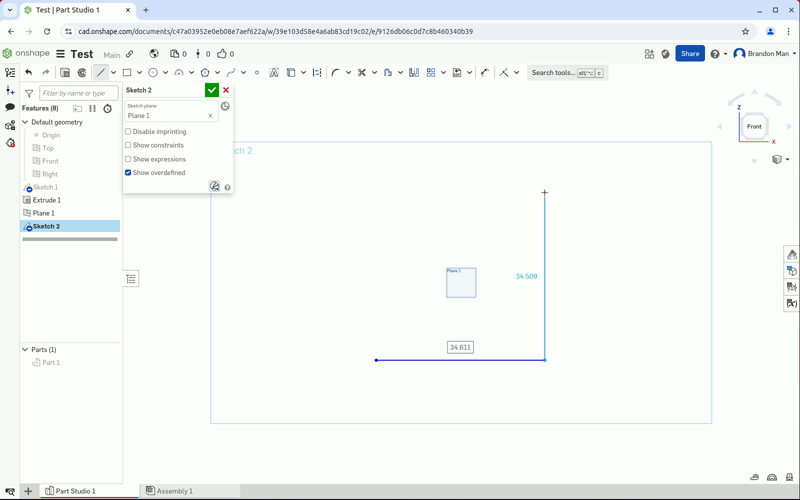
key_up(shift)
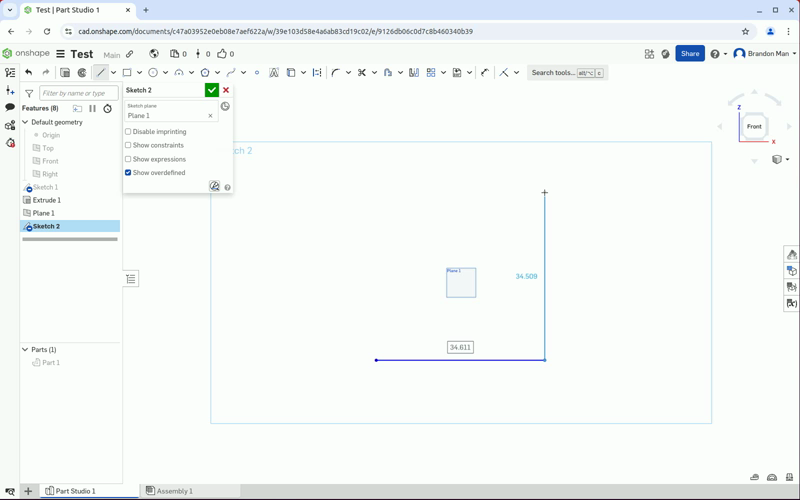
key_down(shift)
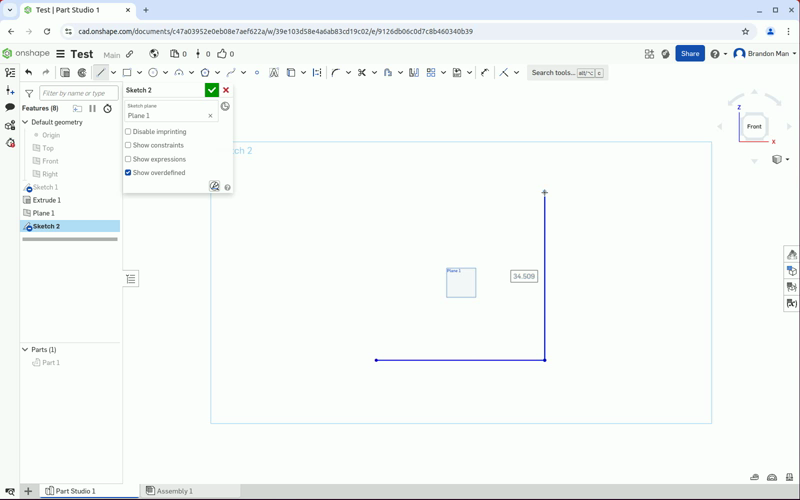
mouse_move(376, 192)
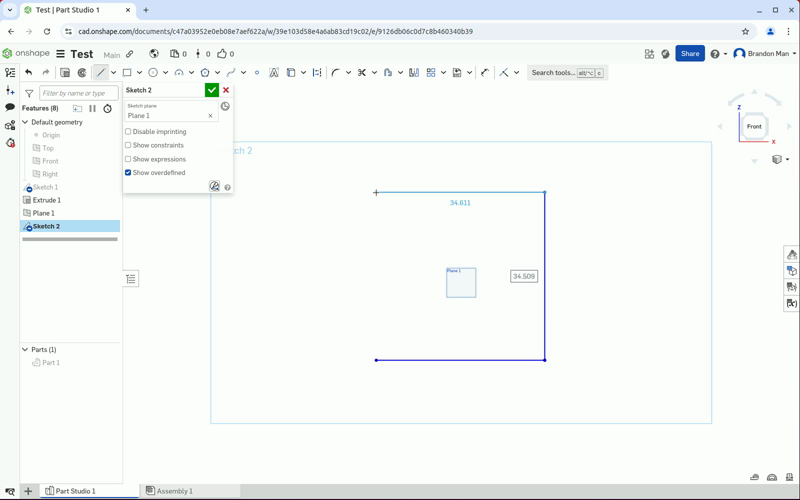
click(376, 192)
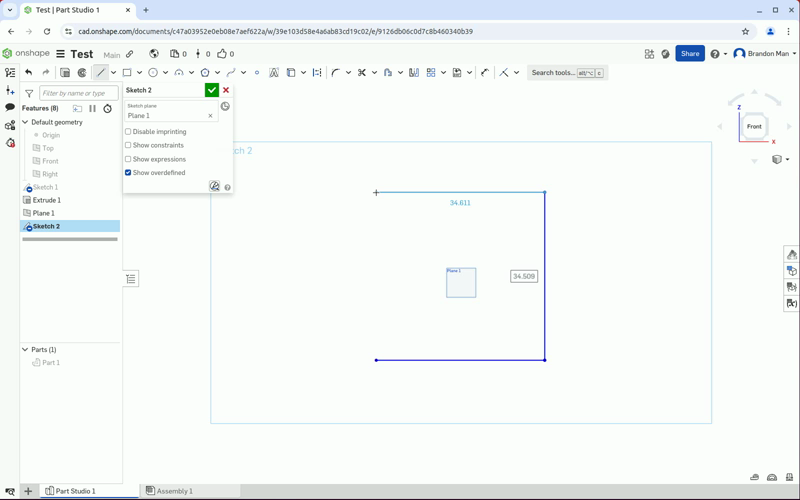
key_up(shift)
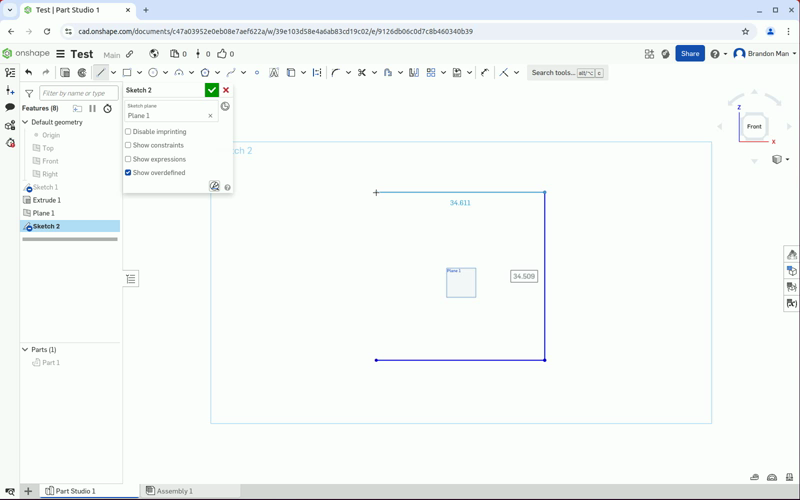
key_down(shift)
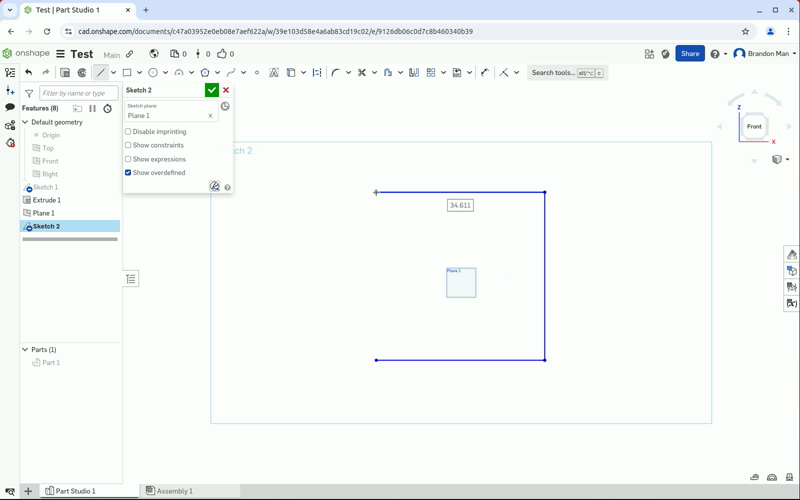
mouse_move(376, 360)
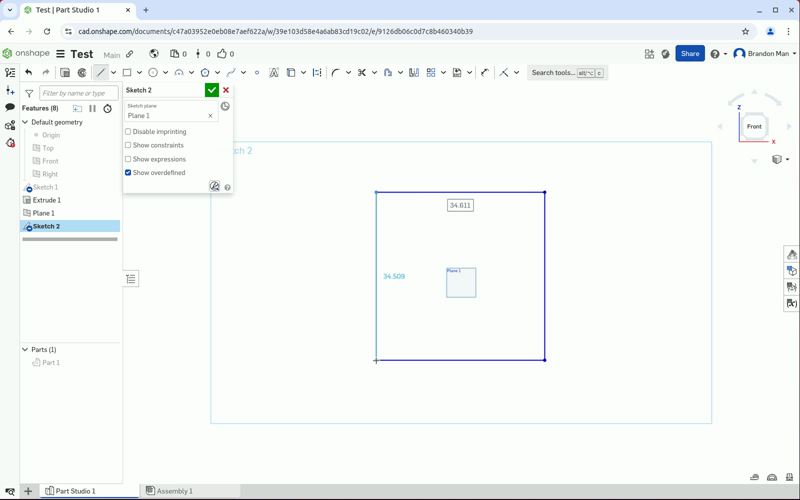
key_up(shift)
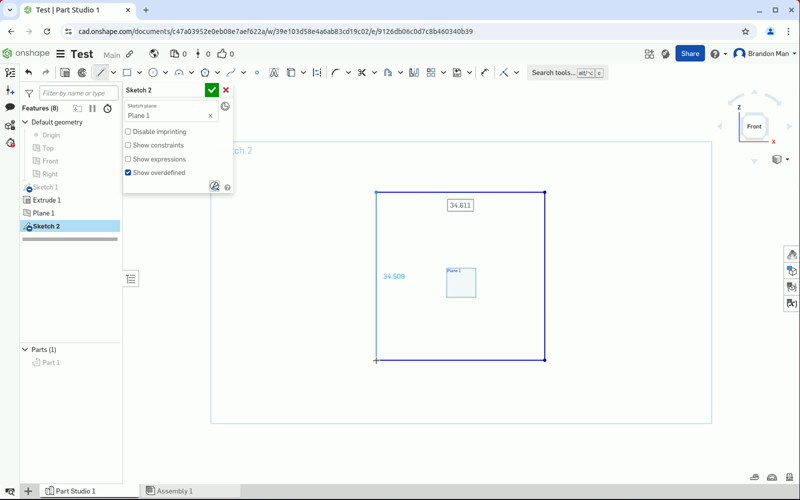
click(376, 360)
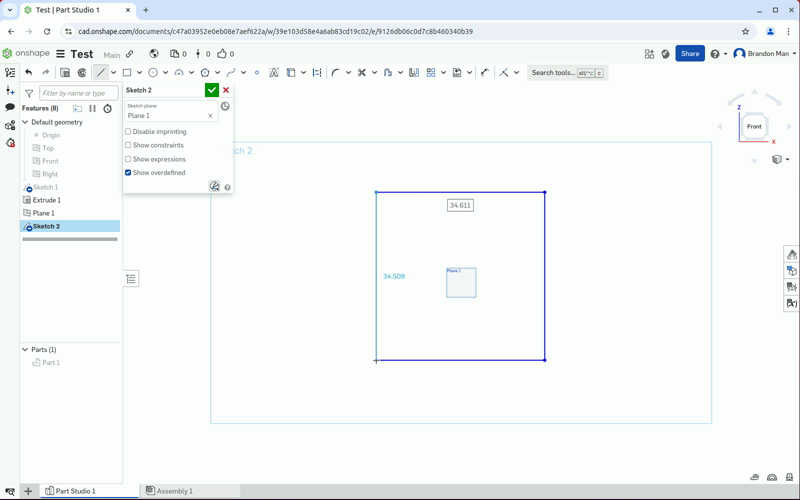
key(esc)
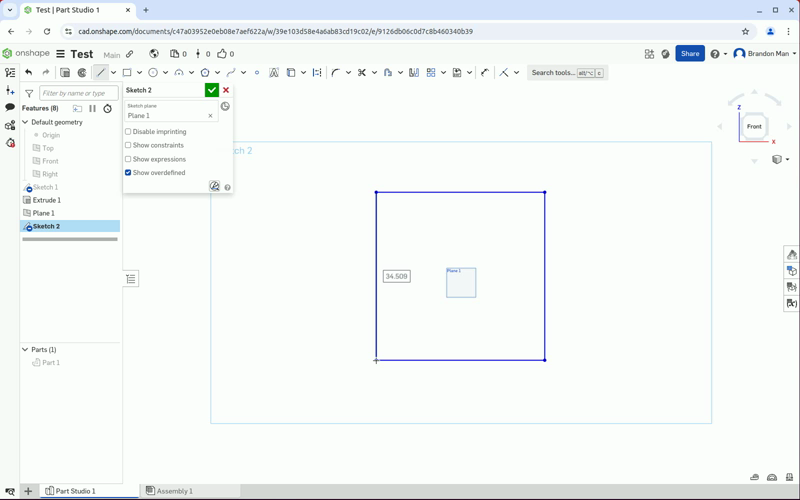
mouse_move(463, 295)
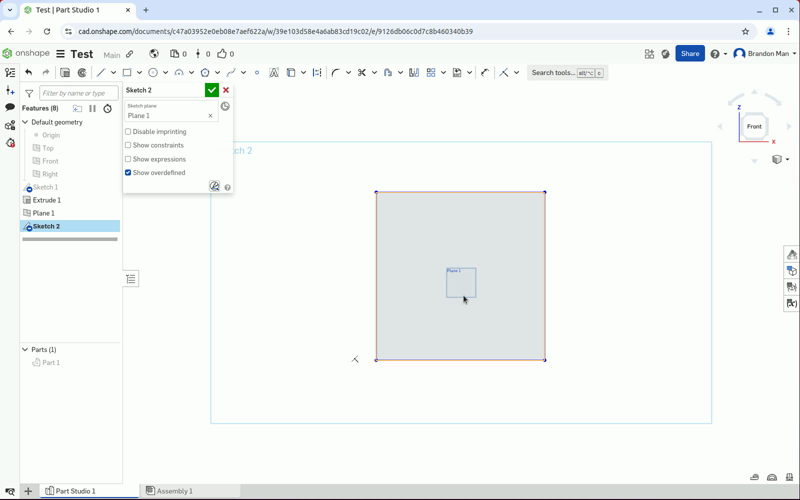
click(463, 295)
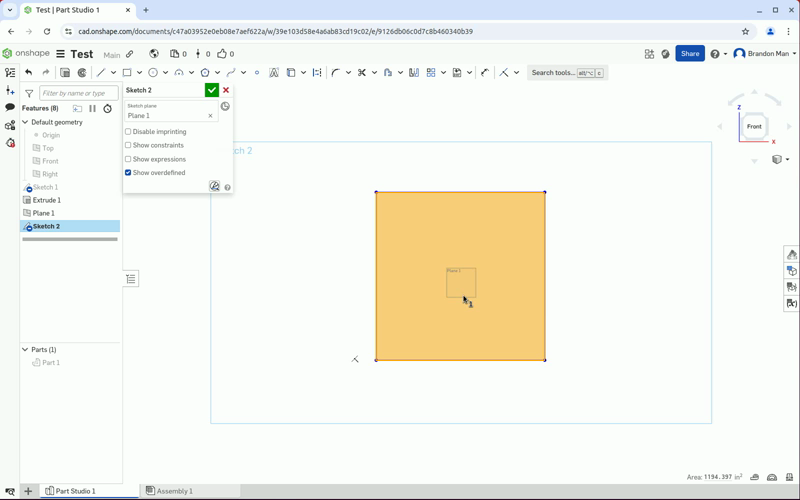
mouse_move(73, 352)
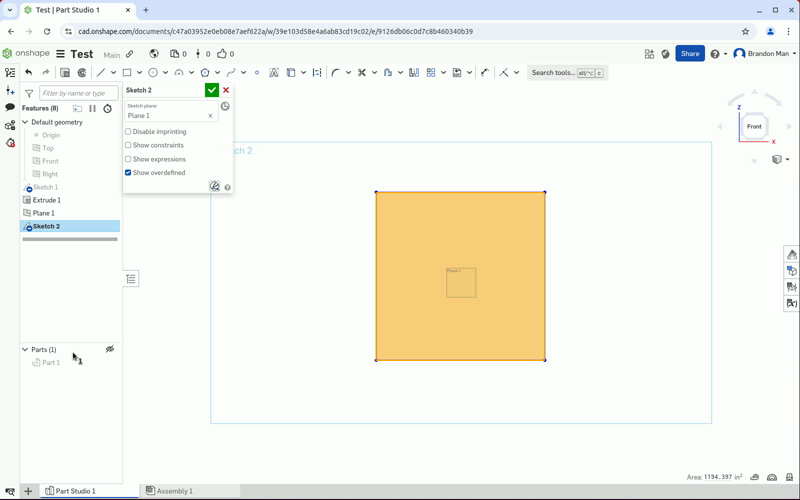
key(shift+y)
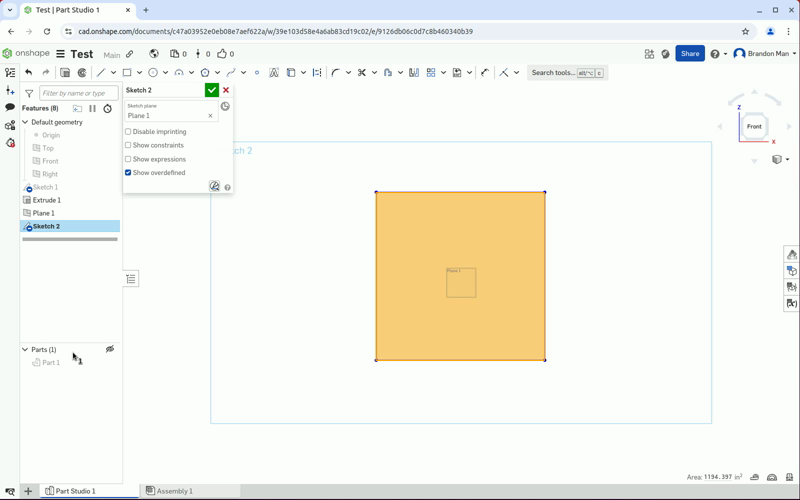
key(shift+e)
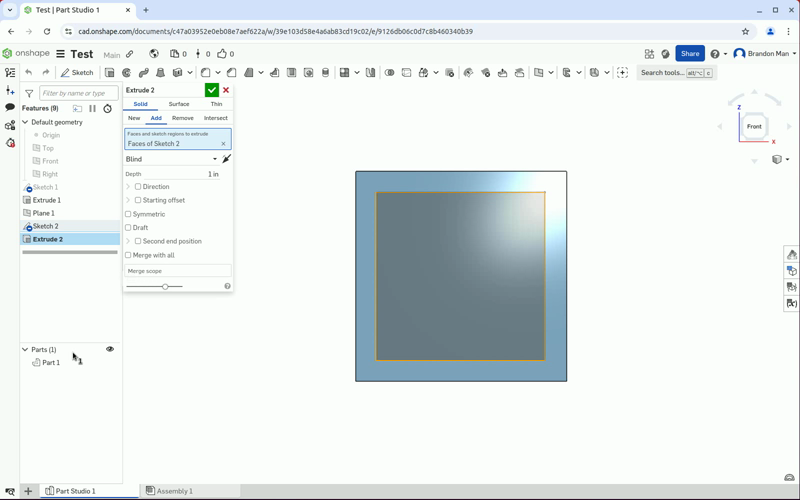
mouse_move(143, 106)
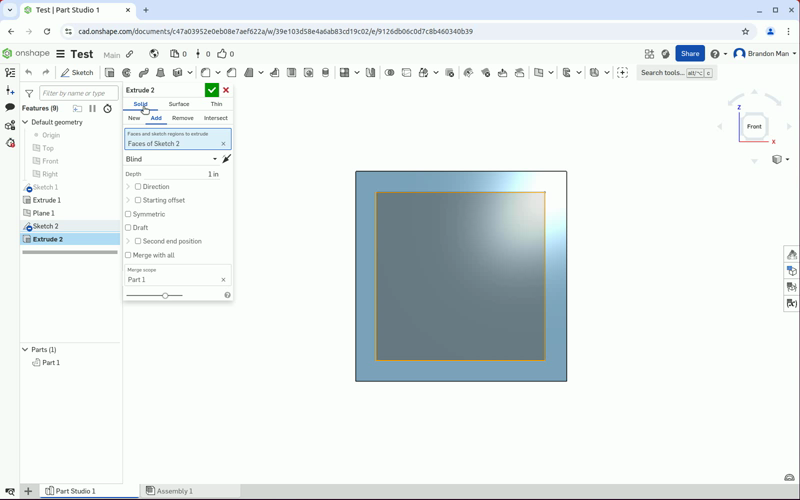
click(143, 106)
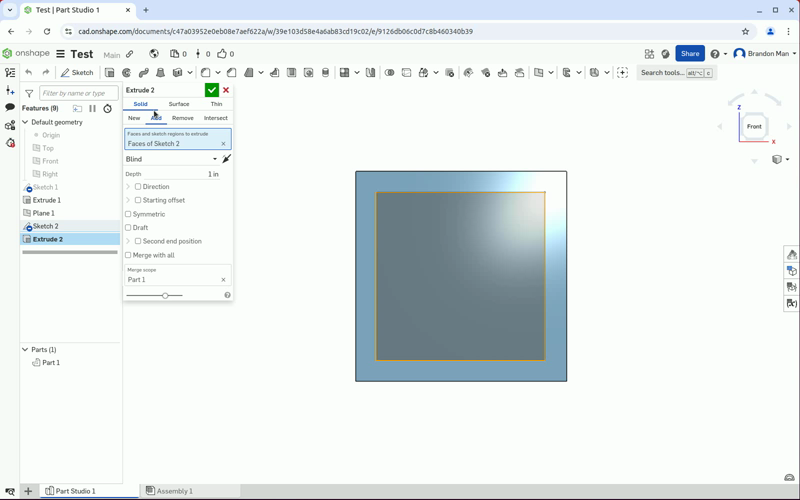
mouse_move(186, 120)
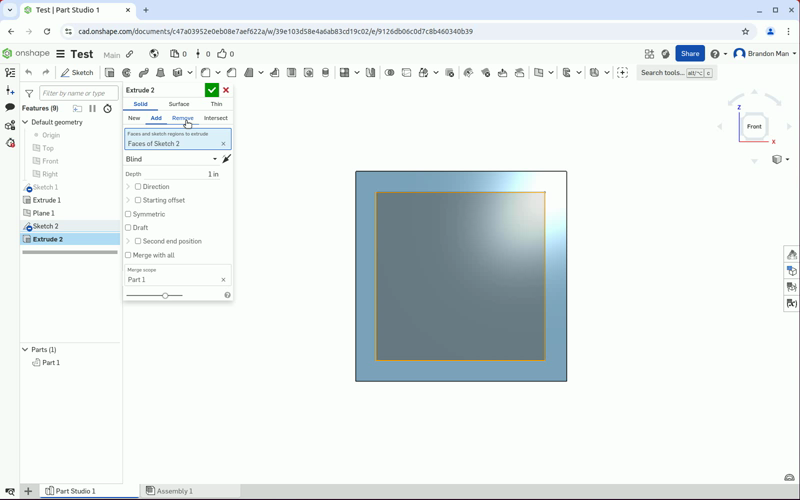
click(186, 120)
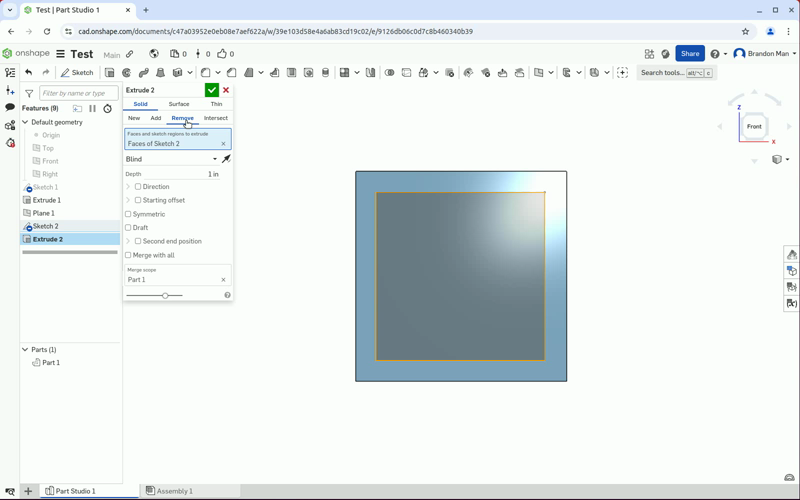
key(tab, 4)
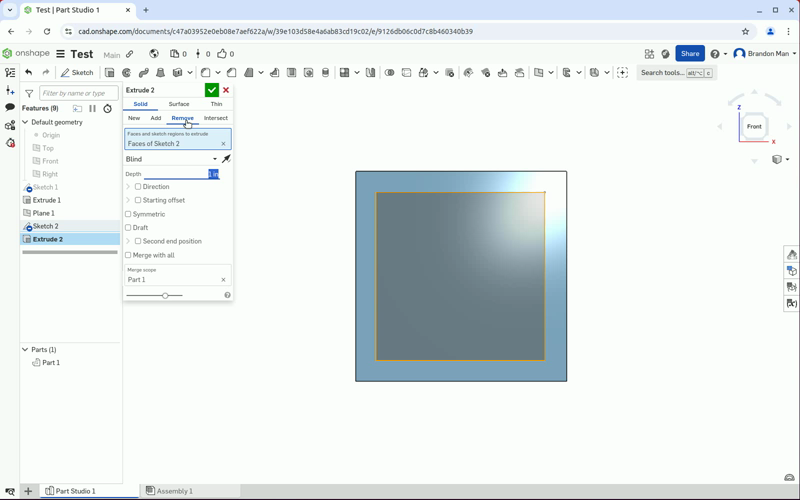
text(30.811)
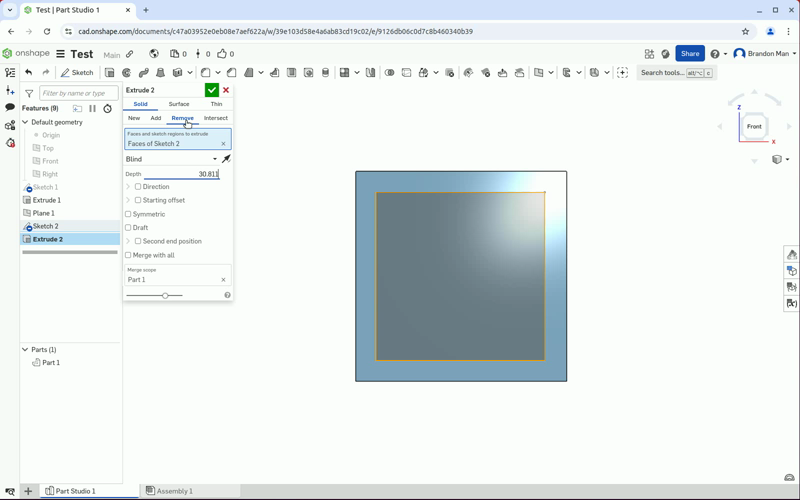
key(tab, 6)
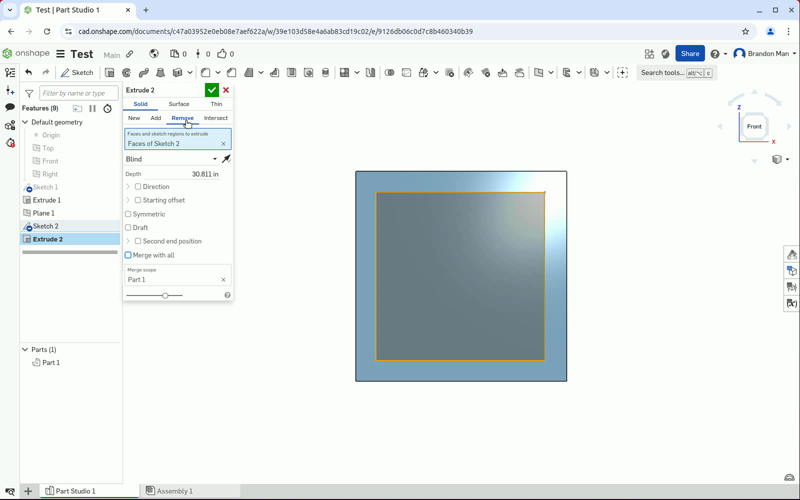
key(space)
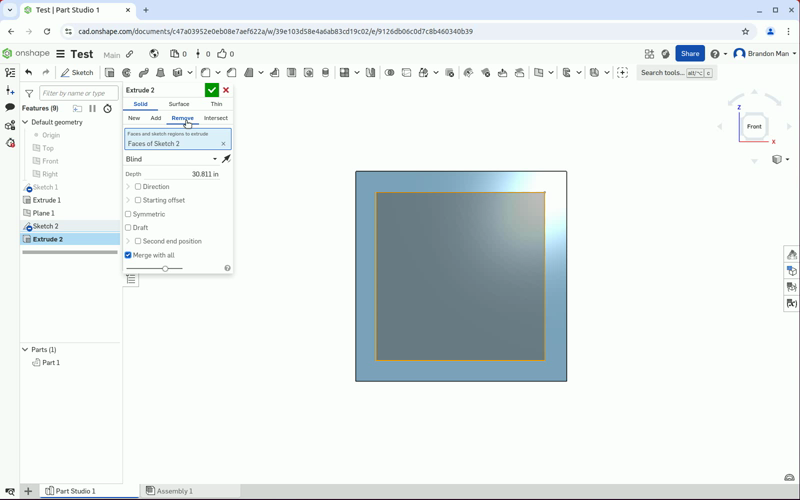
key(enter)
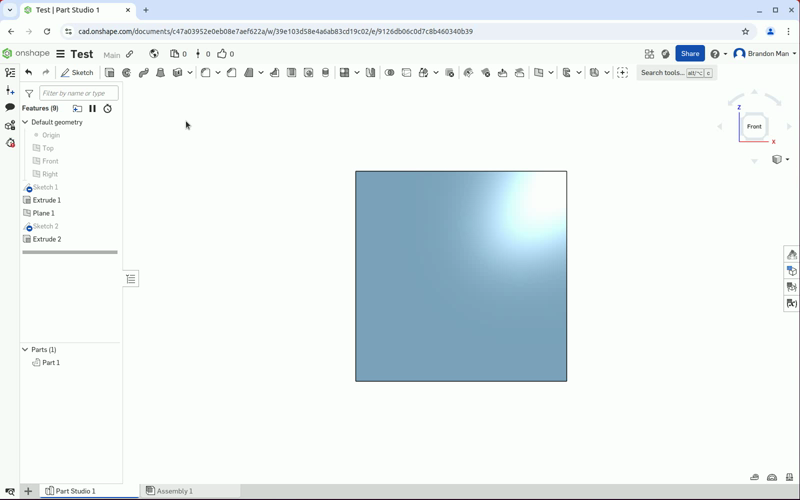
key(shift+h)
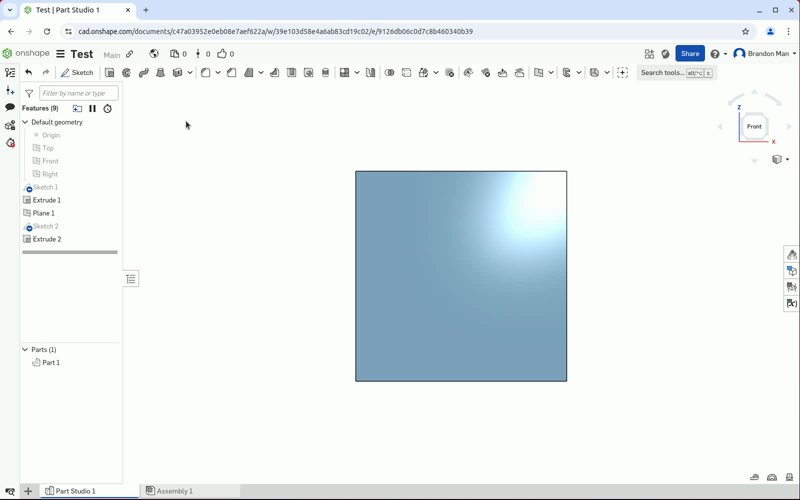
key(shift+h)
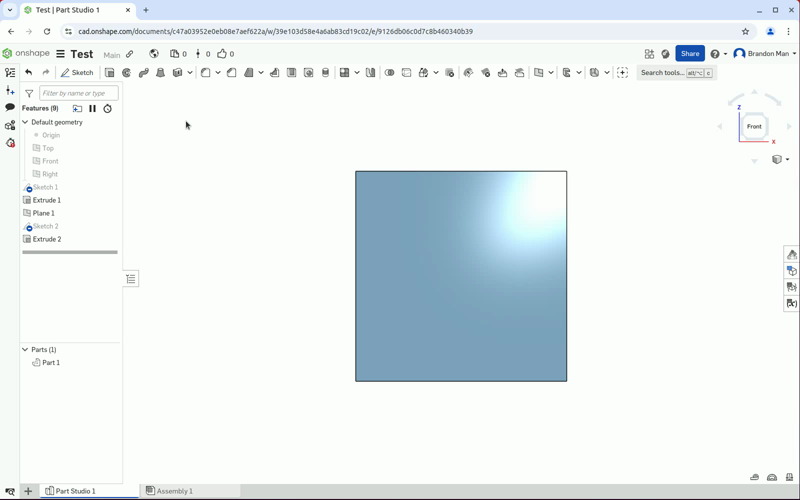
mouse_move(73, 189)
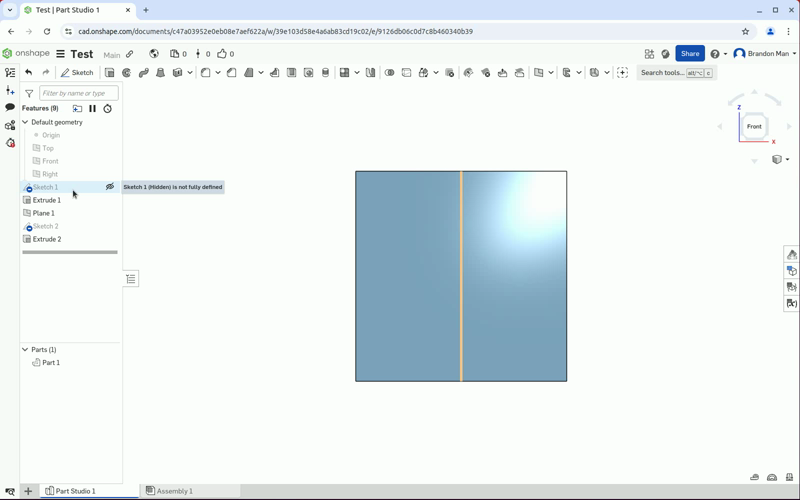
click(73, 189)
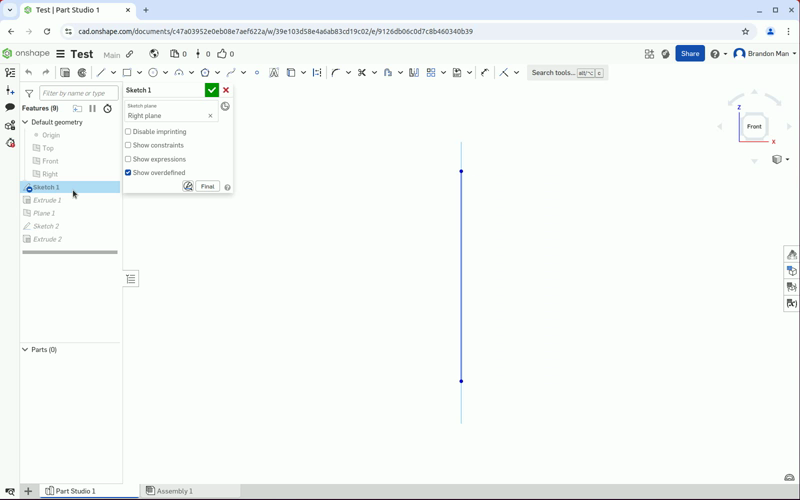
mouse_move(229, 92)
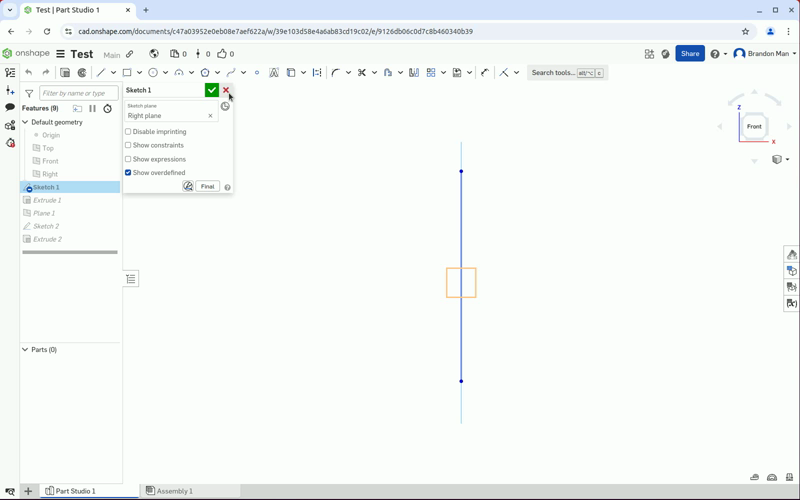
click(229, 92)
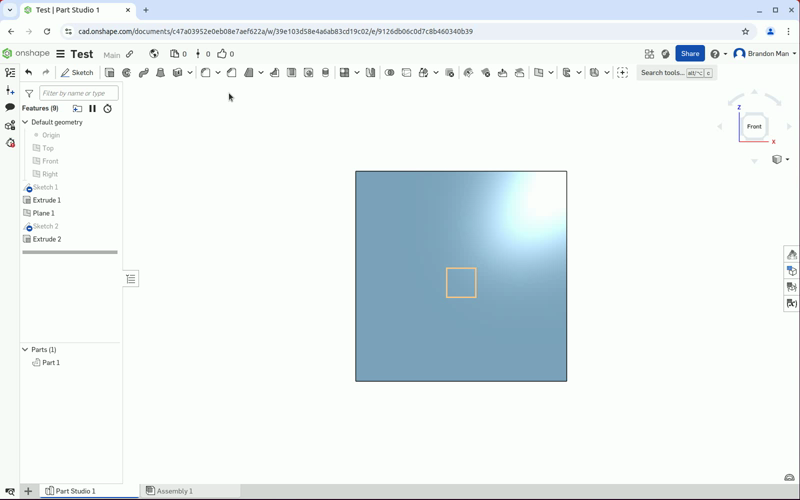
mouse_move(73, 352)
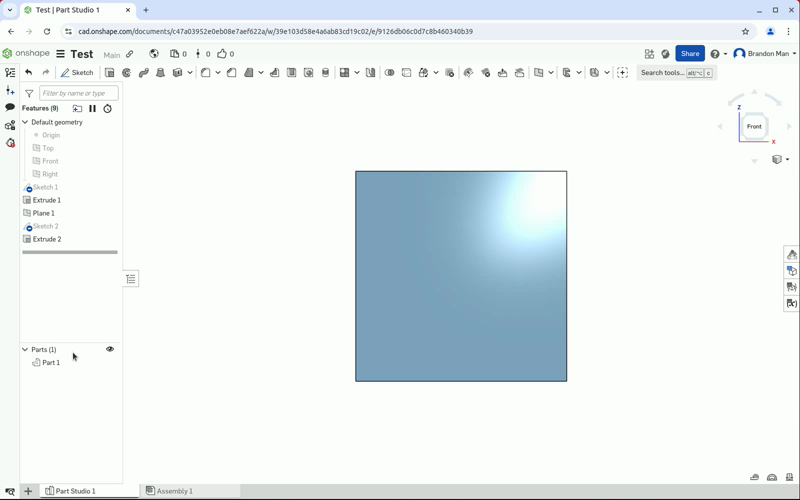
key(y)
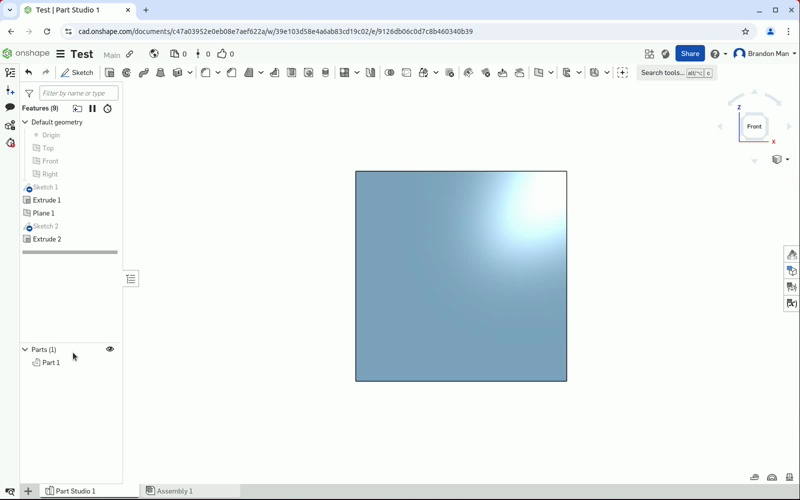
key(shift+p)
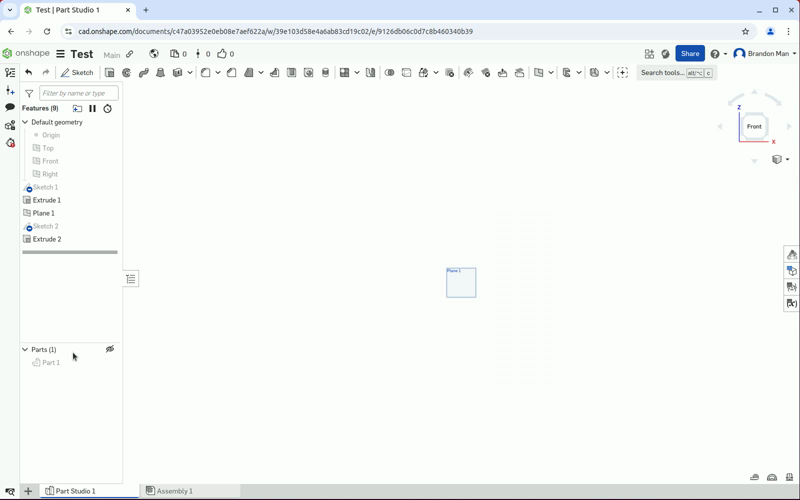
key(space)
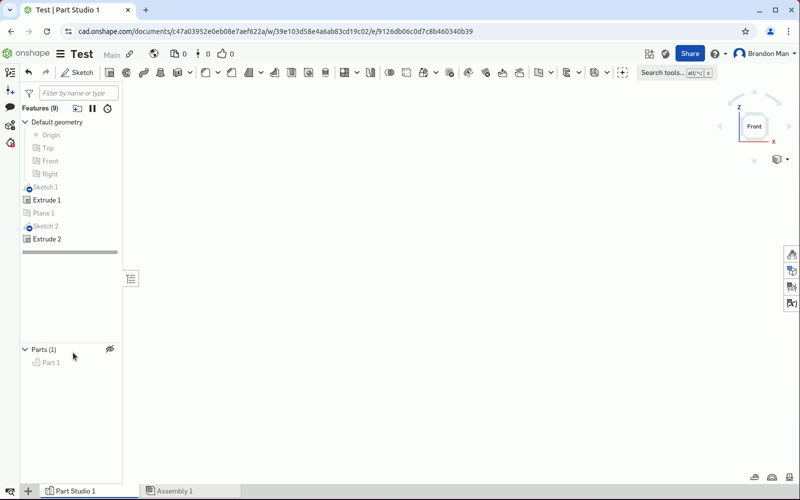
key_down(shift)
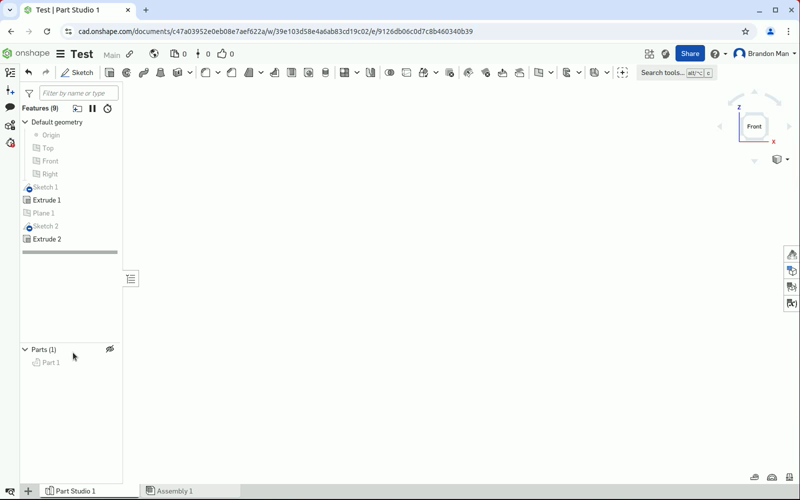
key(down)
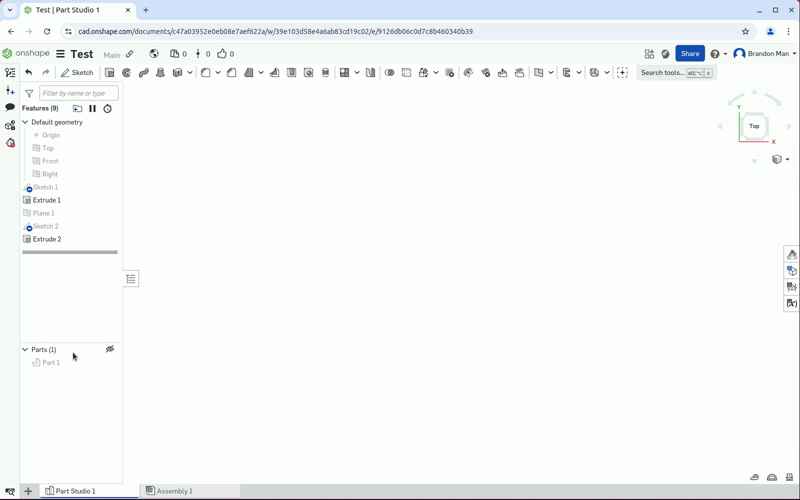
key_up(shift)
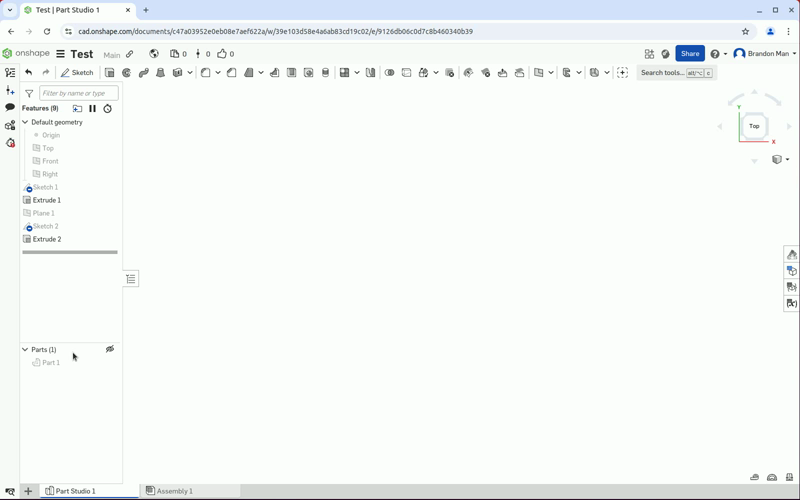
mouse_move(73, 352)
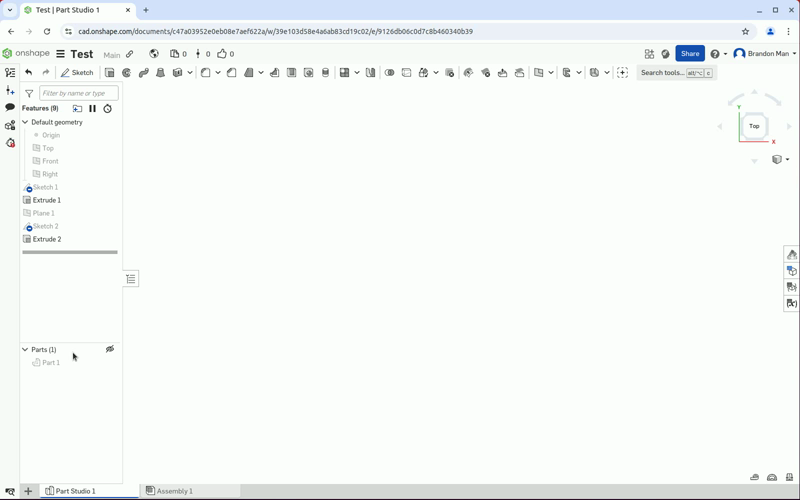
key(shift+y)
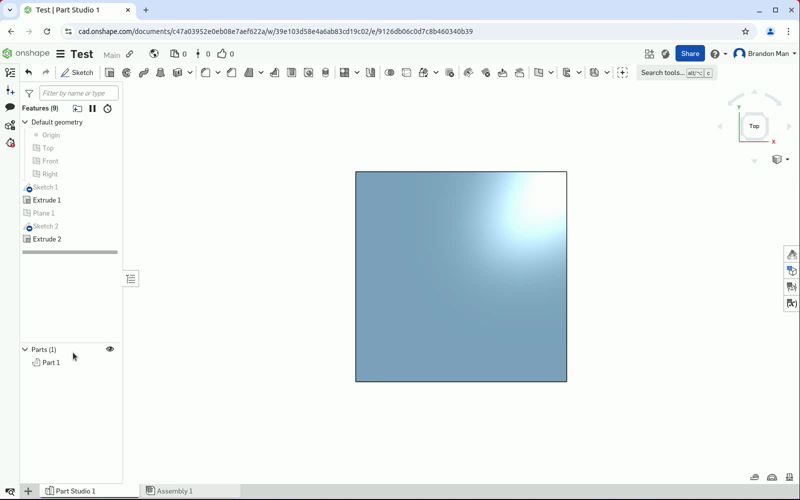
mouse_move(541, 75)
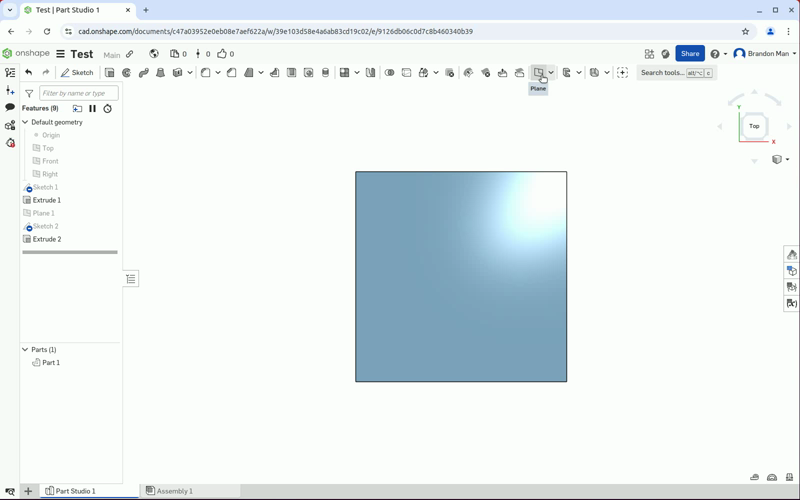
click(541, 75)
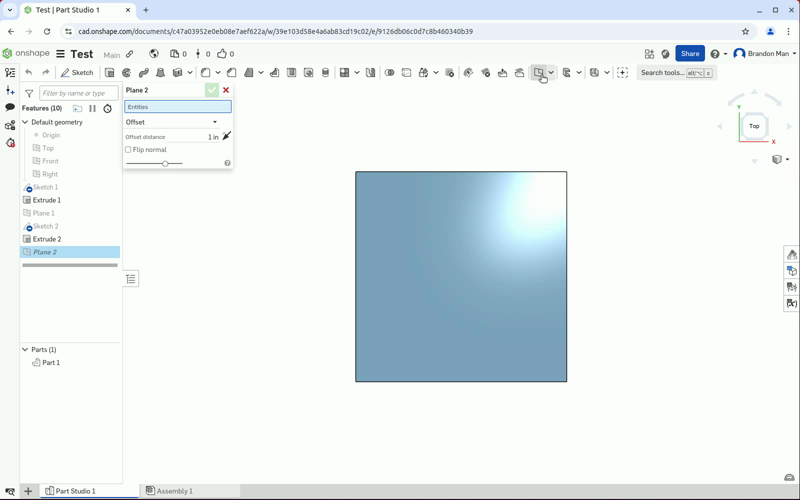
mouse_move(73, 150)
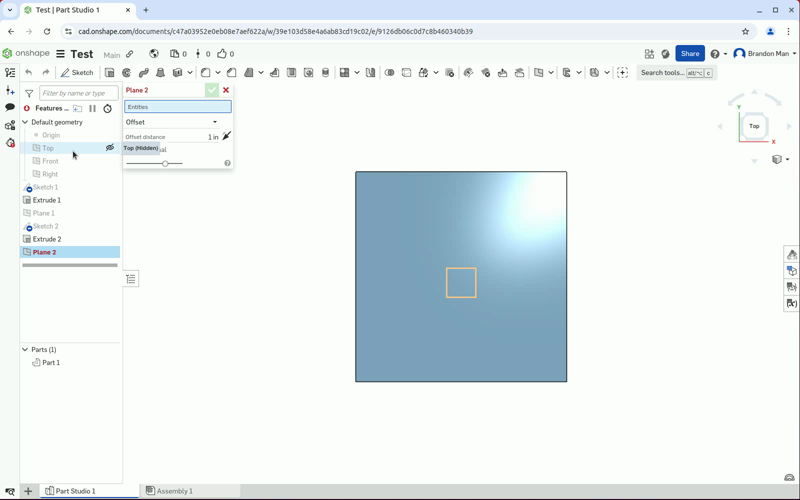
click(73, 150)
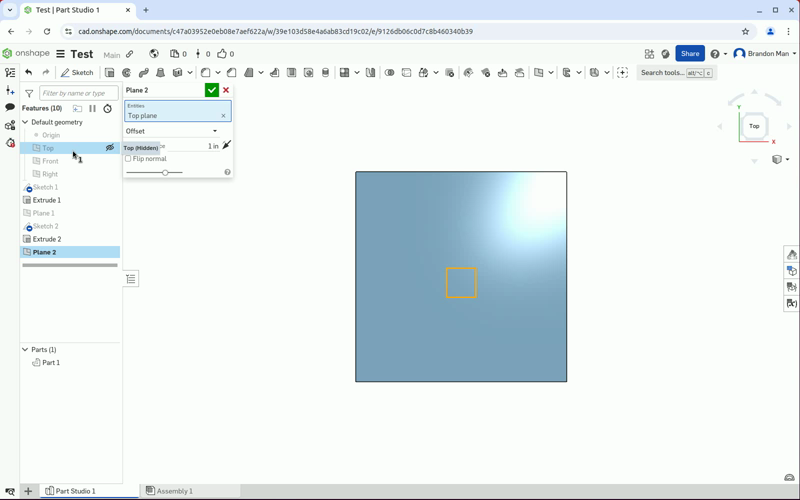
key(tab, 2)
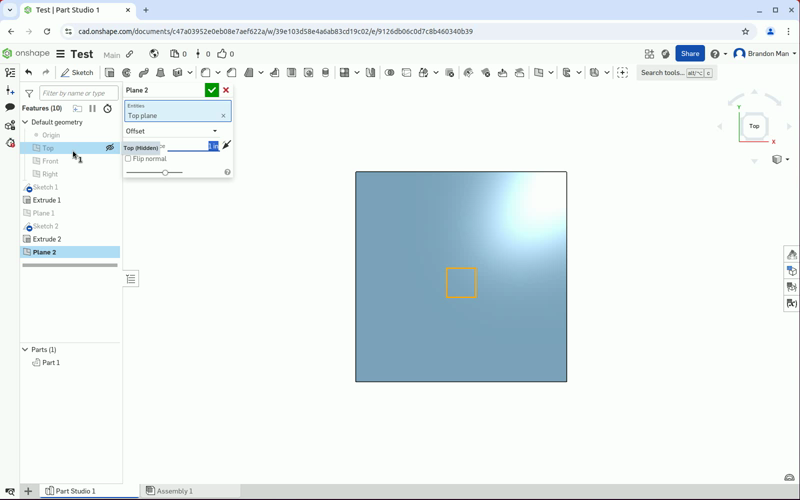
text(23.108)
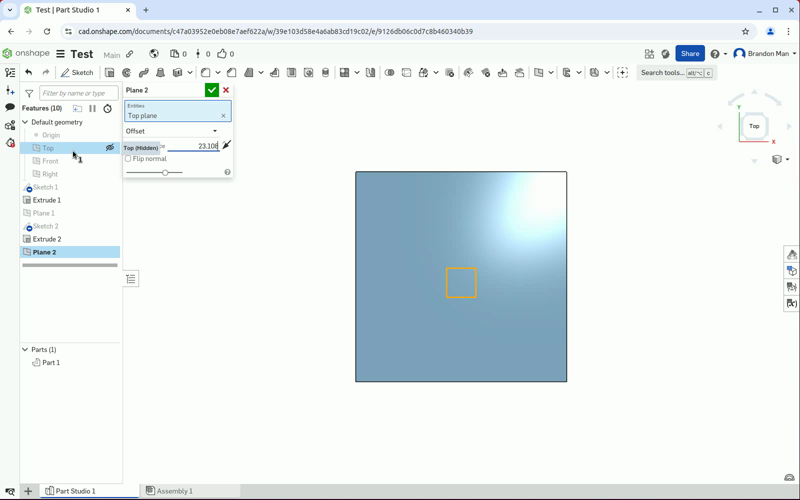
key(enter, 2)
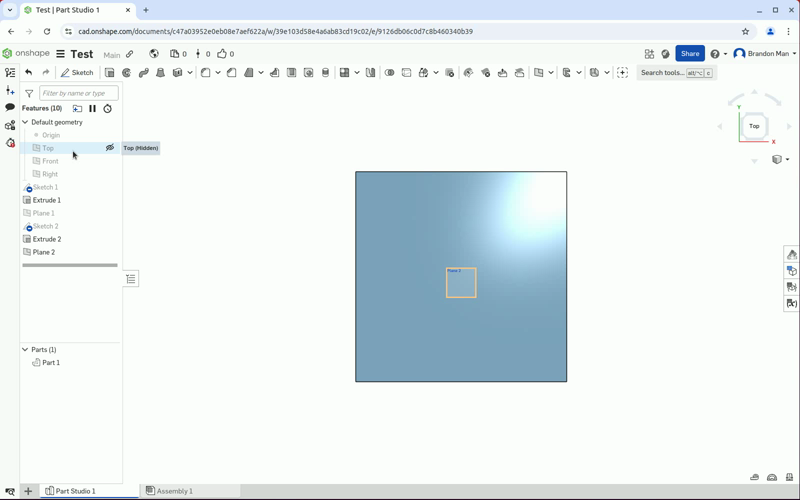
key(shift+s)
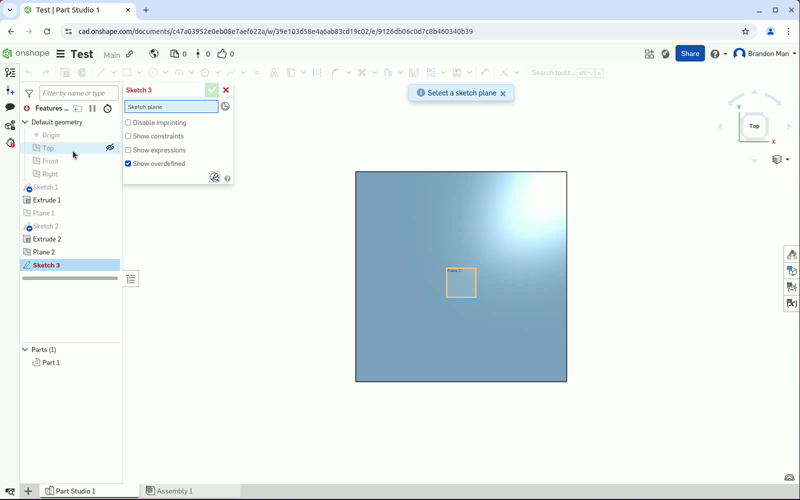
mouse_move(73, 254)
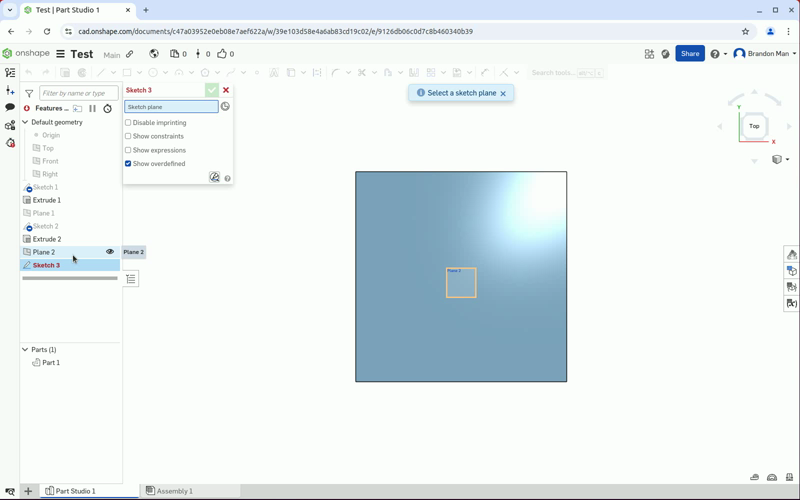
click(73, 254)
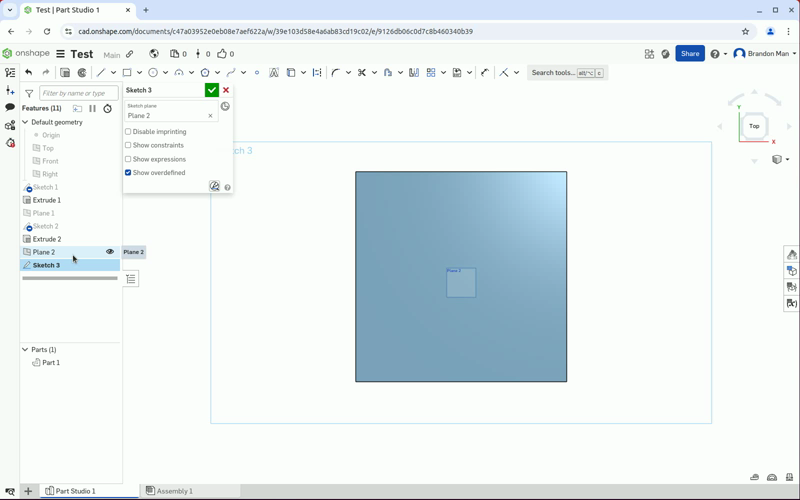
mouse_move(73, 352)
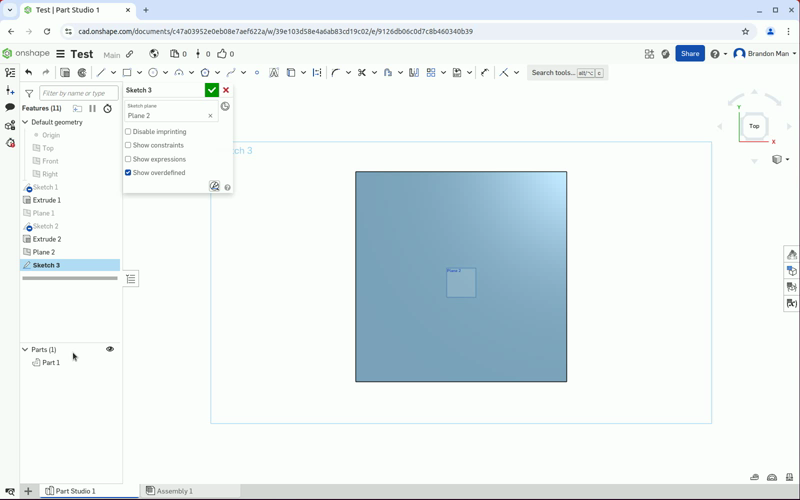
key(y)
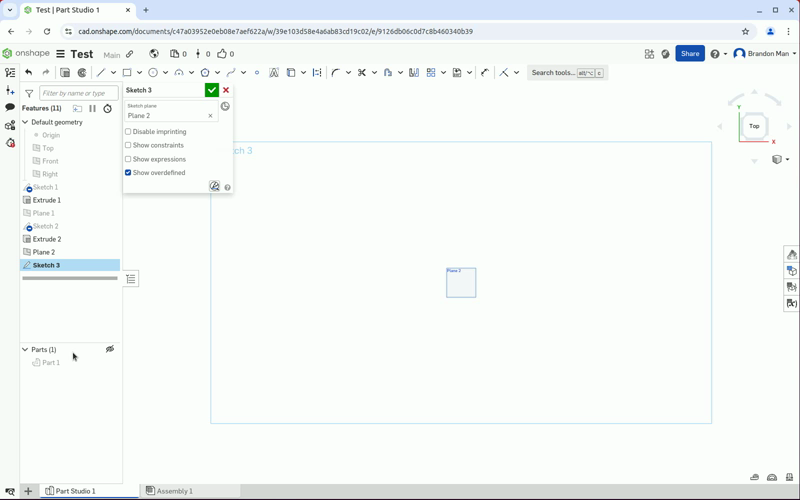
key(l)
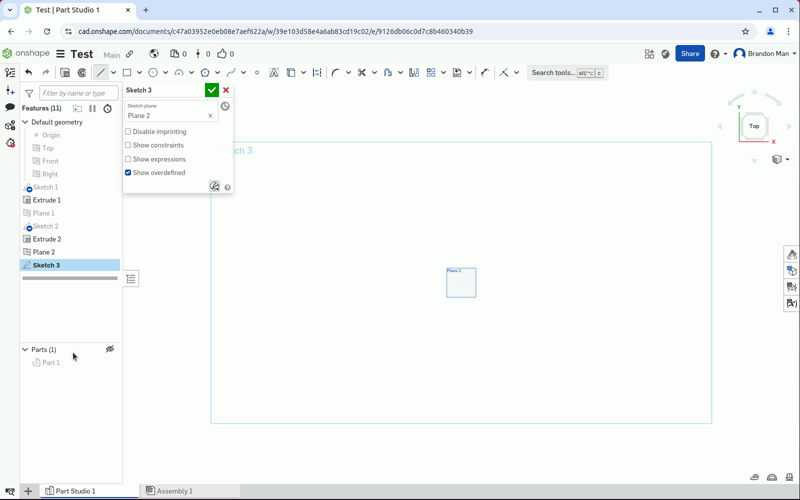
key_down(shift)
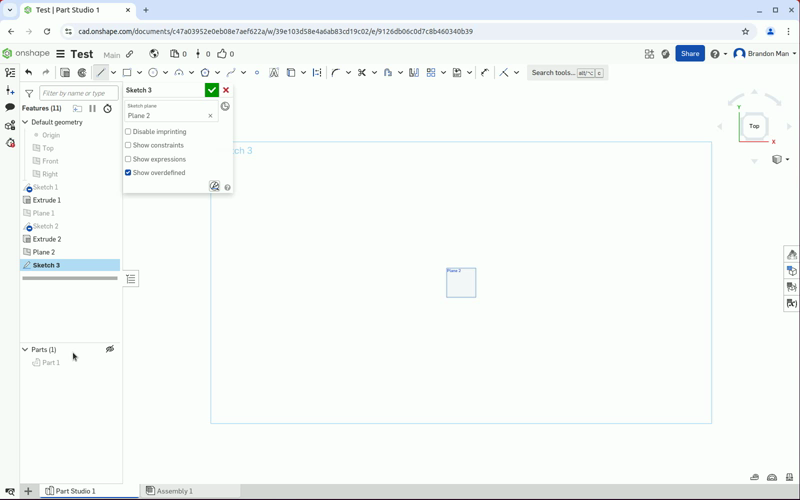
mouse_move(376, 360)
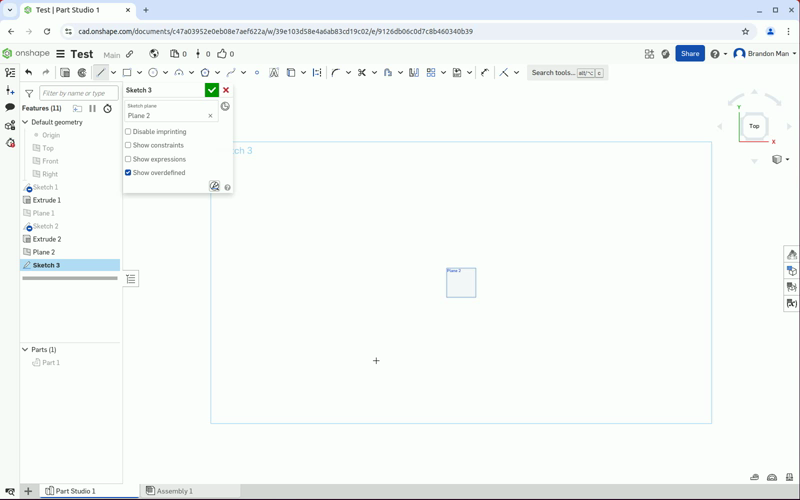
click(376, 360)
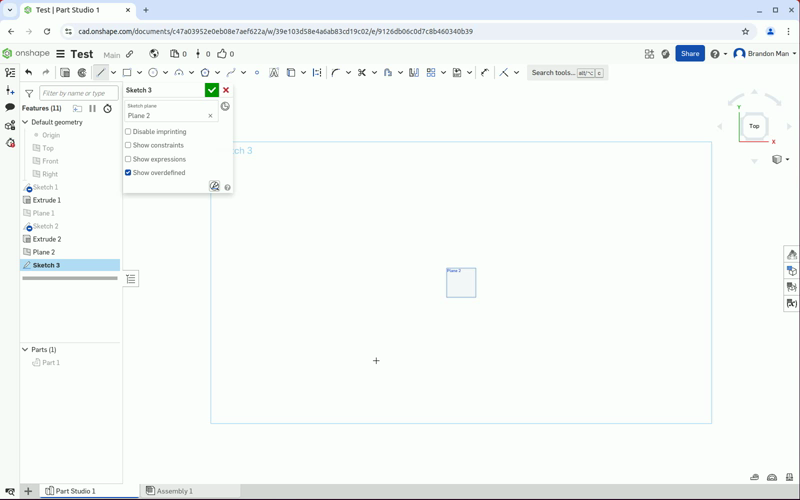
key_up(shift)
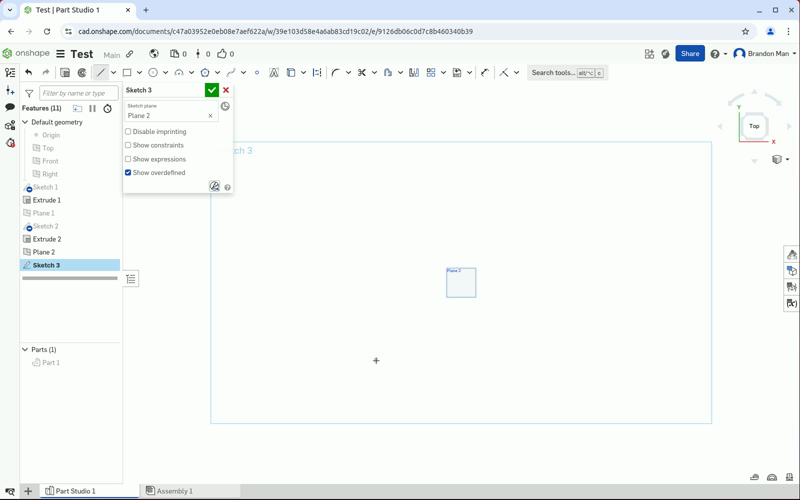
key_down(shift)
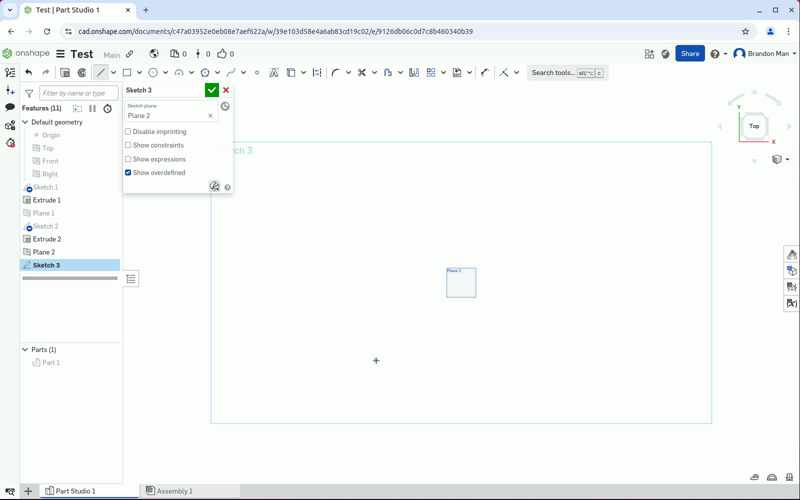
mouse_move(544, 360)
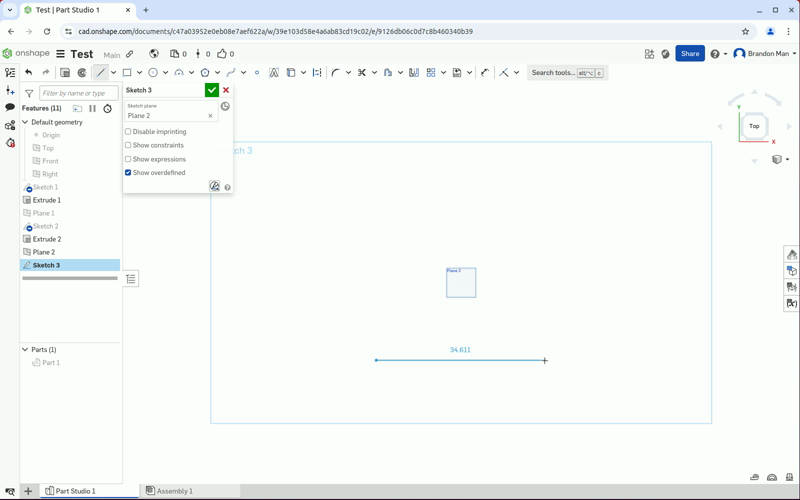
click(544, 360)
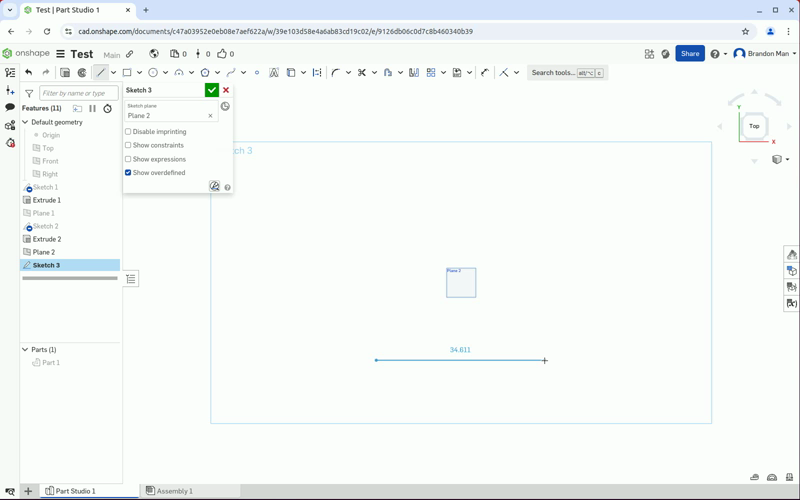
key_up(shift)
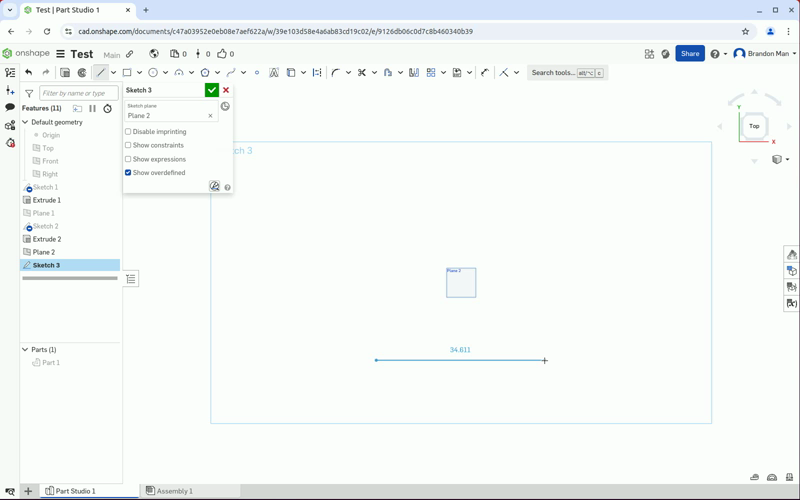
key_down(shift)
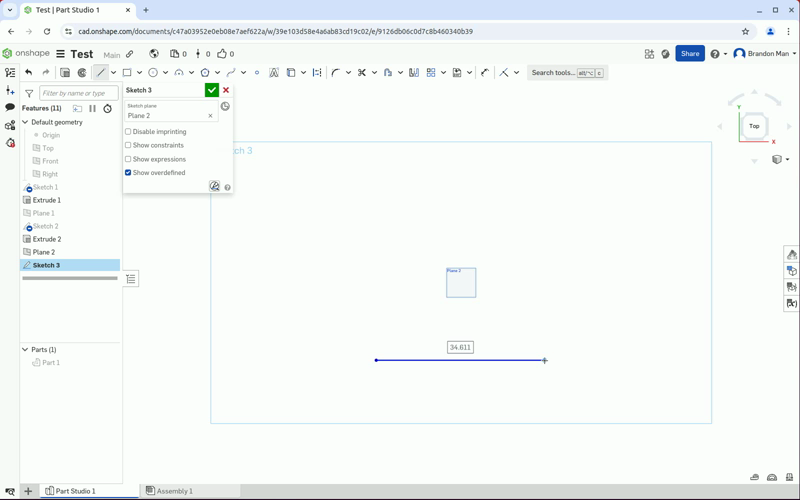
mouse_move(544, 192)
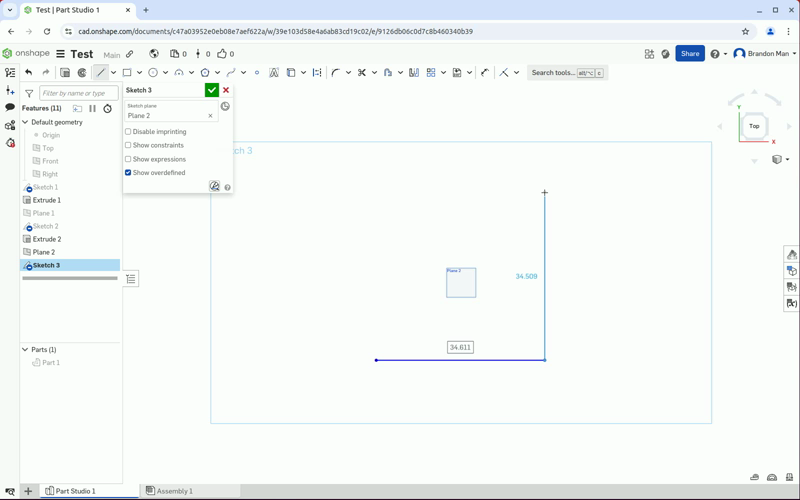
click(544, 192)
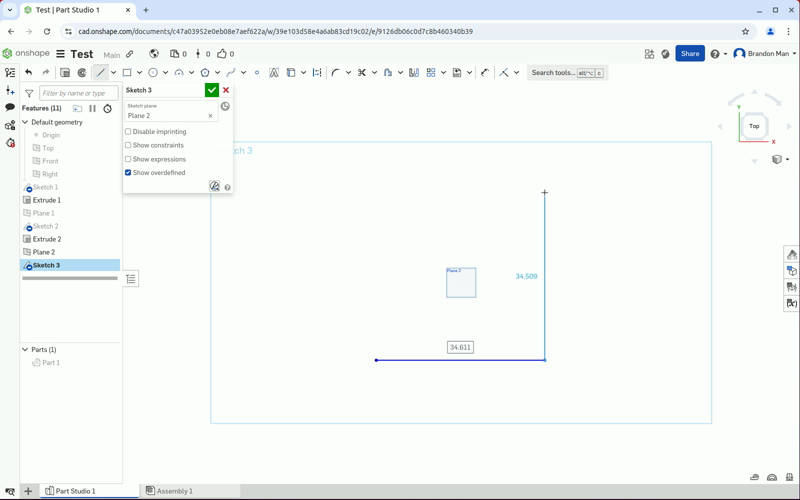
key_up(shift)
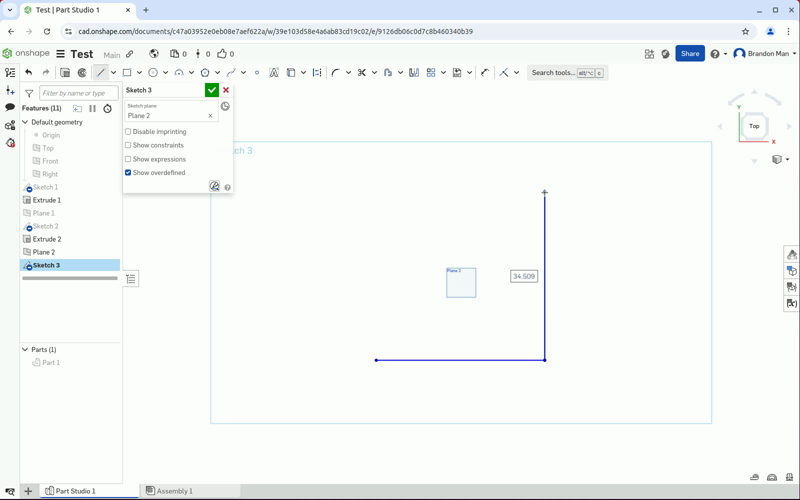
key_down(shift)
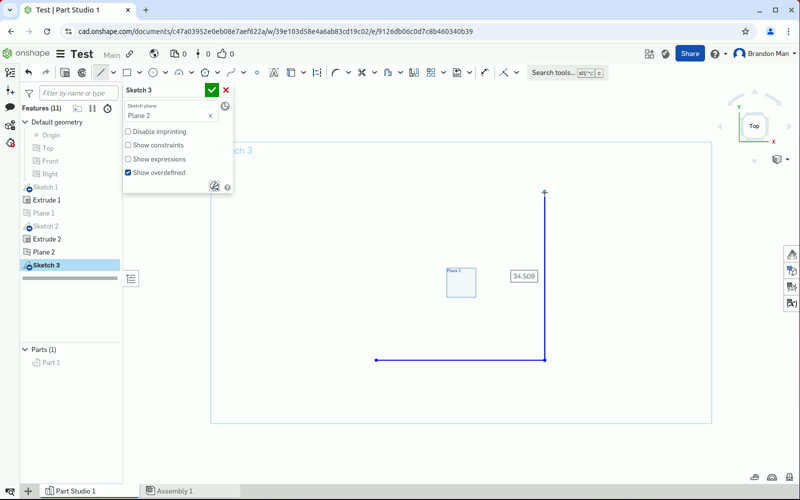
mouse_move(376, 192)
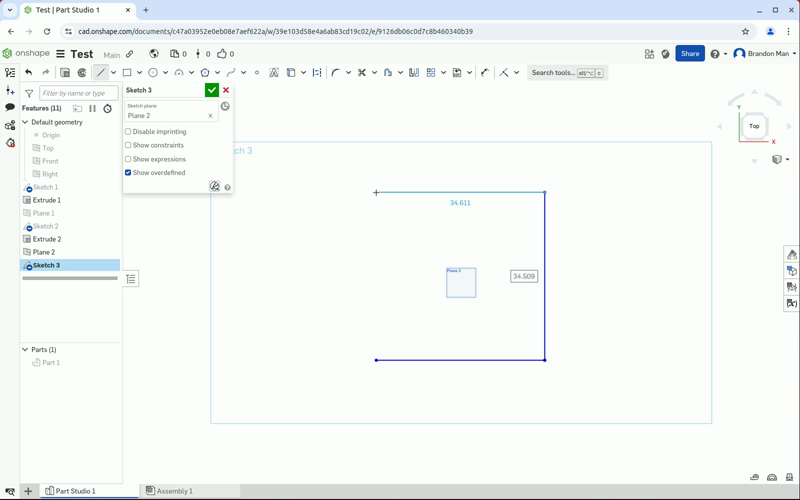
click(376, 192)
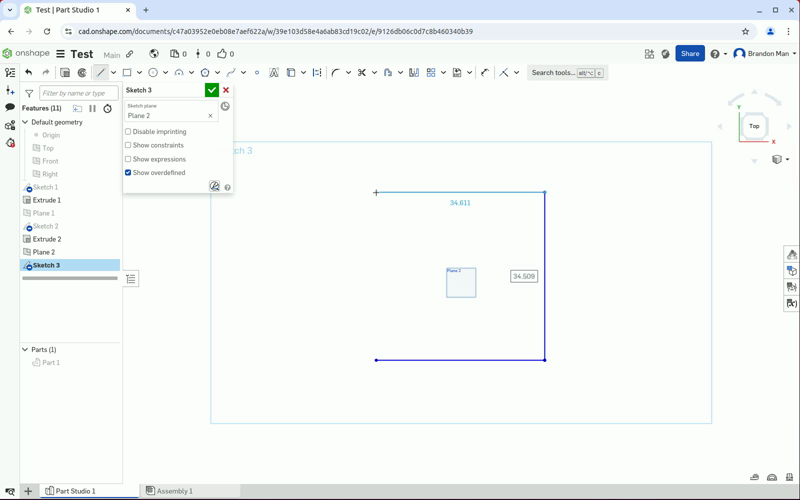
key_up(shift)
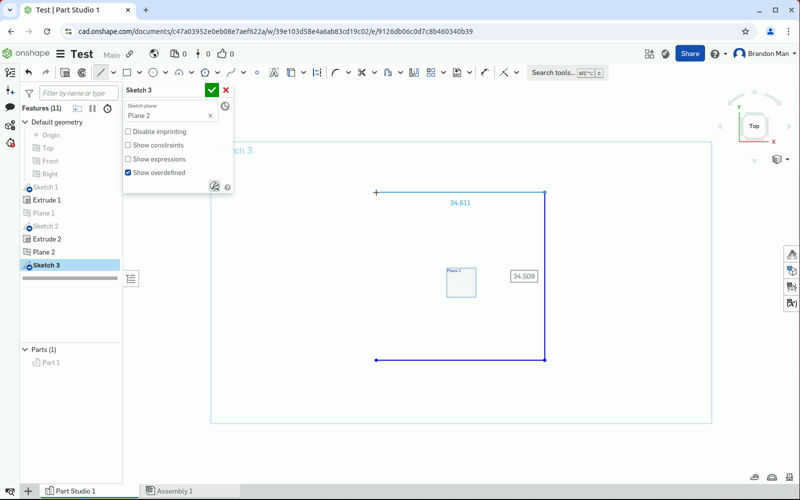
key_down(shift)
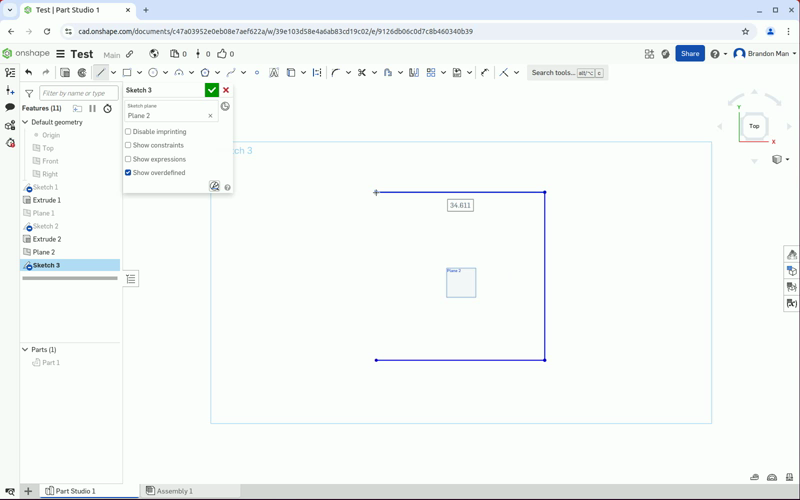
mouse_move(376, 360)
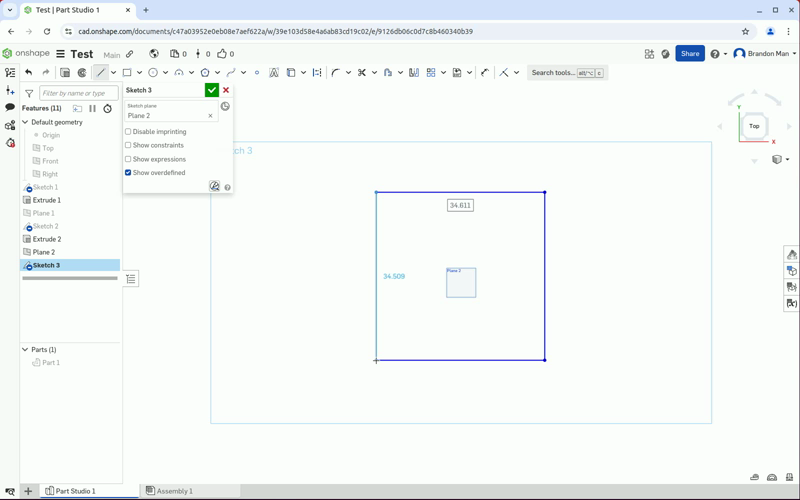
key_up(shift)
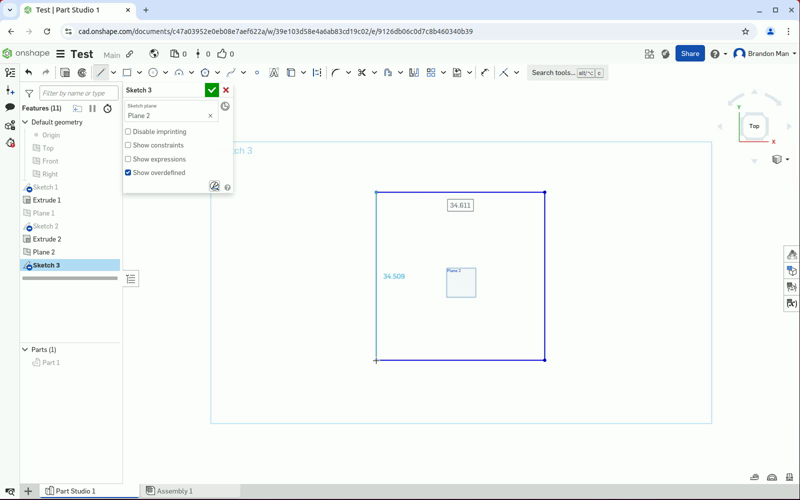
click(376, 360)
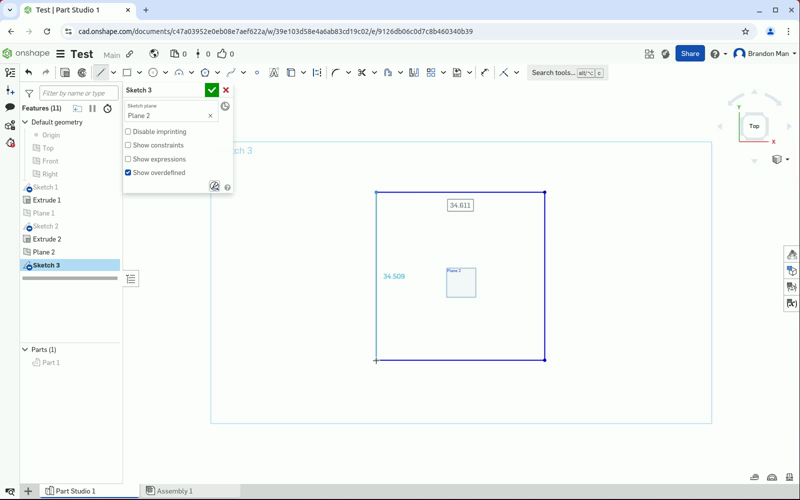
key(esc)
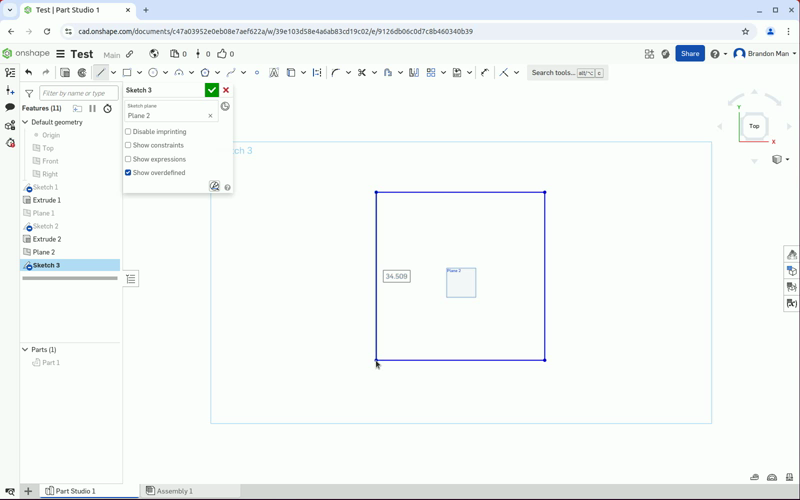
mouse_move(511, 250)
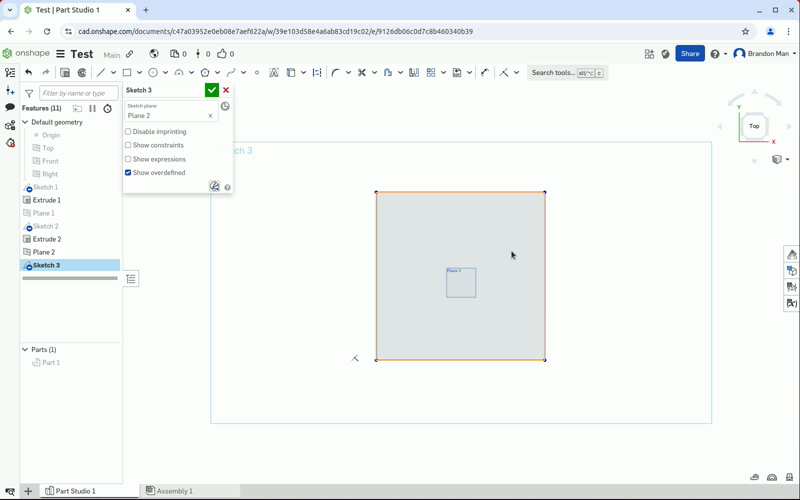
click(511, 250)
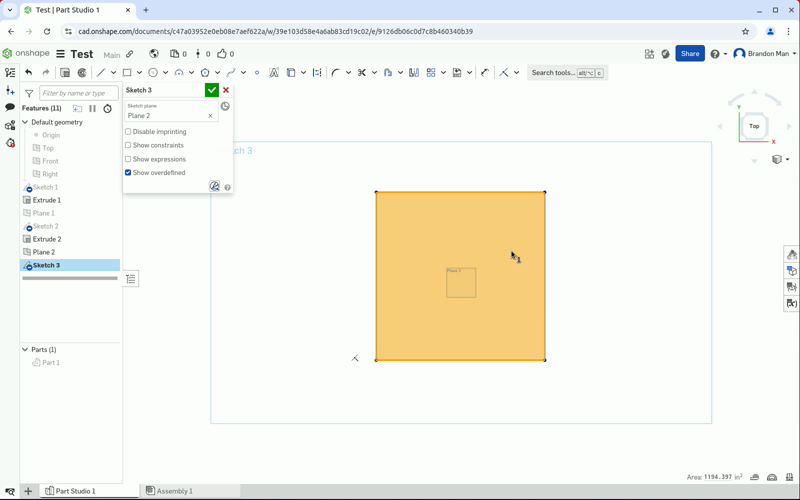
mouse_move(73, 352)
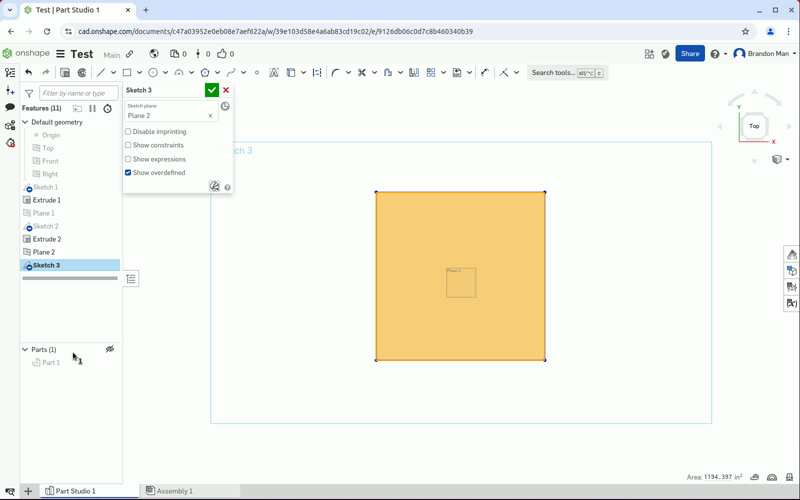
key(shift+y)
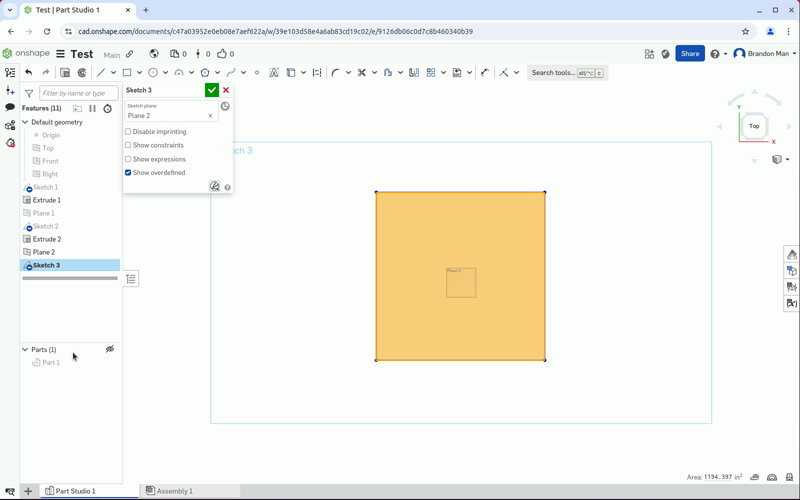
key(shift+e)
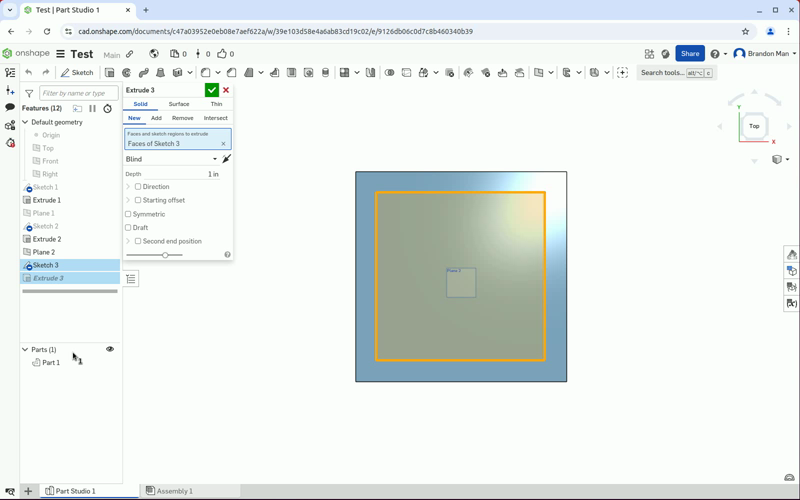
mouse_move(143, 106)
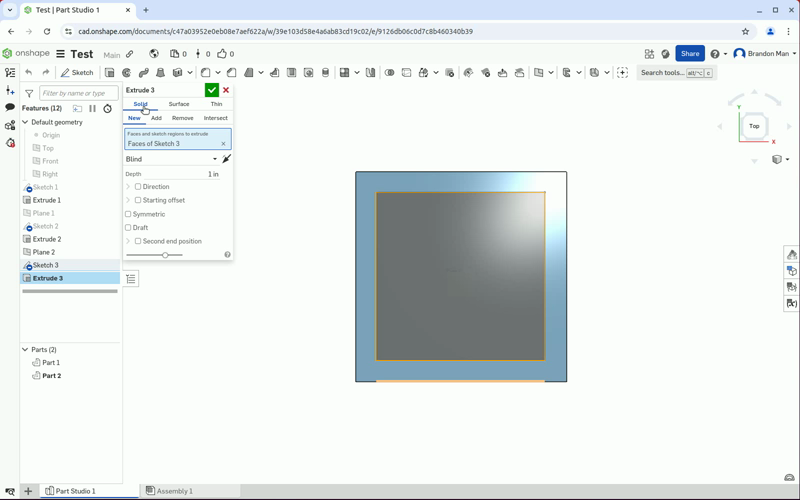
click(143, 106)
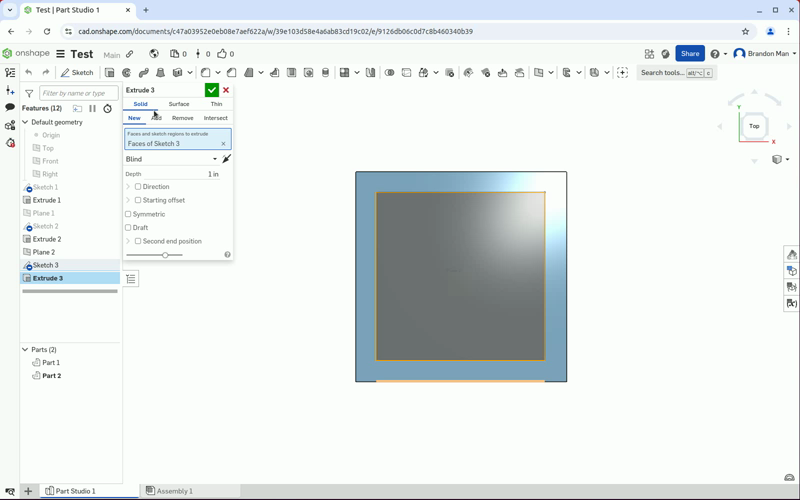
mouse_move(186, 120)
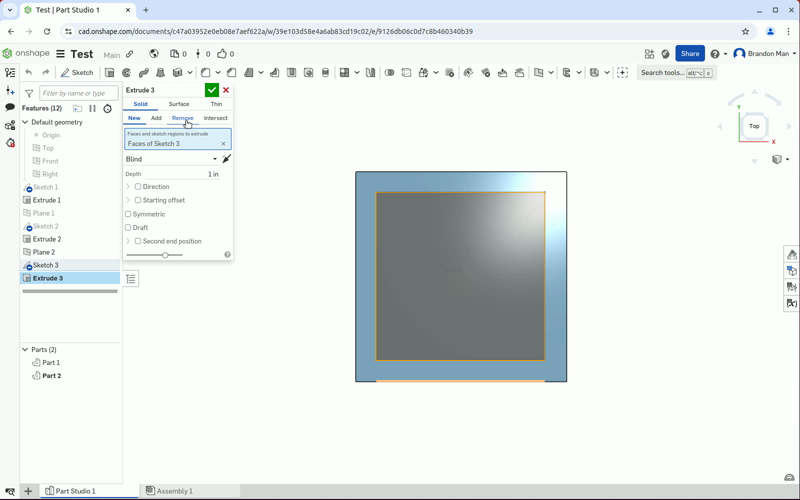
click(186, 120)
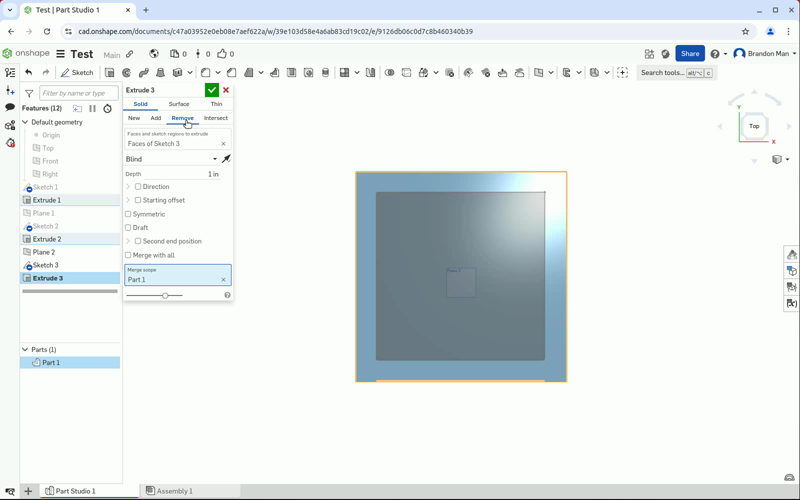
key(tab, 4)
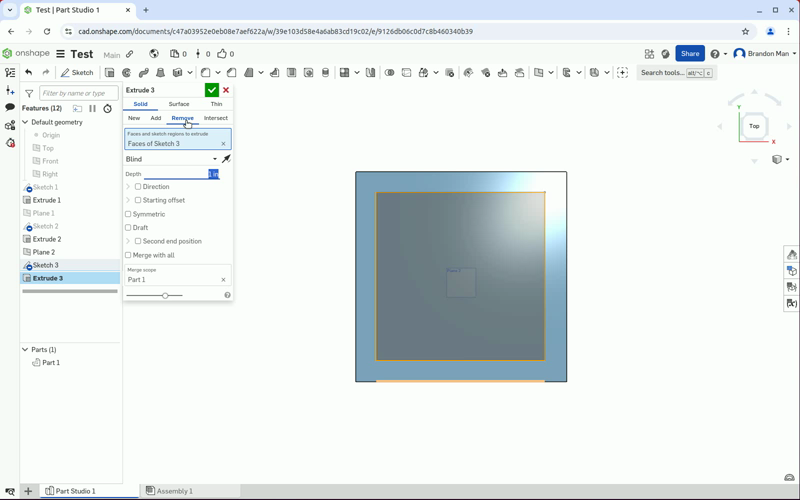
text(30.811)
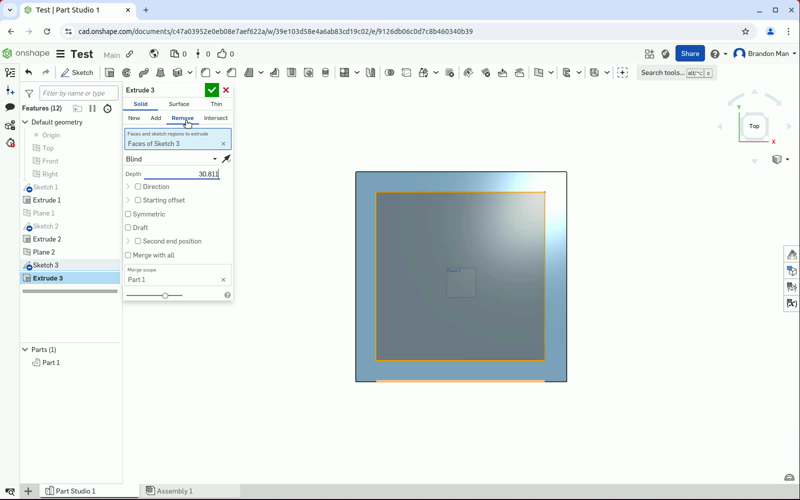
key(tab, 6)
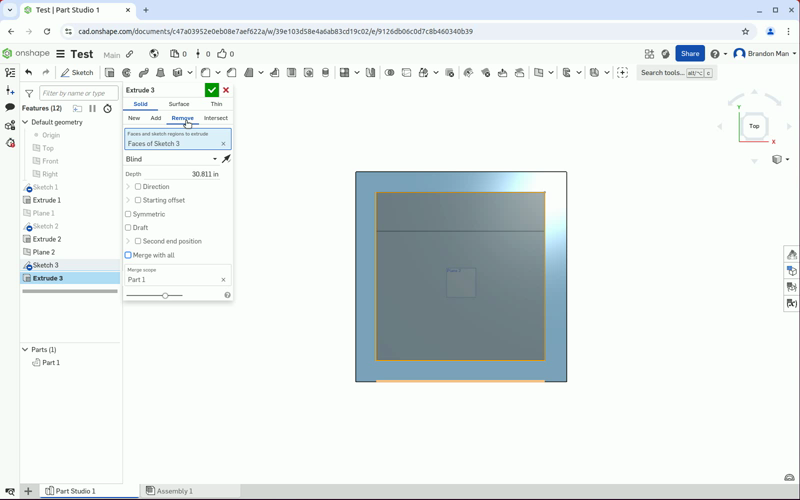
key(space)
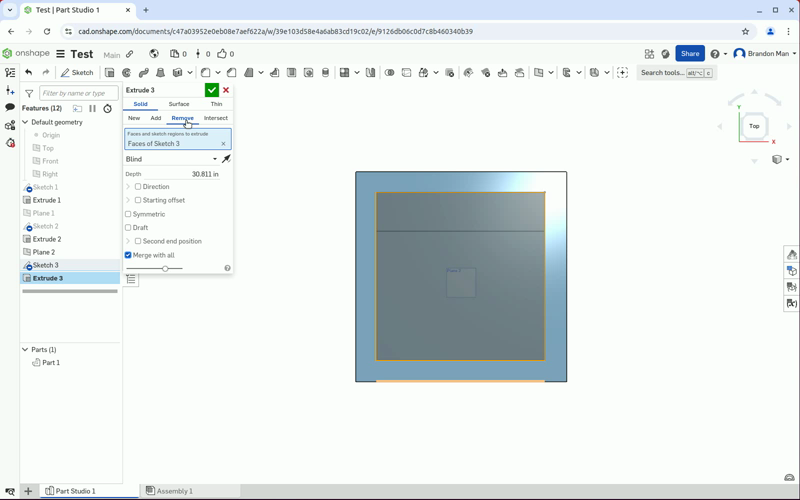
key(enter)
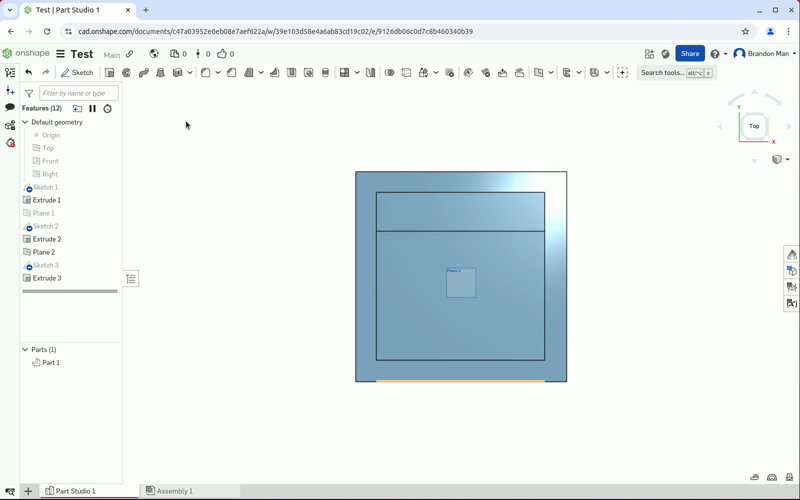
key(shift+h)
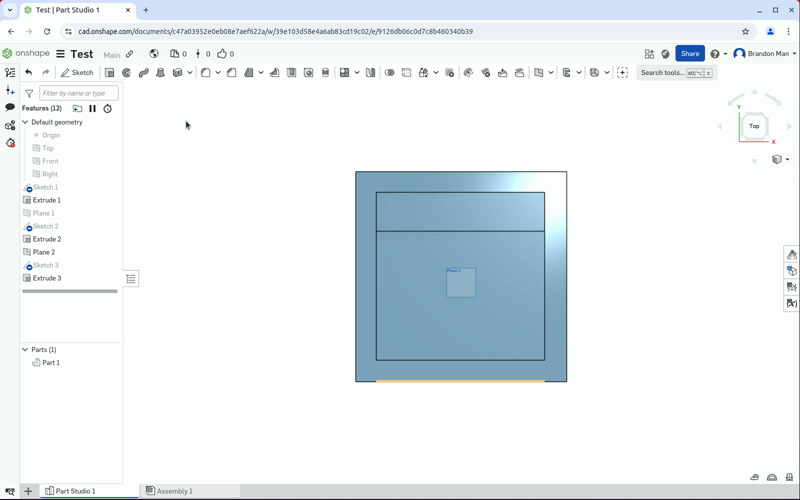
key(shift+h)
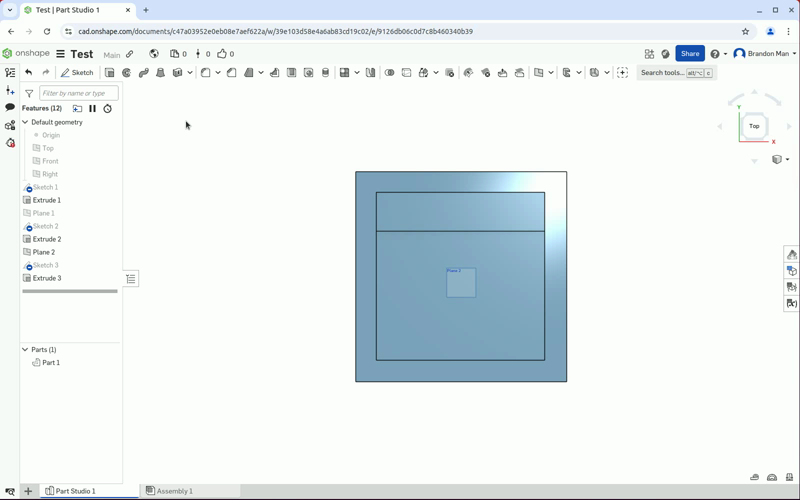
mouse_move(73, 189)
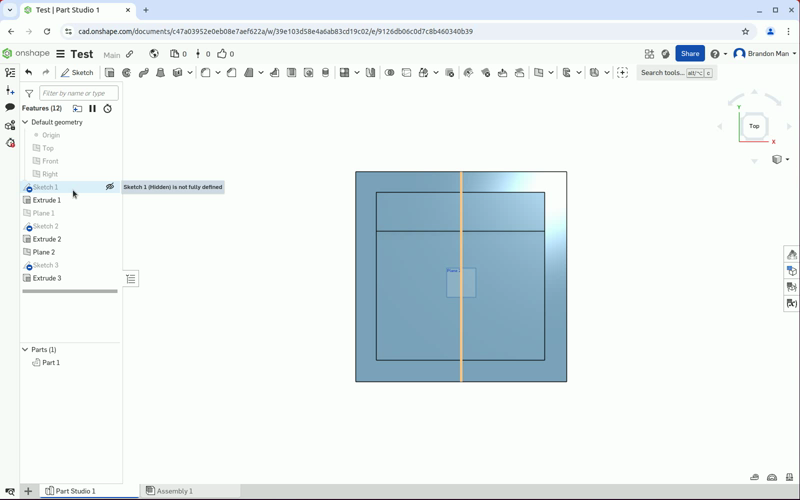
click(73, 189)
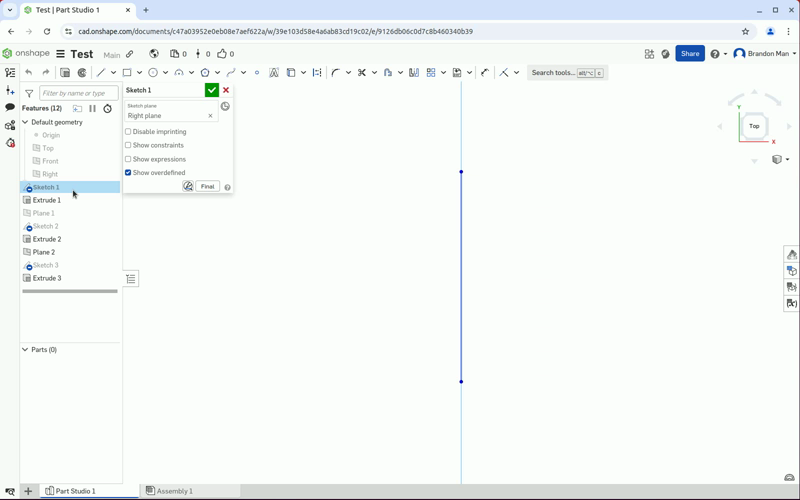
mouse_move(229, 92)
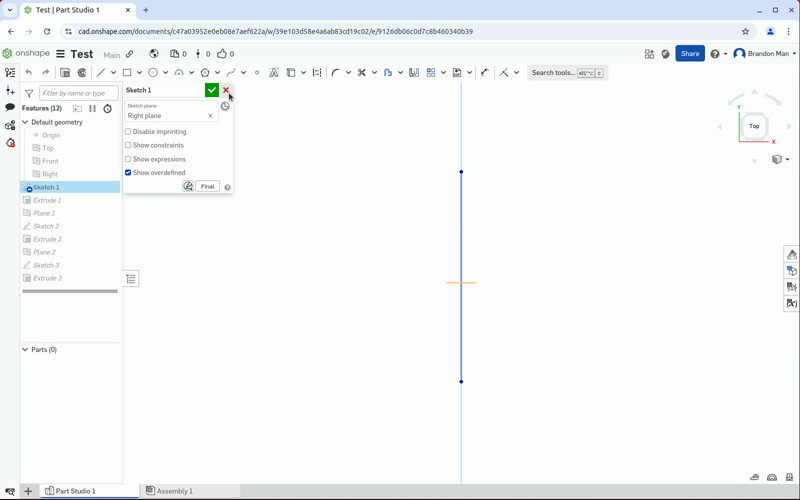
click(229, 92)
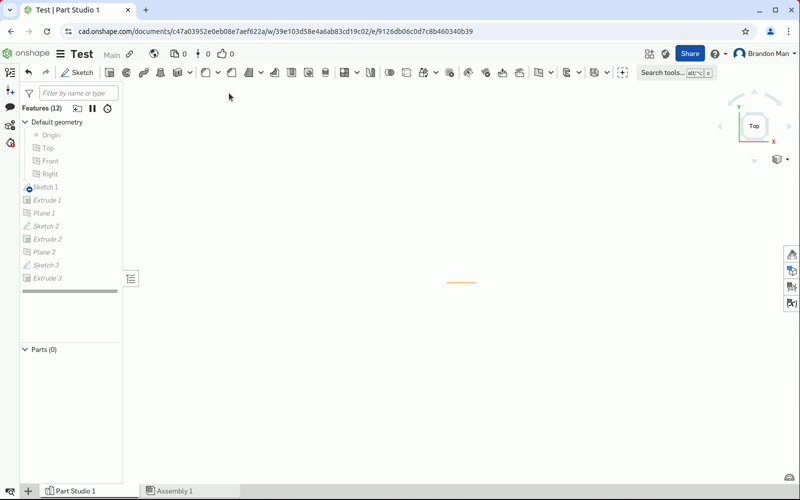
mouse_move(73, 352)
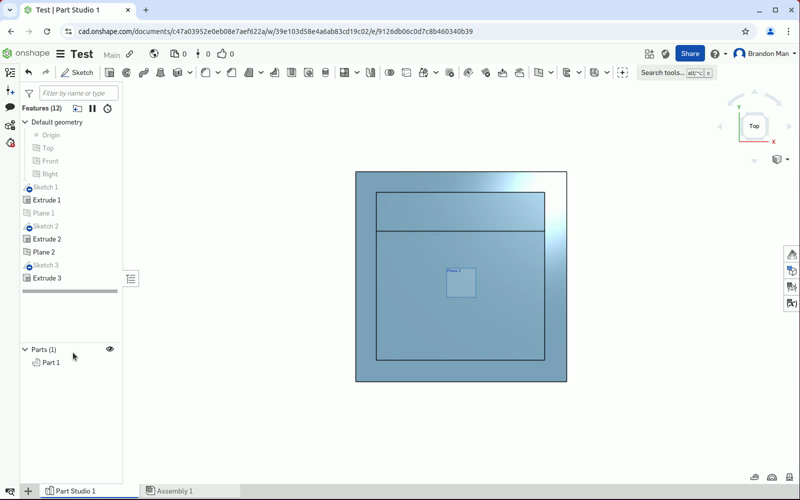
key(y)
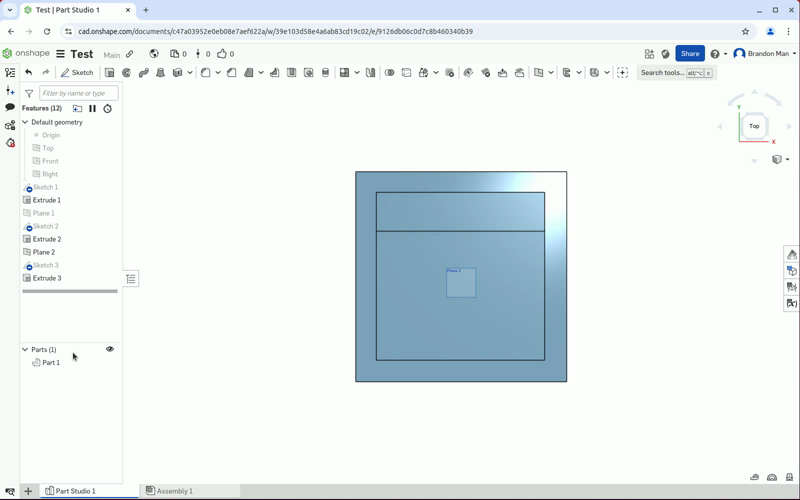
key(shift+p)
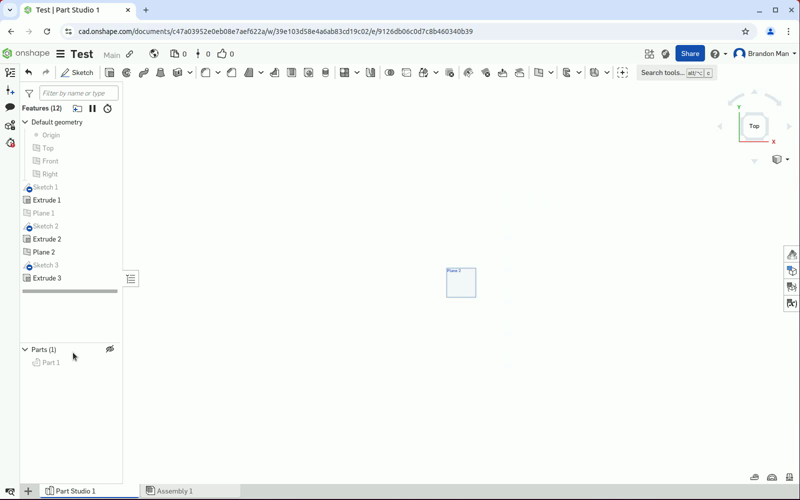
key(space)
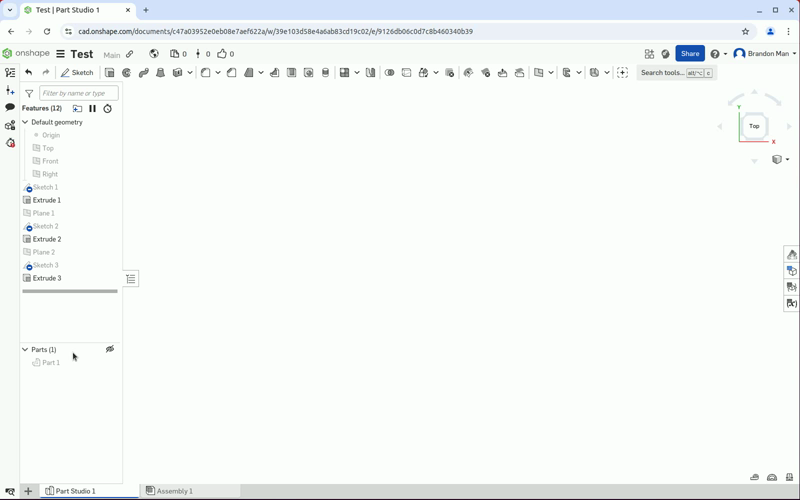
key_down(shift)
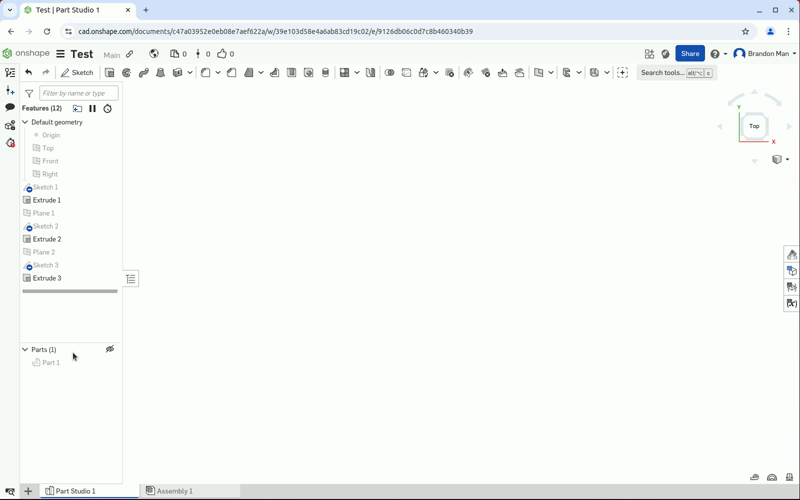
key(up)
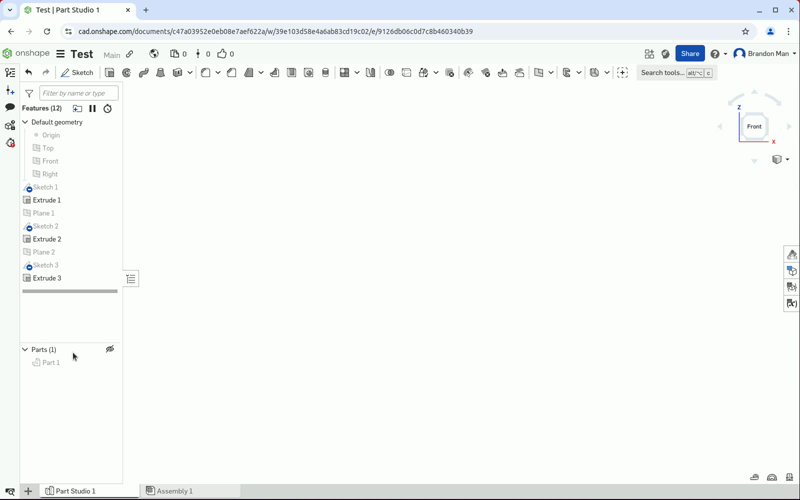
key_up(shift)
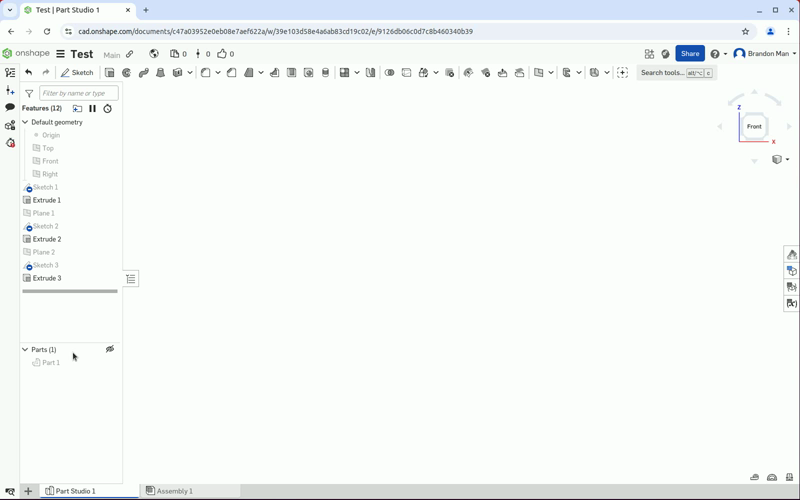
key(space)
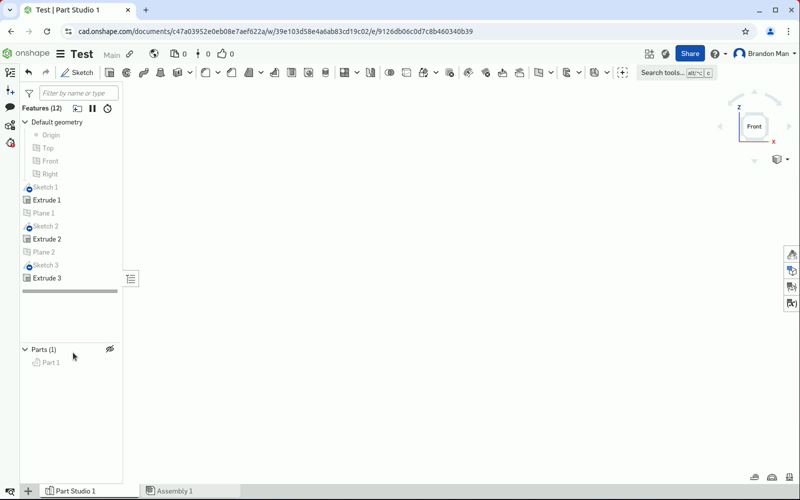
key_down(shift)
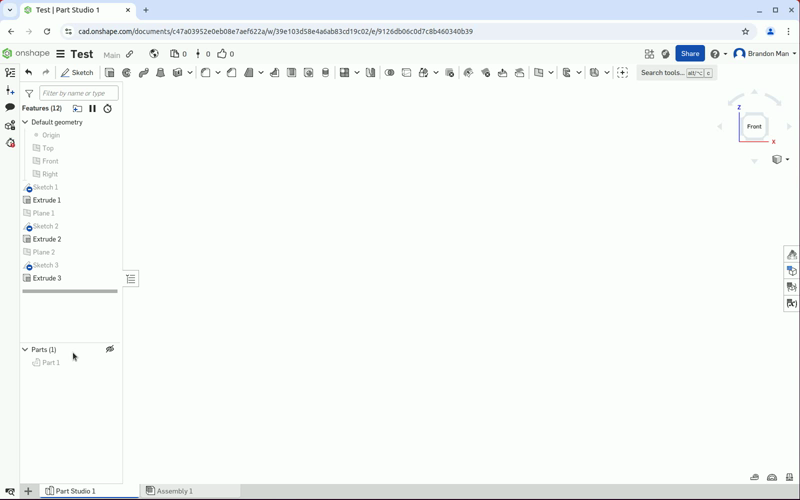
key(left)
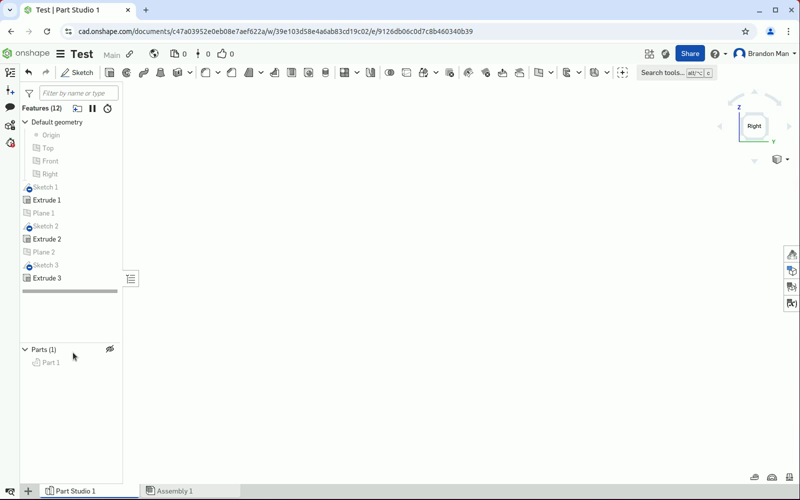
key_up(shift)
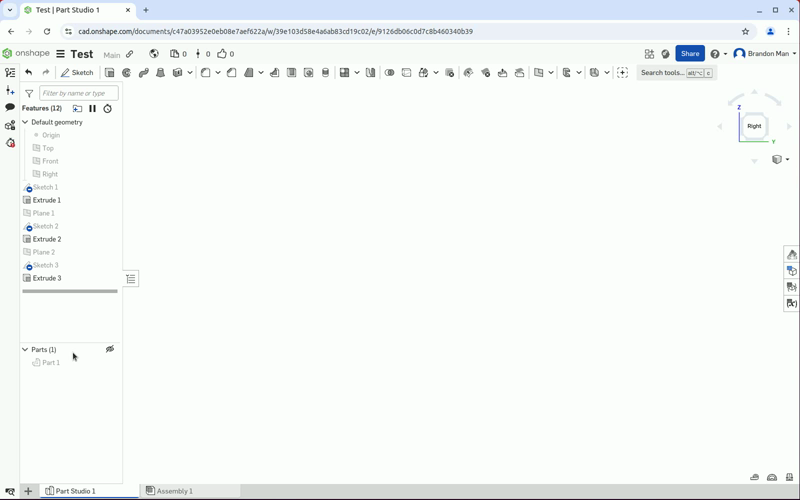
mouse_move(73, 352)
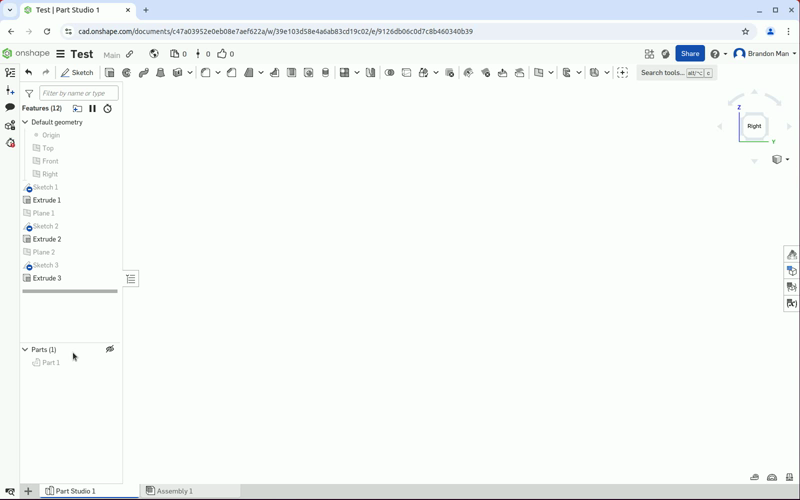
key(shift+y)
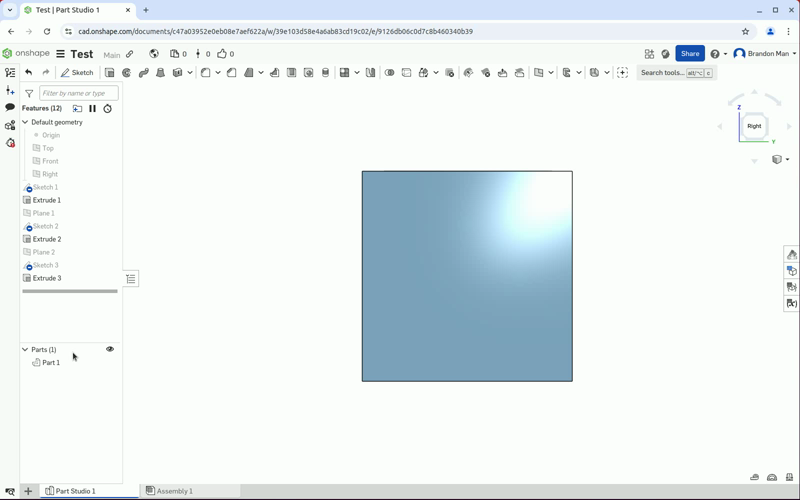
mouse_move(541, 75)
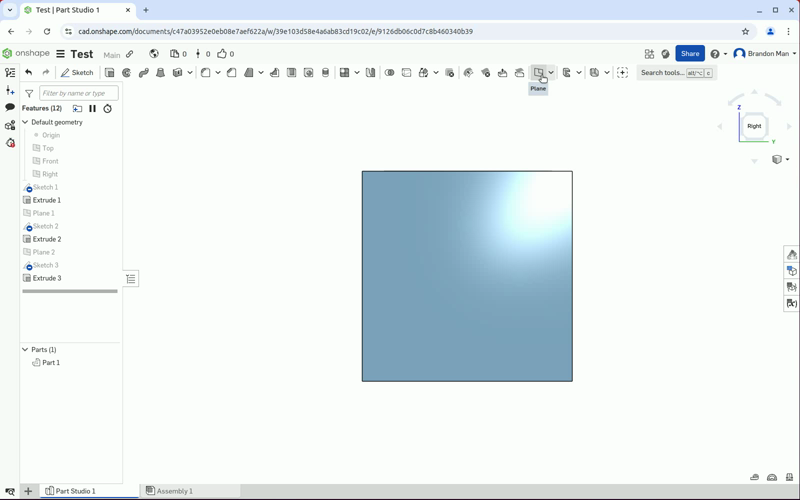
click(541, 75)
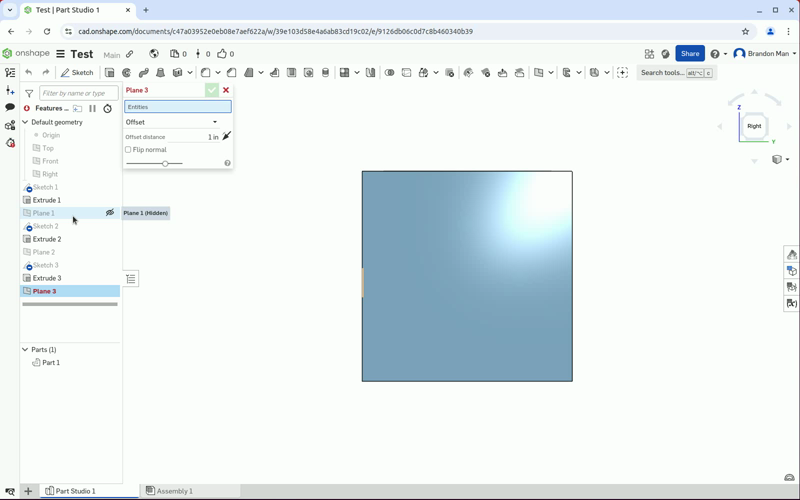
scroll(3)
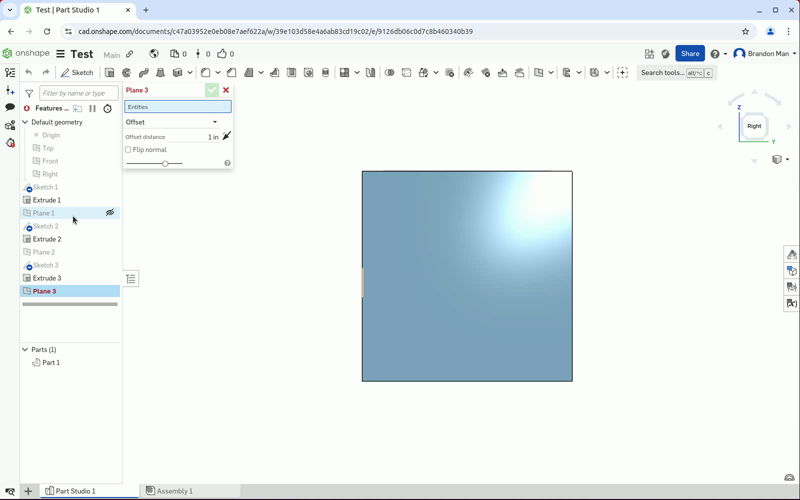
mouse_move(73, 176)
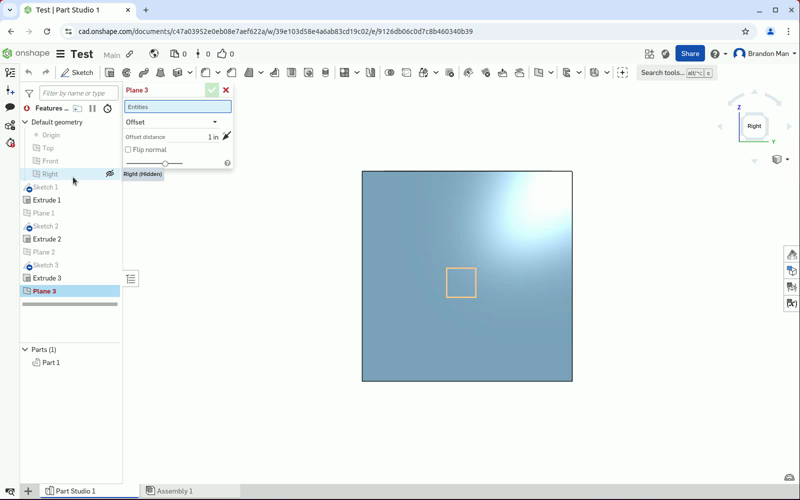
click(73, 176)
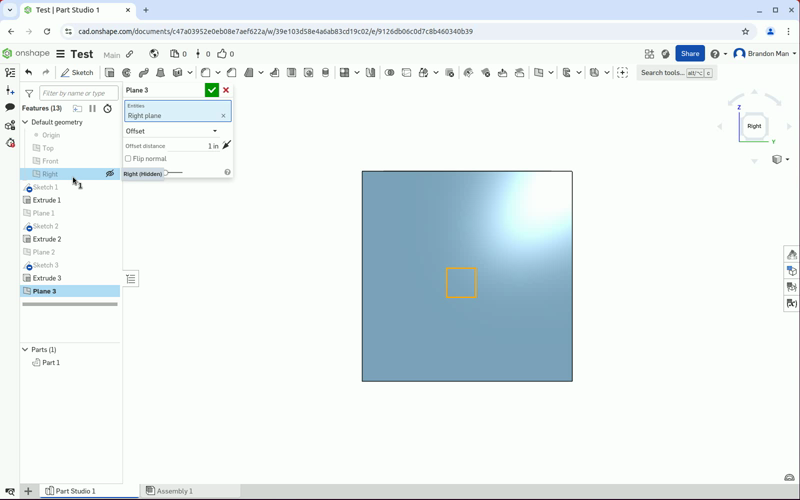
key(tab, 2)
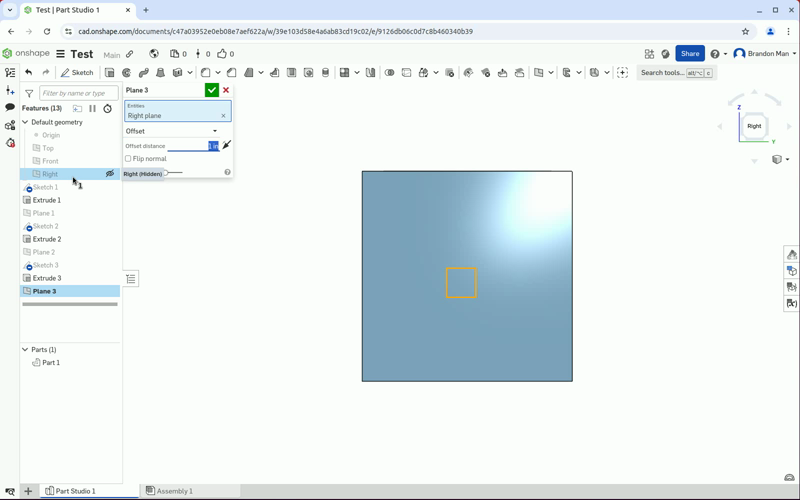
text(21.66)
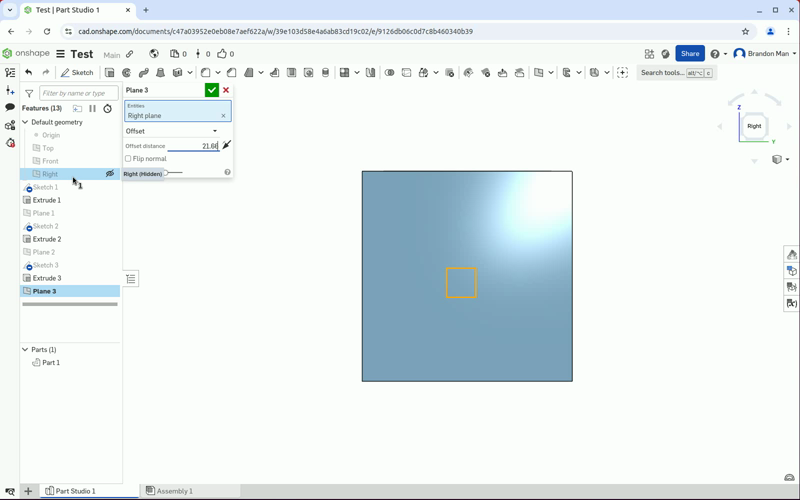
key(enter, 2)
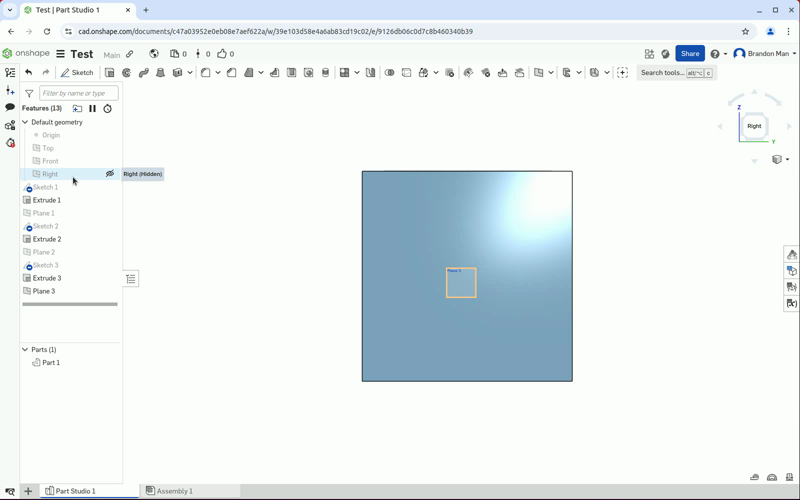
key(shift+s)
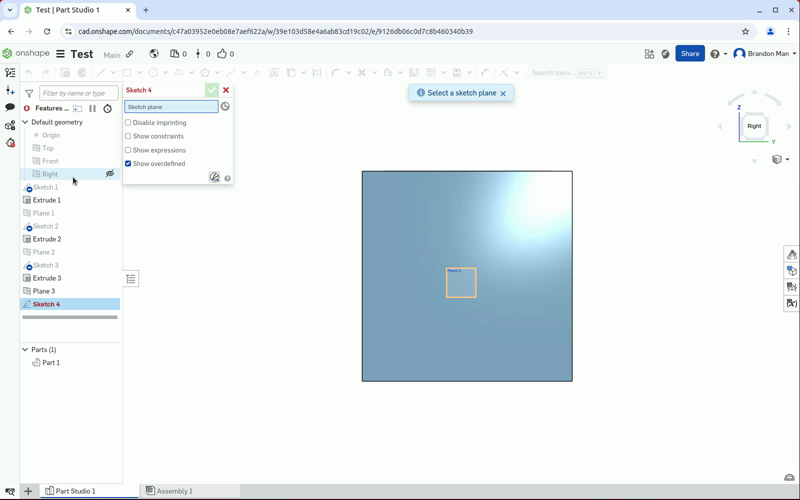
mouse_move(73, 293)
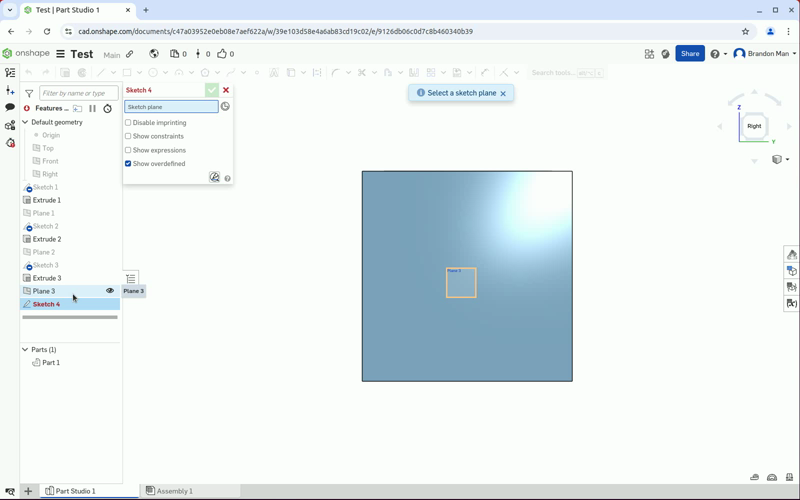
click(73, 293)
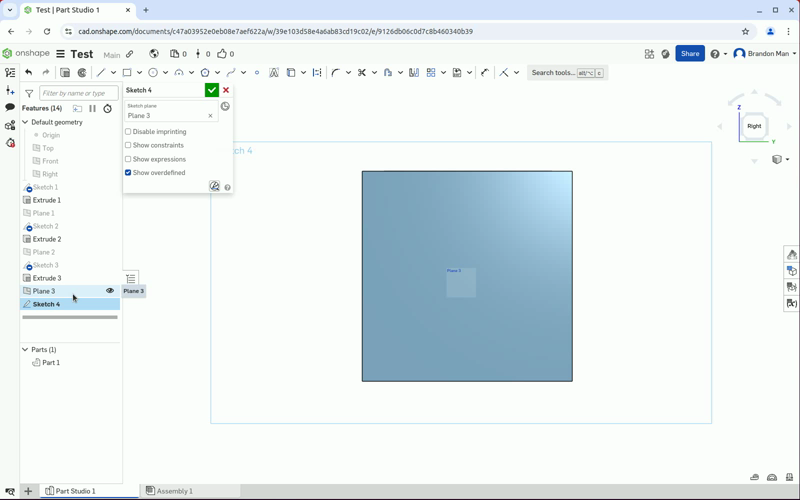
mouse_move(73, 352)
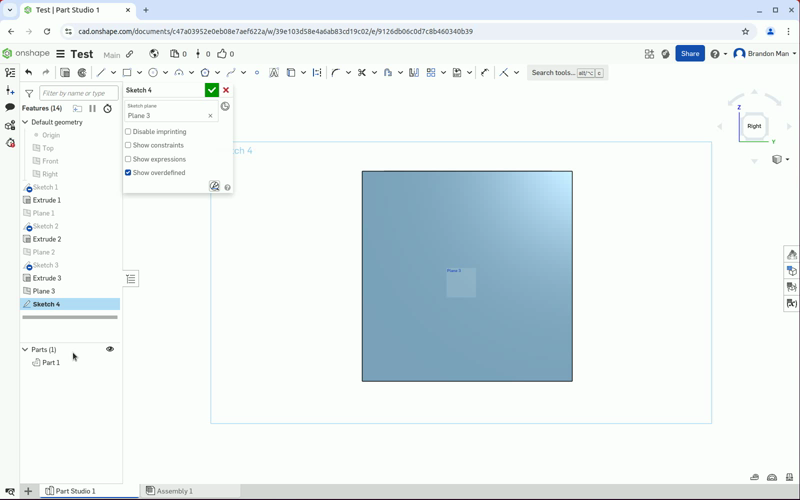
key(y)
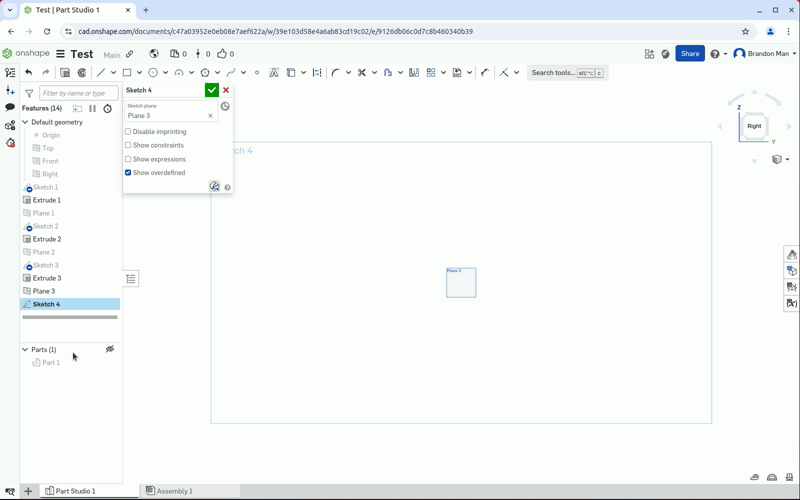
key(l)
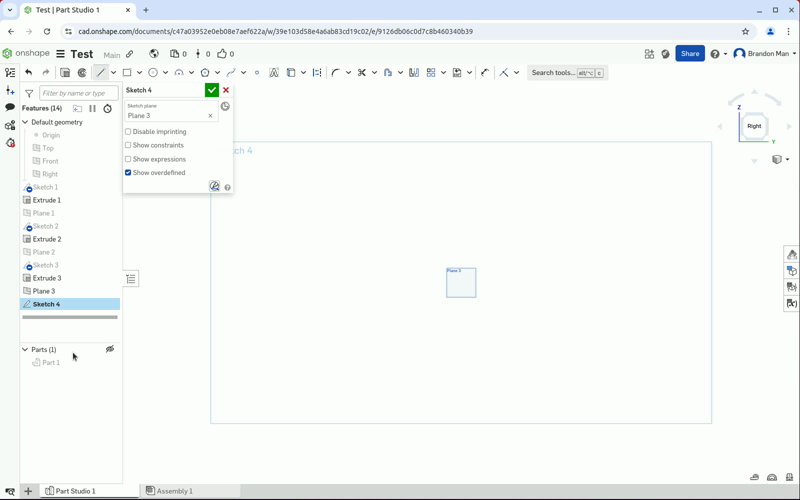
key_down(shift)
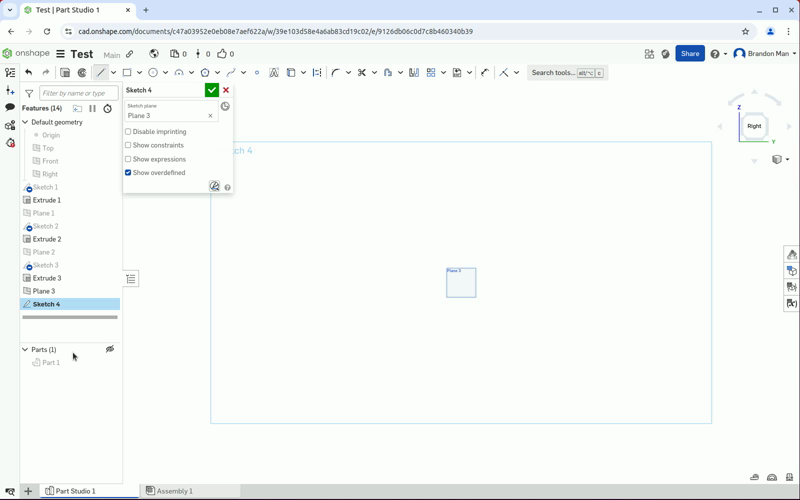
mouse_move(383, 360)
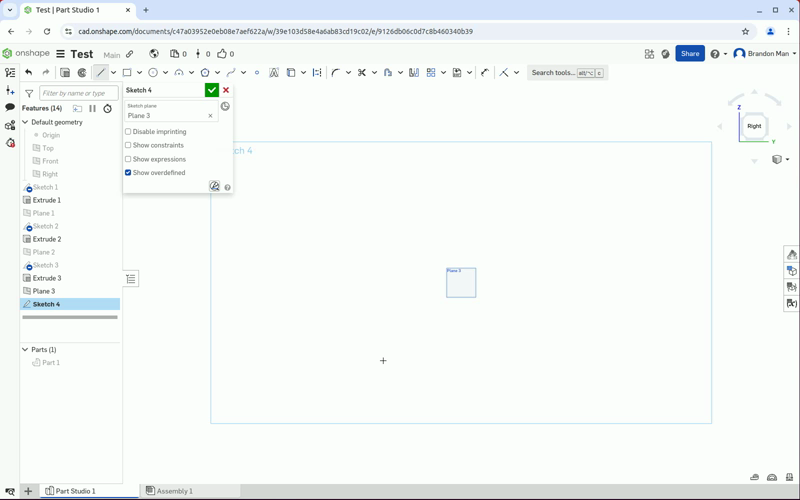
click(383, 360)
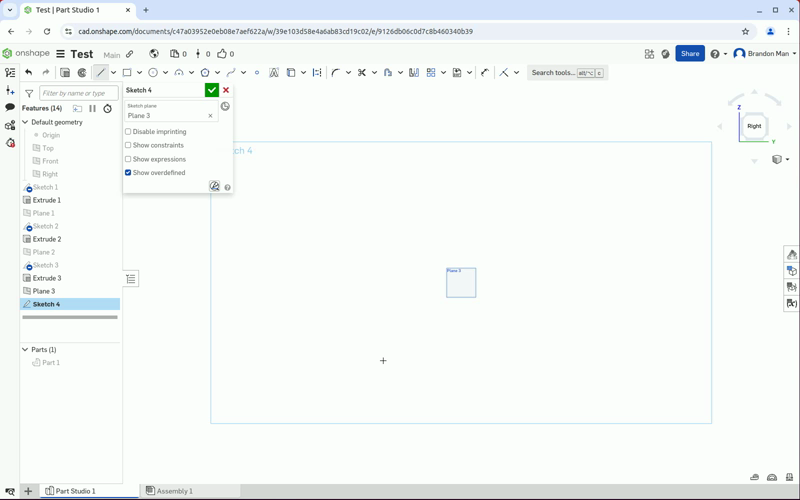
key_up(shift)
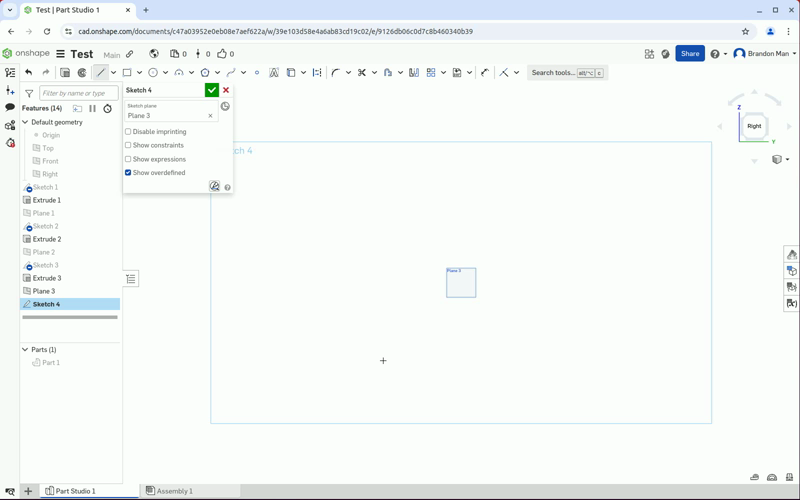
key_down(shift)
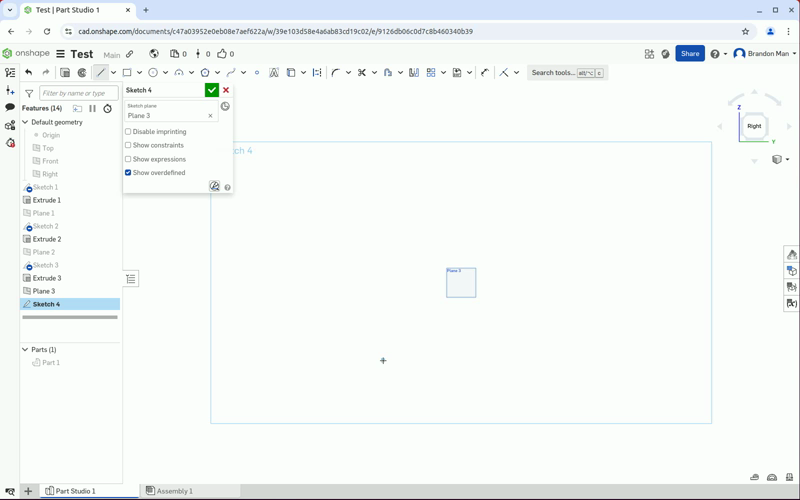
mouse_move(551, 360)
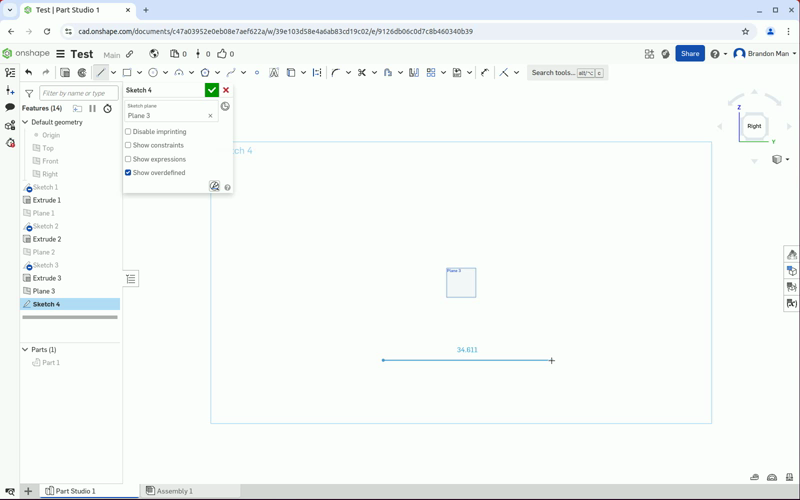
click(551, 360)
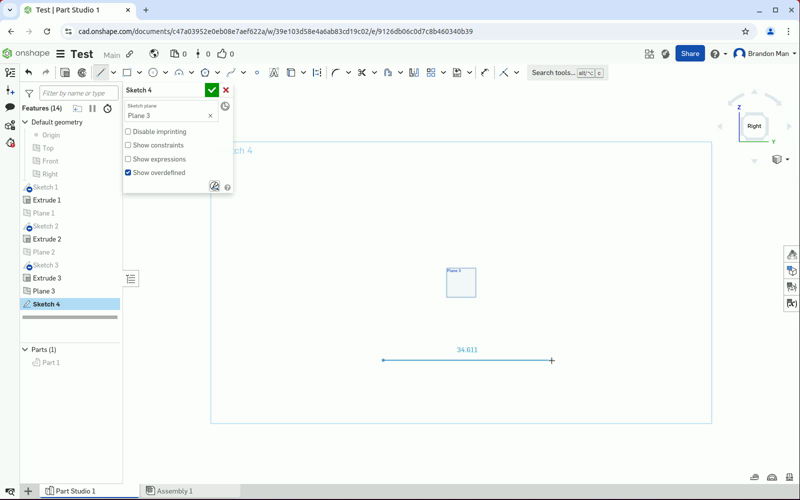
key_up(shift)
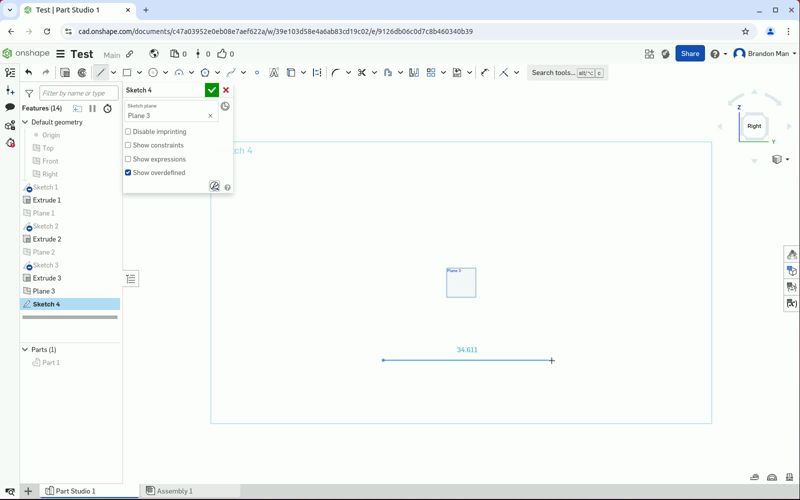
key_down(shift)
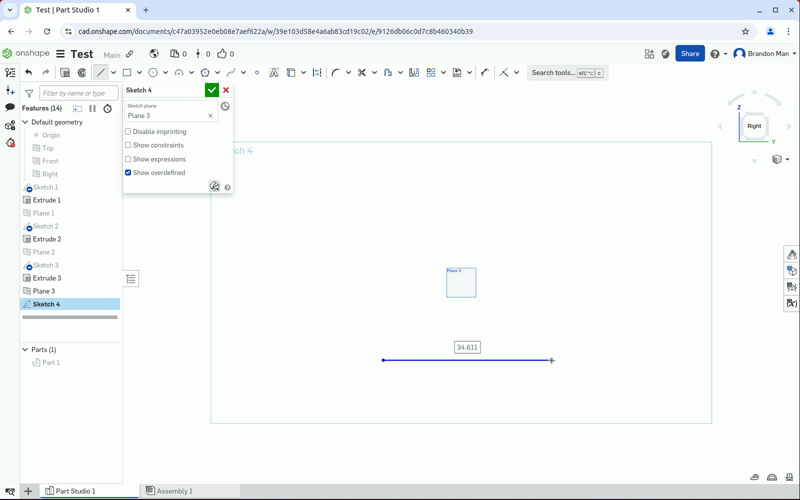
mouse_move(551, 192)
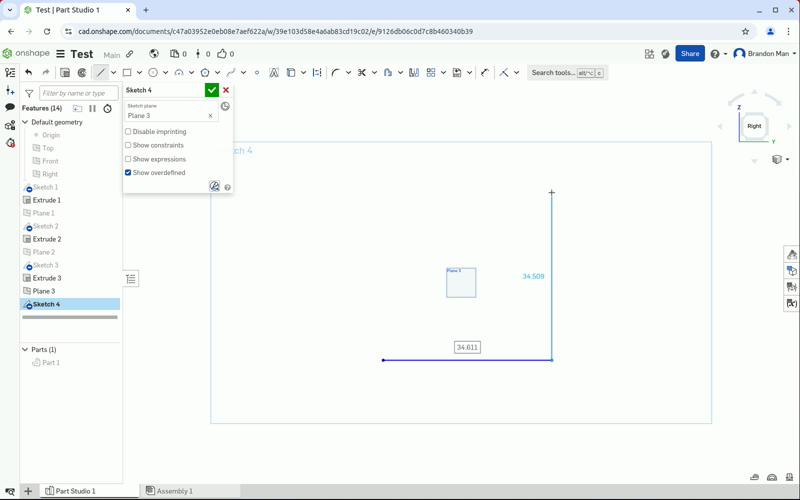
click(551, 192)
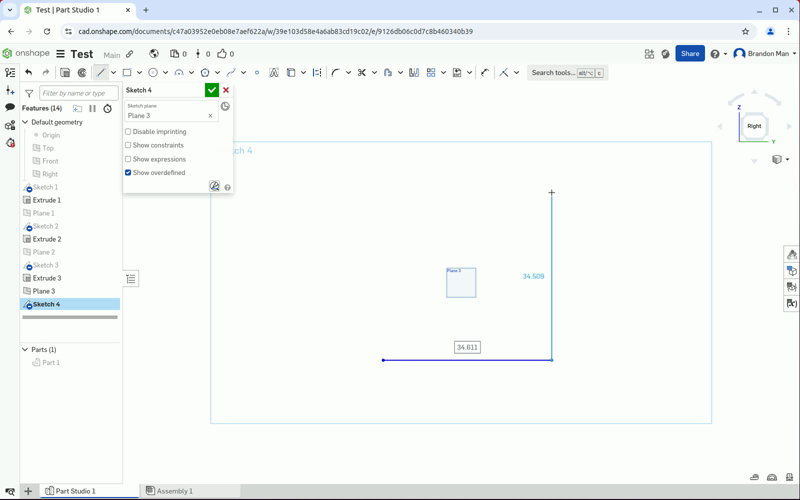
key_up(shift)
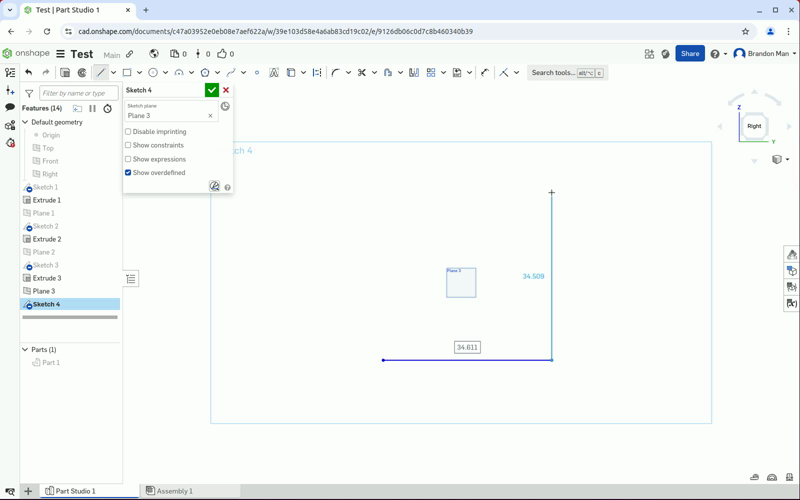
key_down(shift)
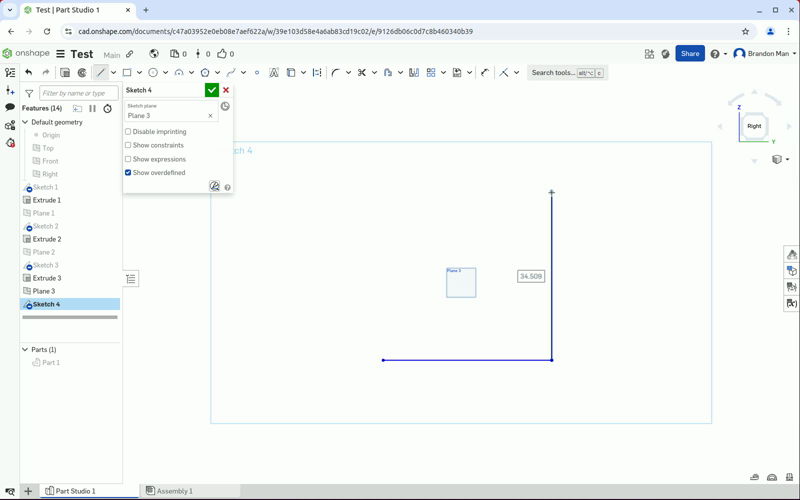
mouse_move(383, 192)
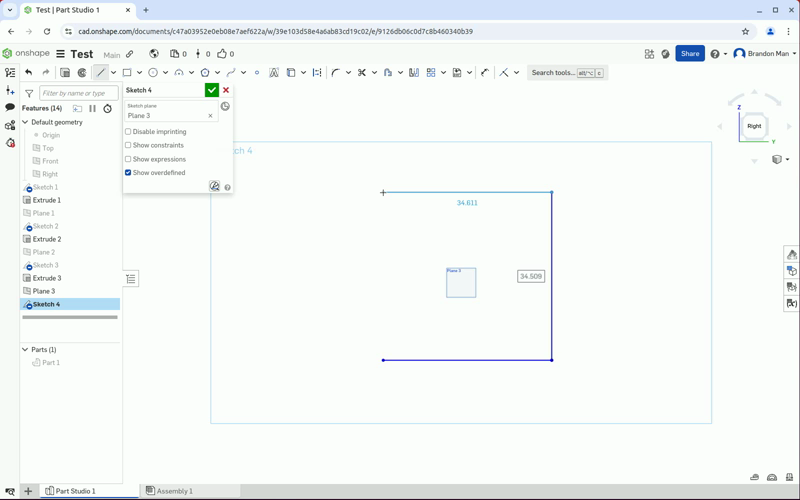
click(383, 192)
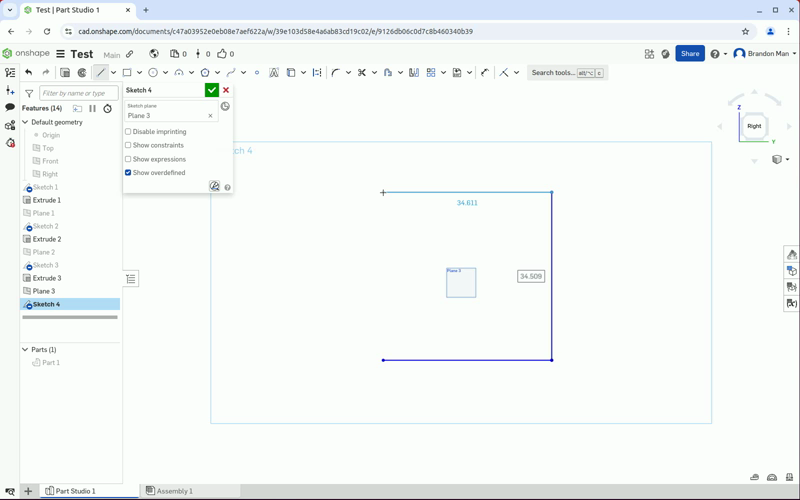
key_up(shift)
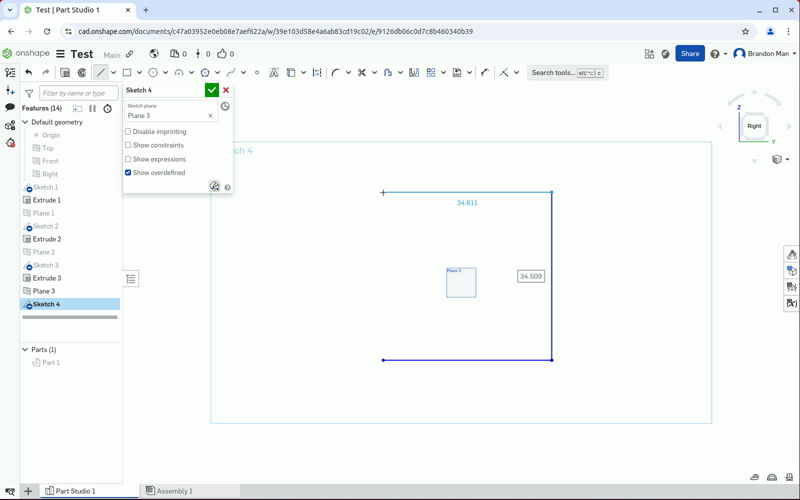
key_down(shift)
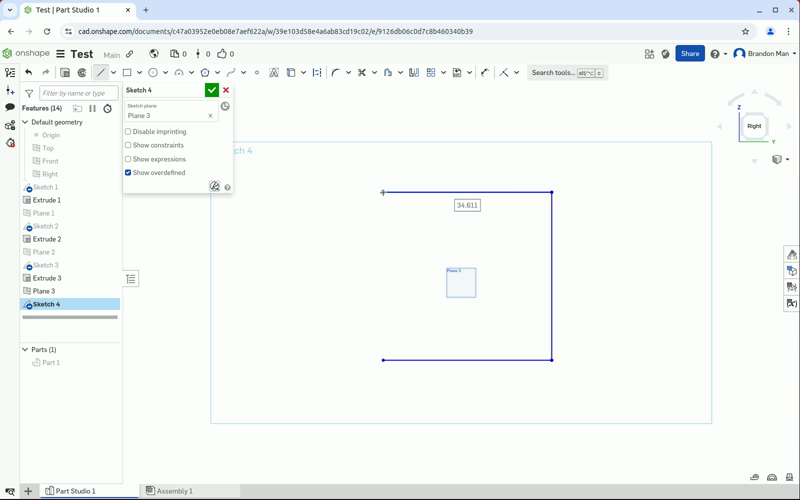
mouse_move(383, 360)
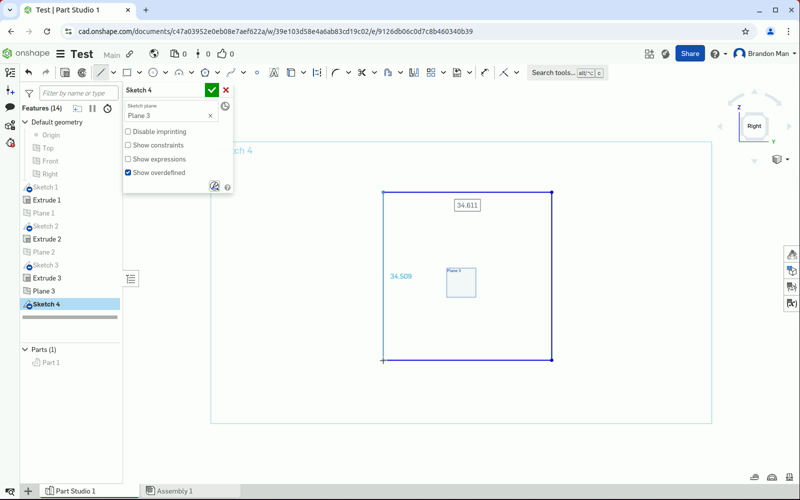
key_up(shift)
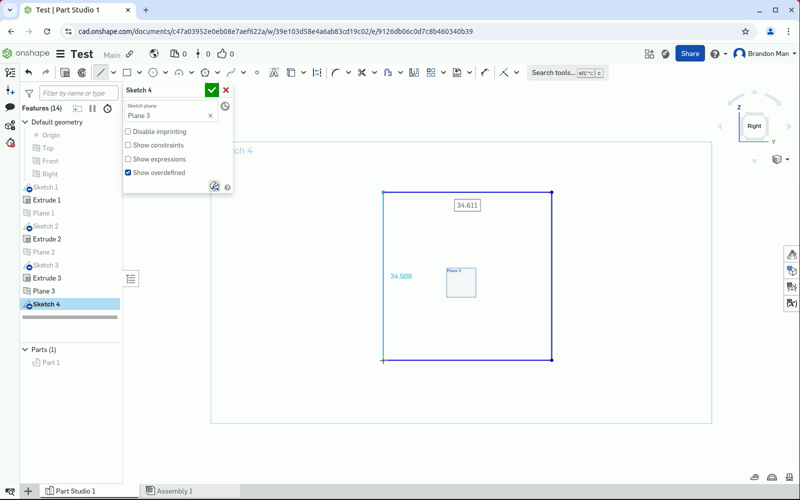
click(383, 360)
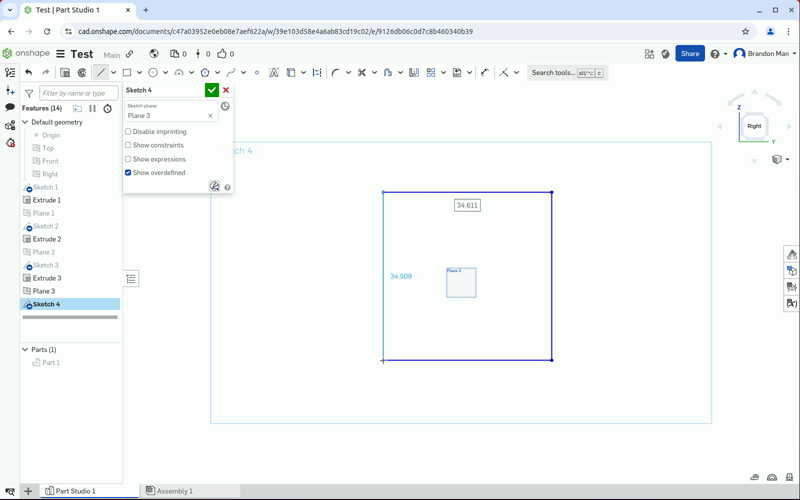
key(esc)
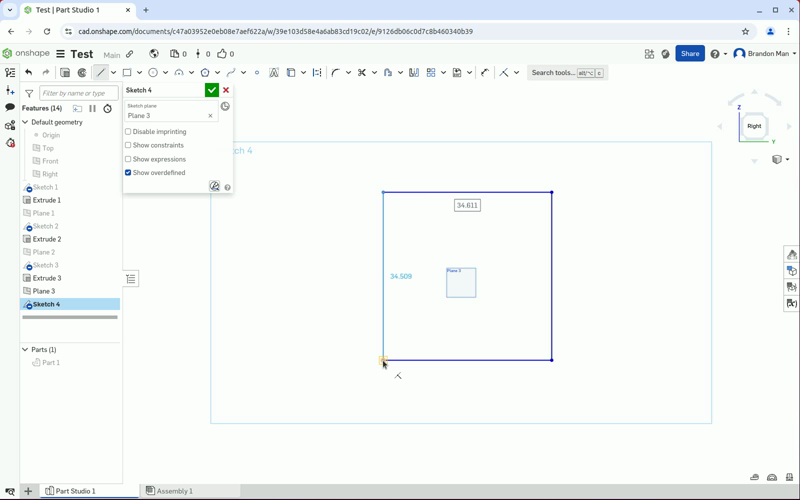
mouse_move(439, 303)
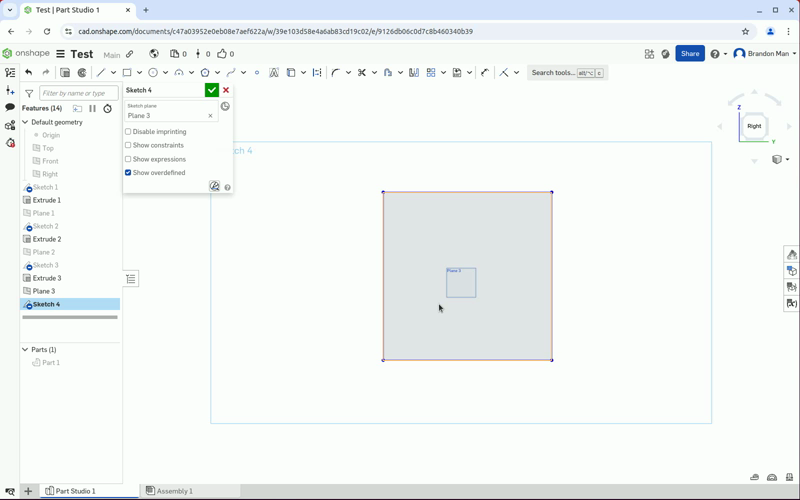
click(439, 303)
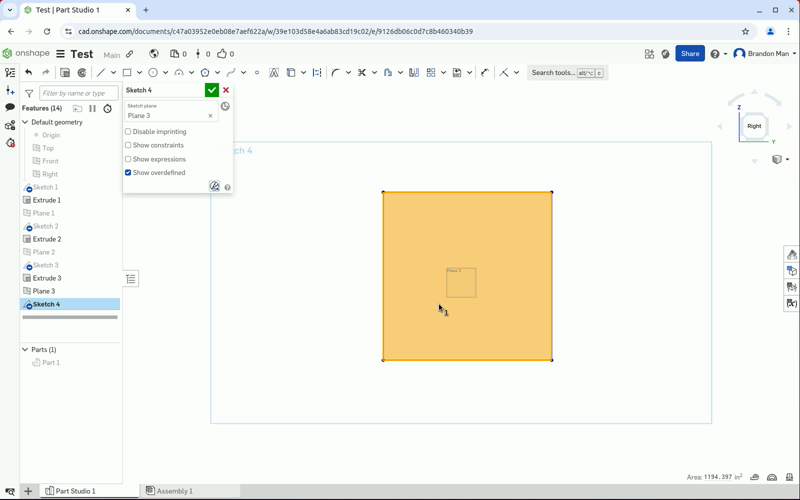
mouse_move(73, 352)
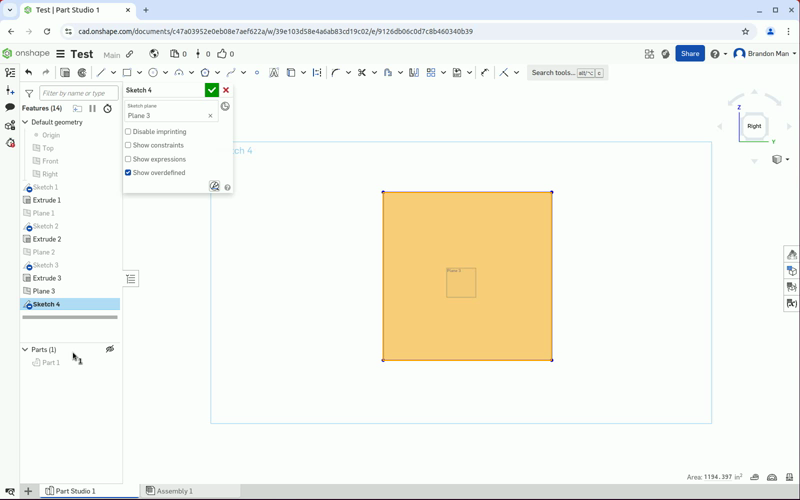
key(shift+y)
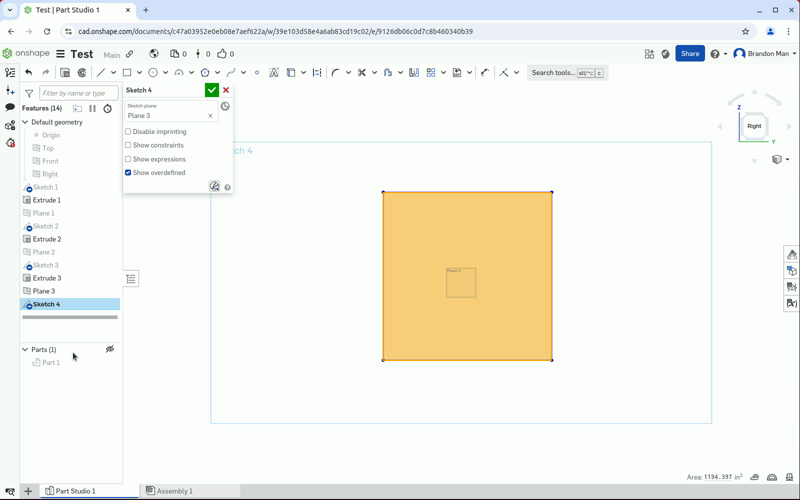
key(shift+e)
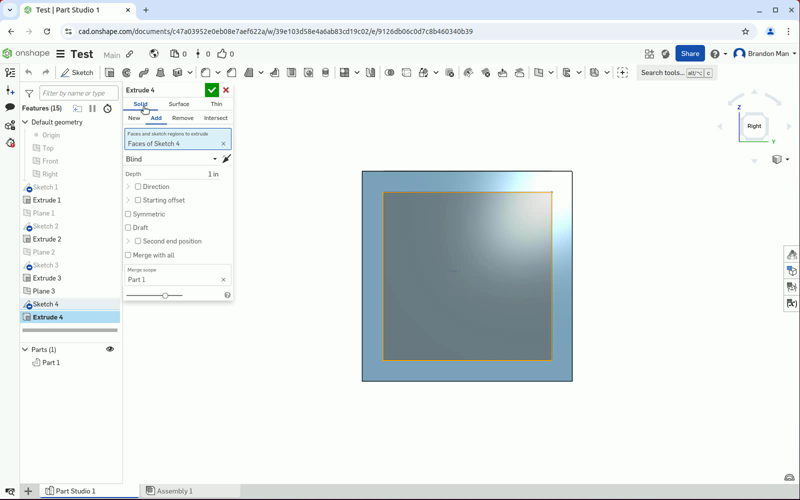
mouse_move(143, 106)
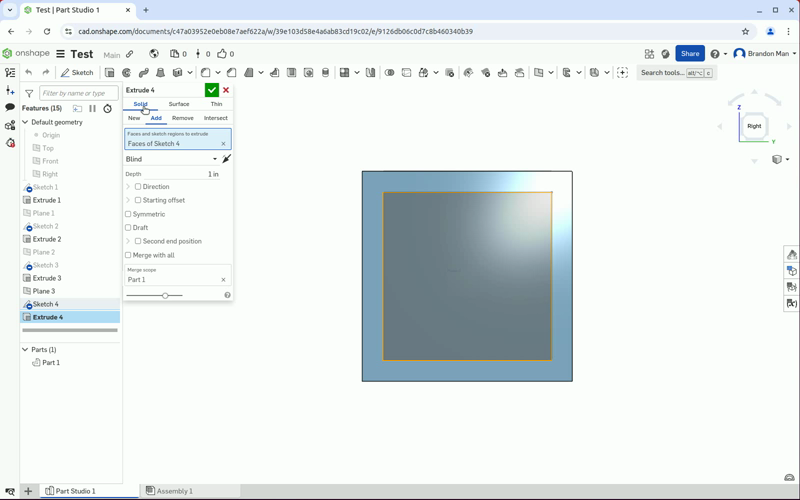
click(143, 106)
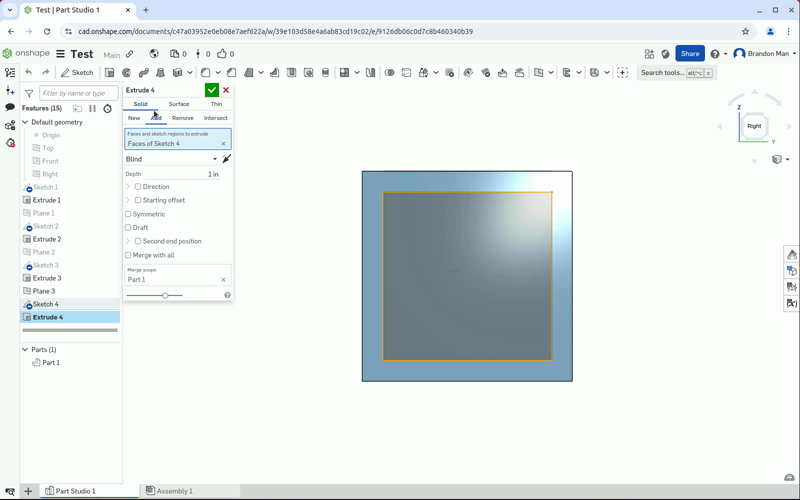
mouse_move(186, 120)
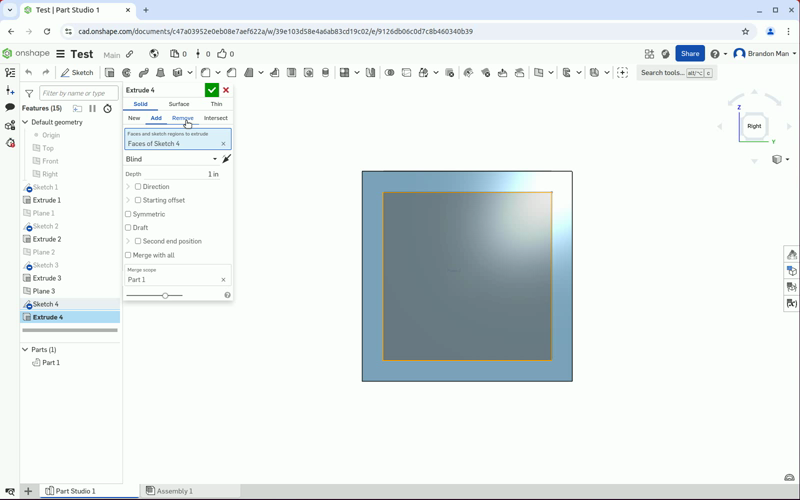
click(186, 120)
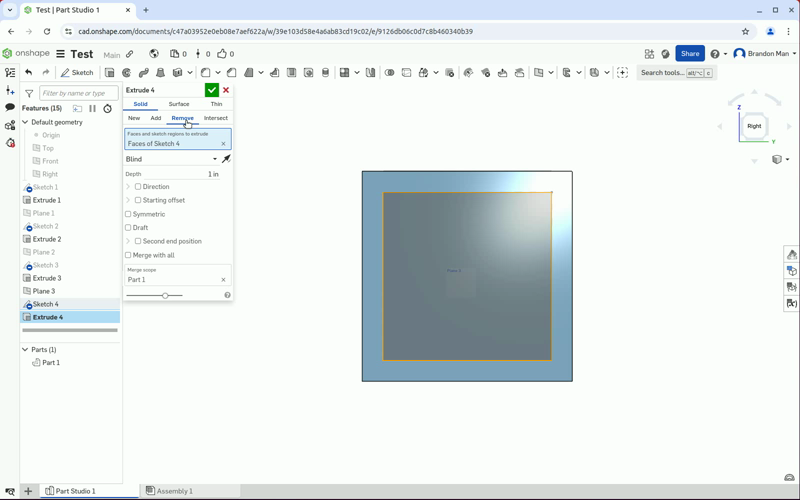
key(tab, 4)
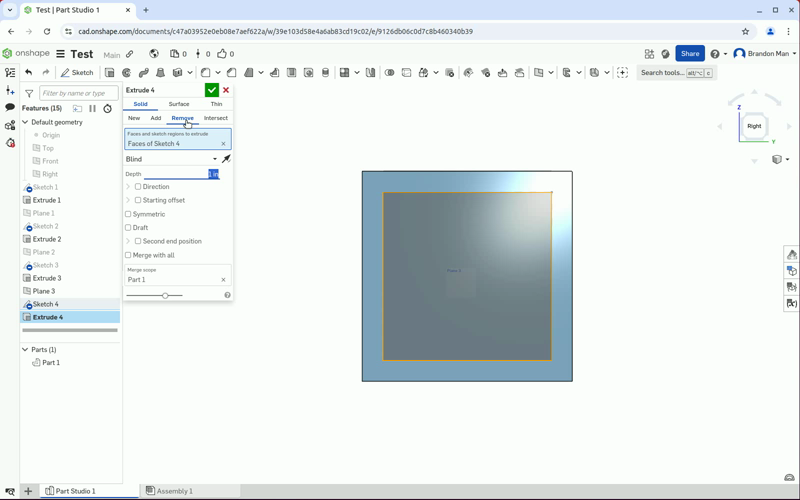
text(30.811)
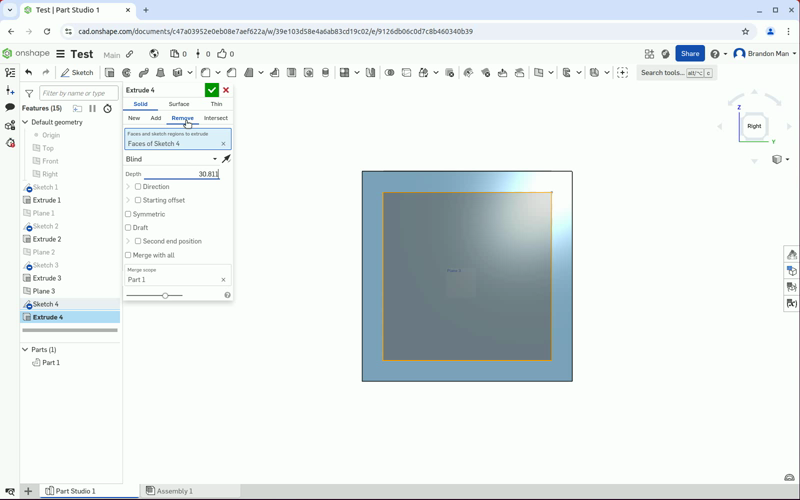
key(tab, 6)
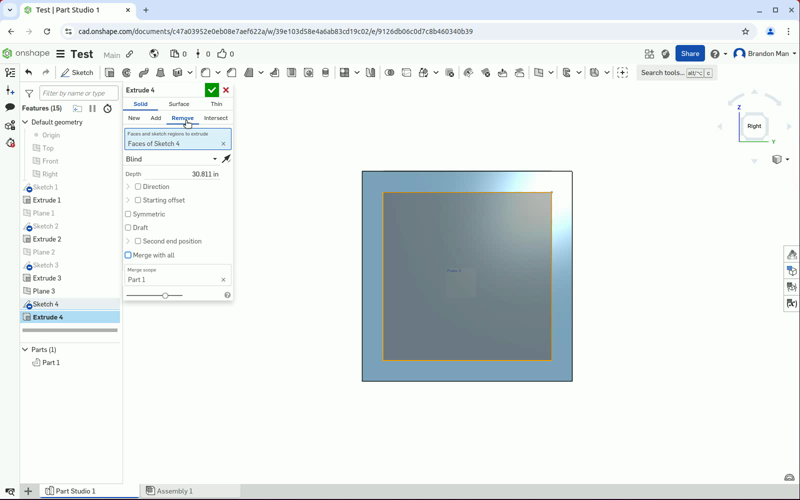
key(space)
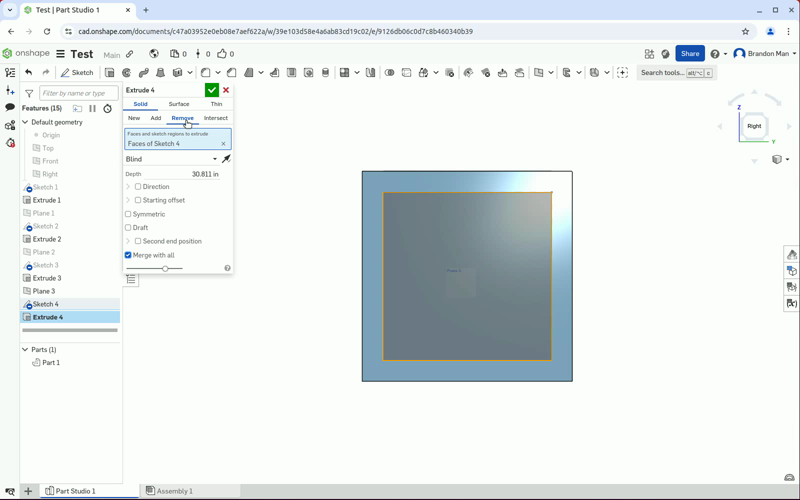
key(enter)
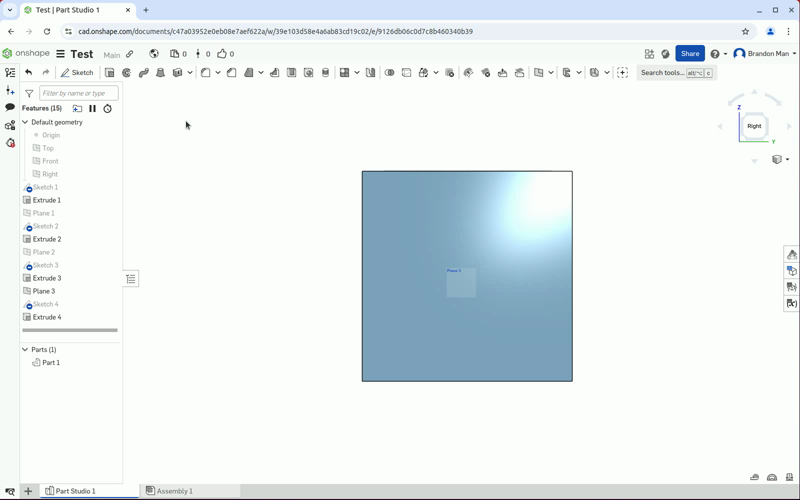
key(shift+h)
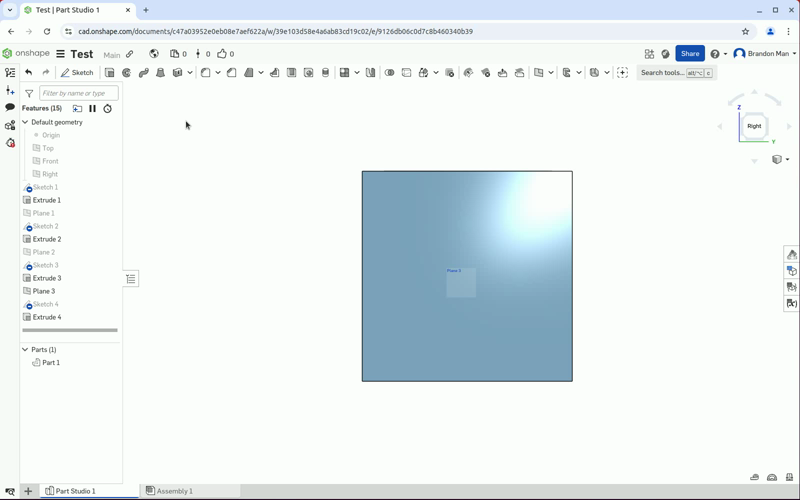
key(shift+h)
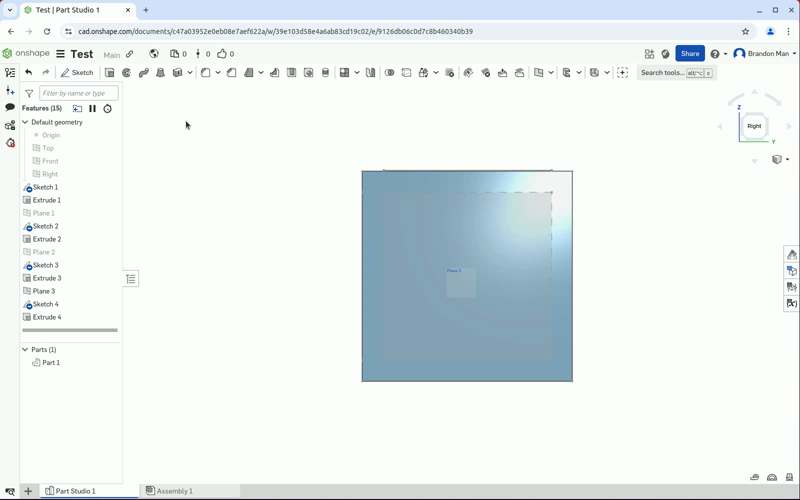
key(shift+7)
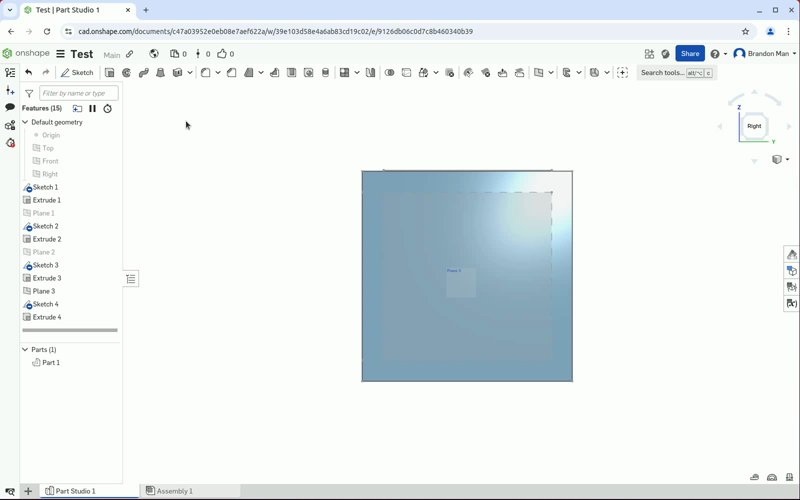
key(right, 2)
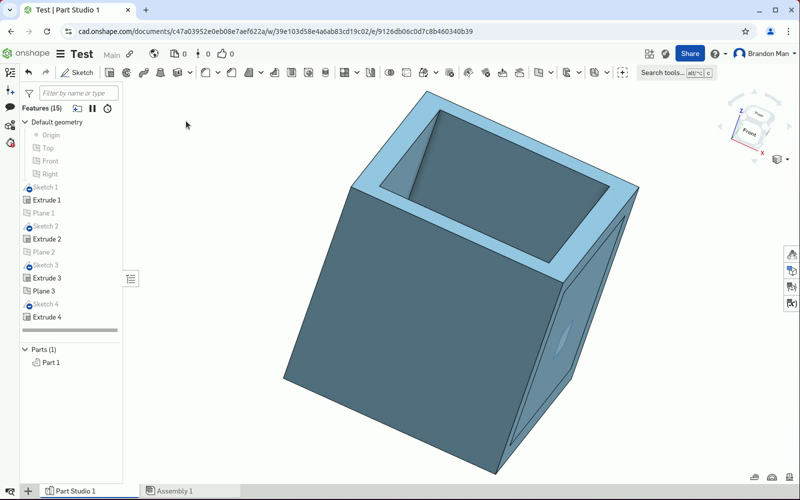
key(down, 2)
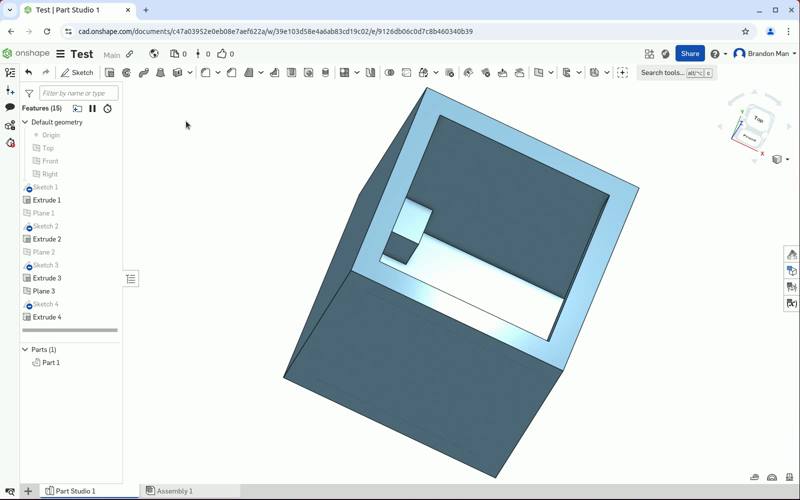
key(up, 2)
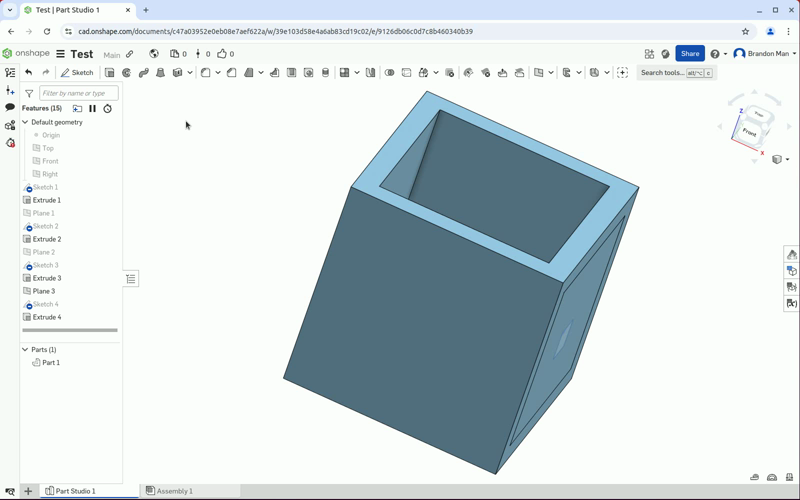
key(left, 2)
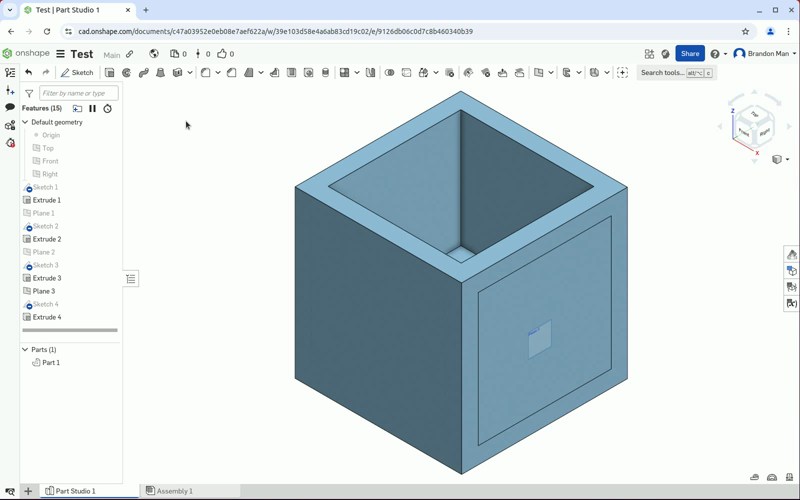
mouse_move(73, 189)
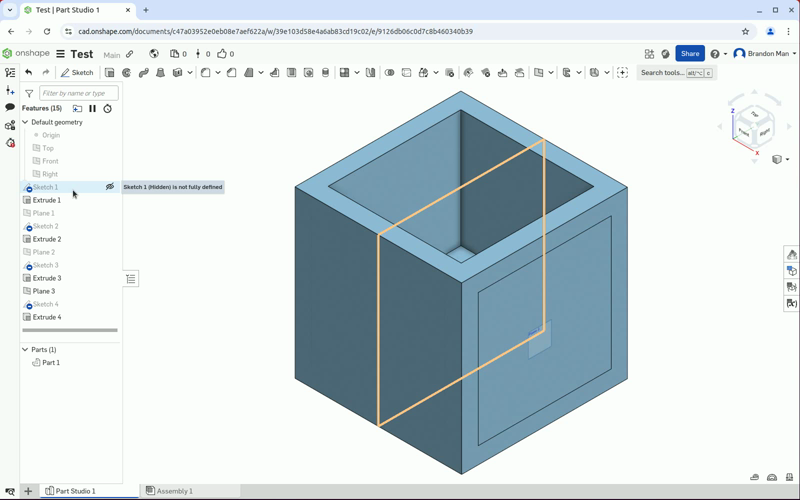
click(73, 189)